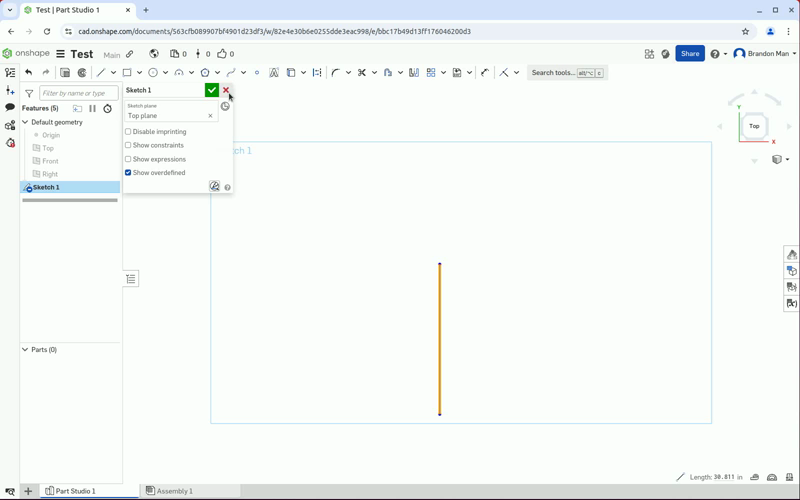
key(shift+h)
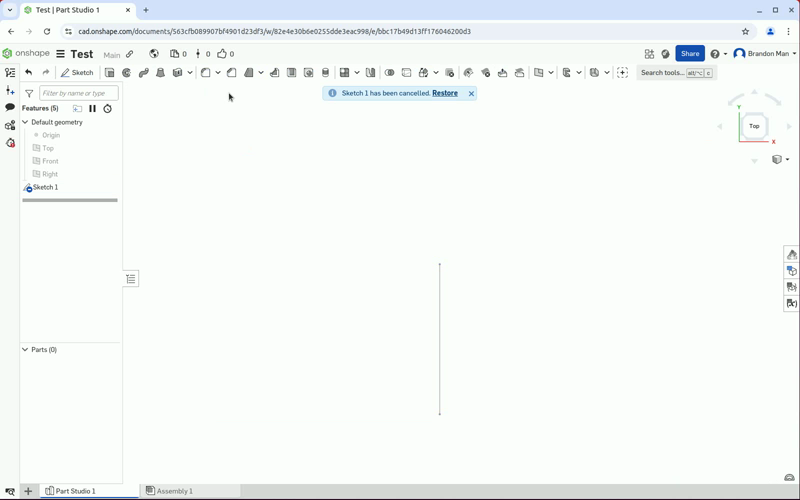
key(shift+s)
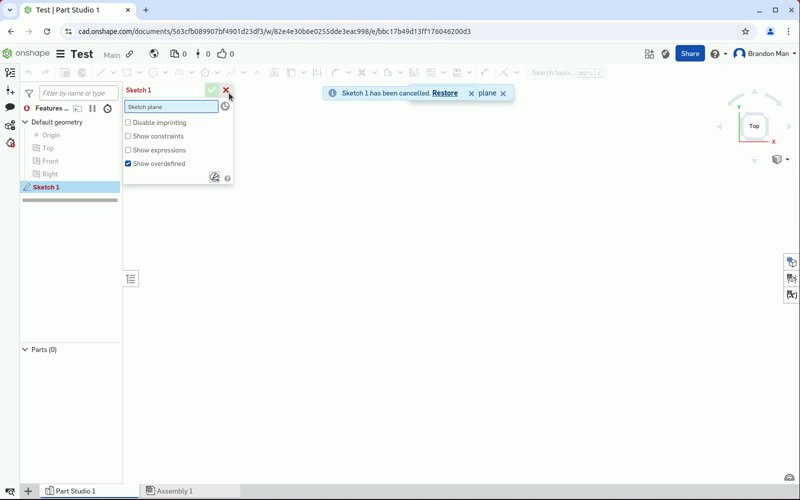
mouse_move(73, 150)
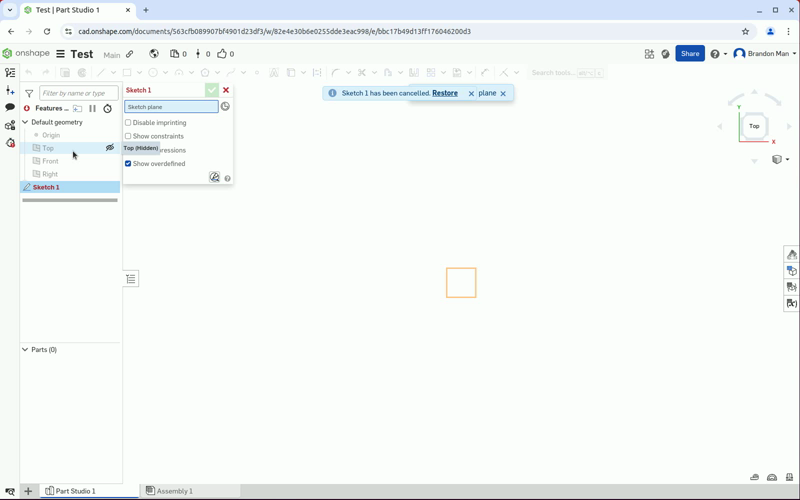
click(73, 150)
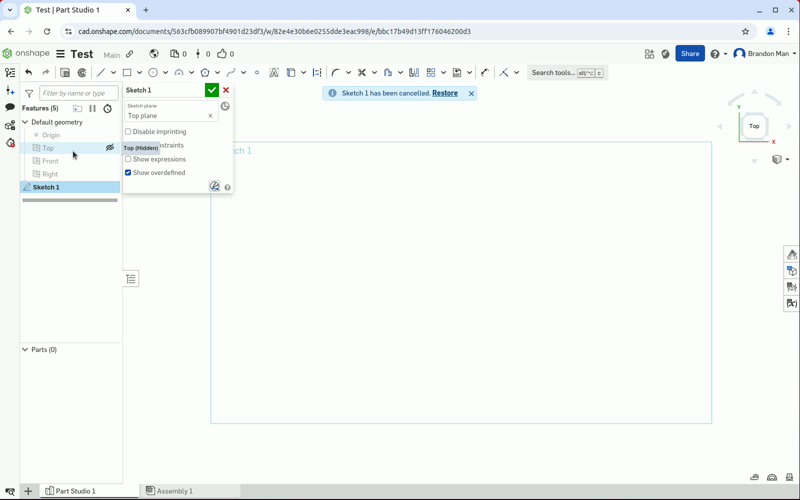
mouse_move(73, 352)
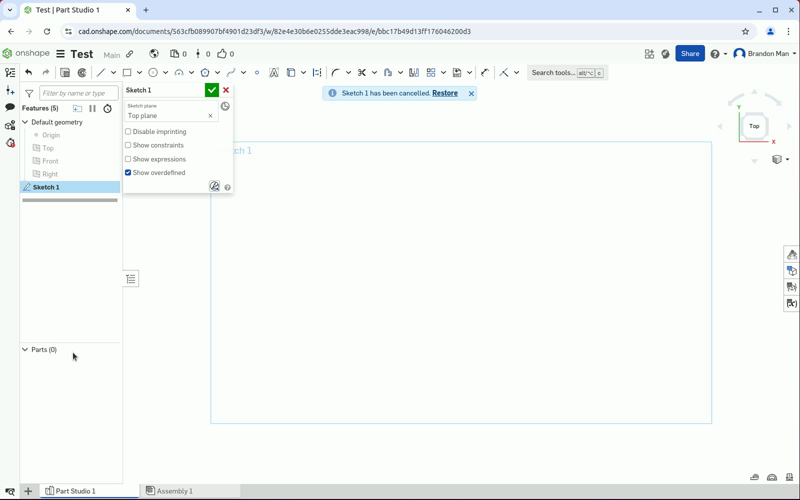
key(y)
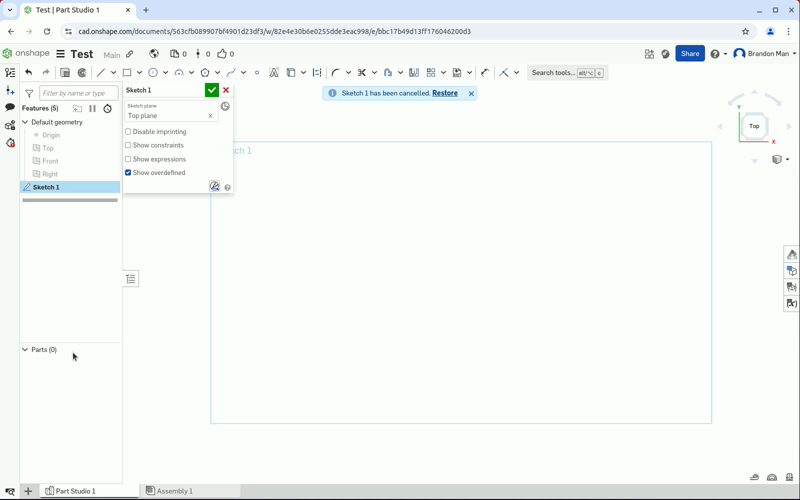
key(c)
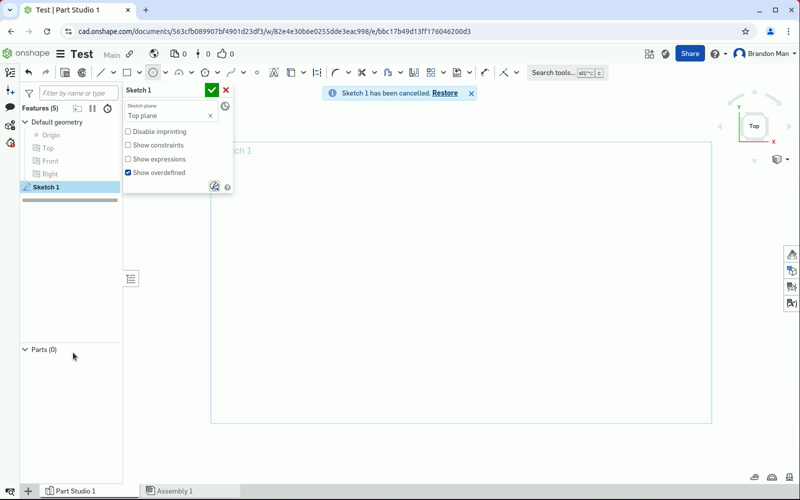
key_down(shift)
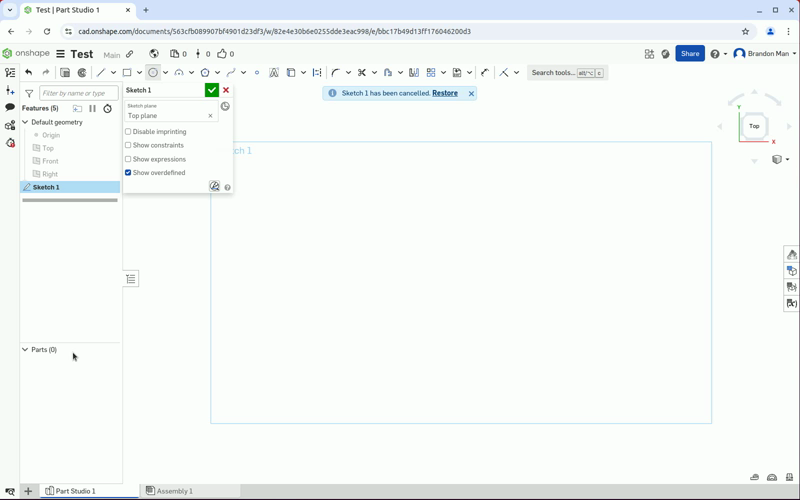
mouse_move(486, 282)
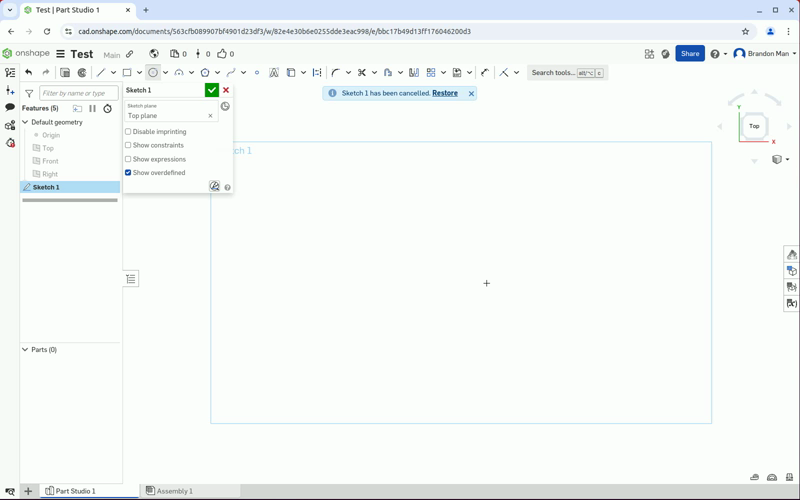
click(486, 282)
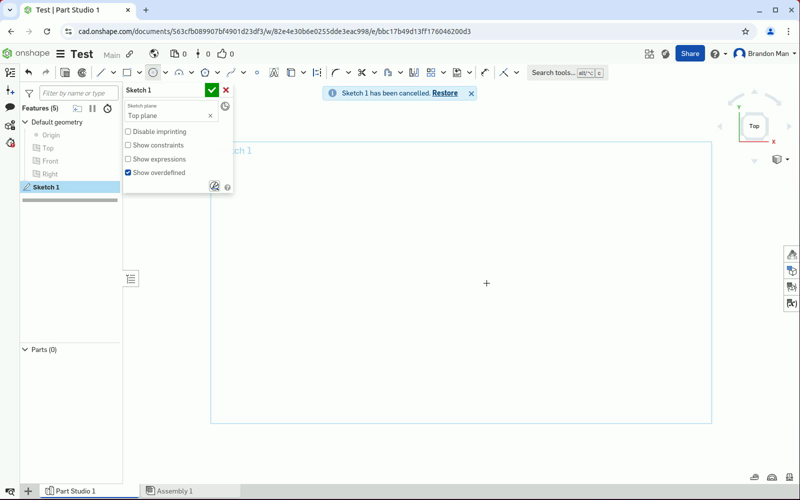
key_up(shift)
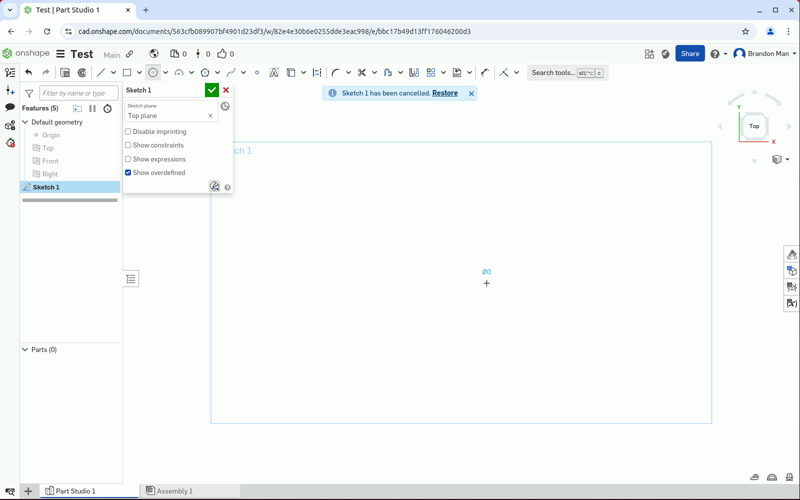
mouse_move(499, 282)
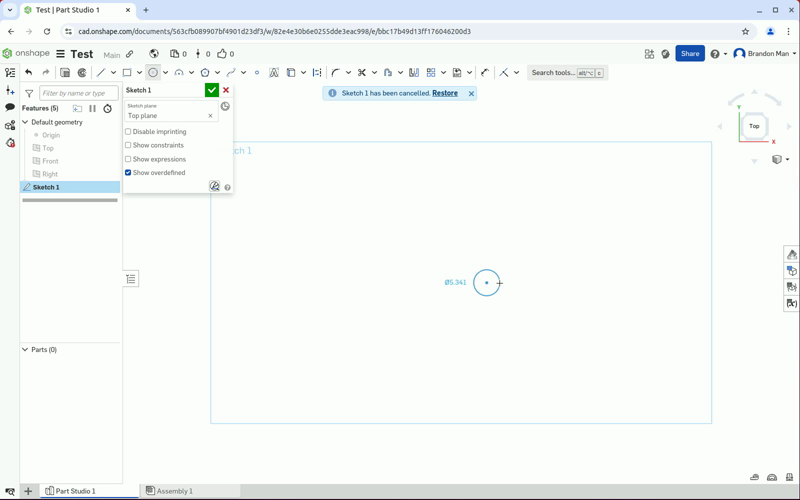
click(499, 282)
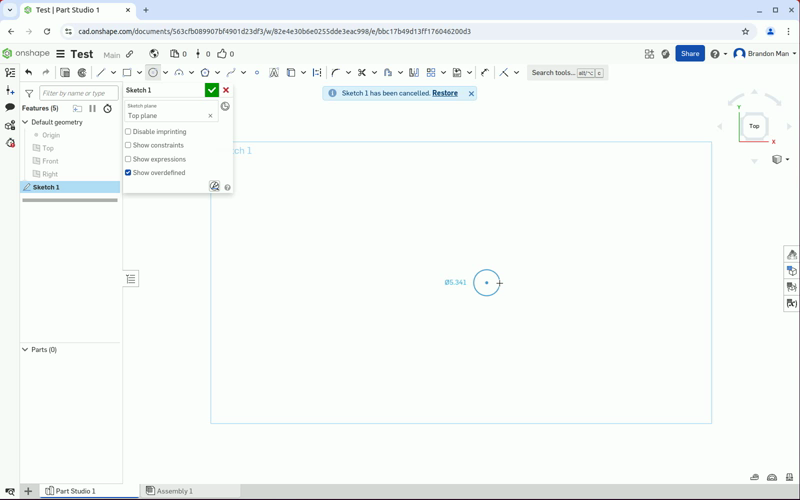
key(esc)
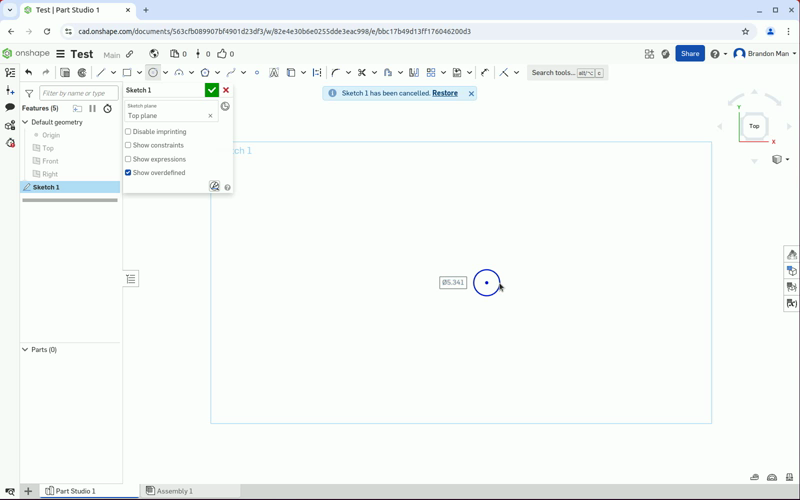
mouse_move(484, 280)
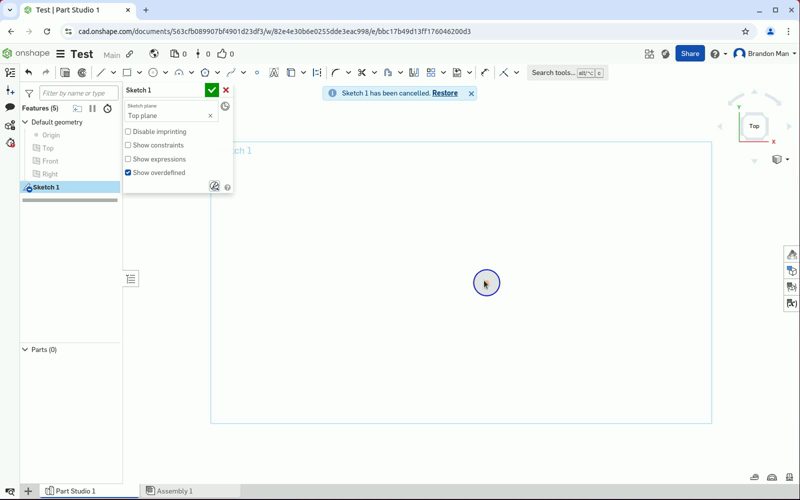
scroll(6)
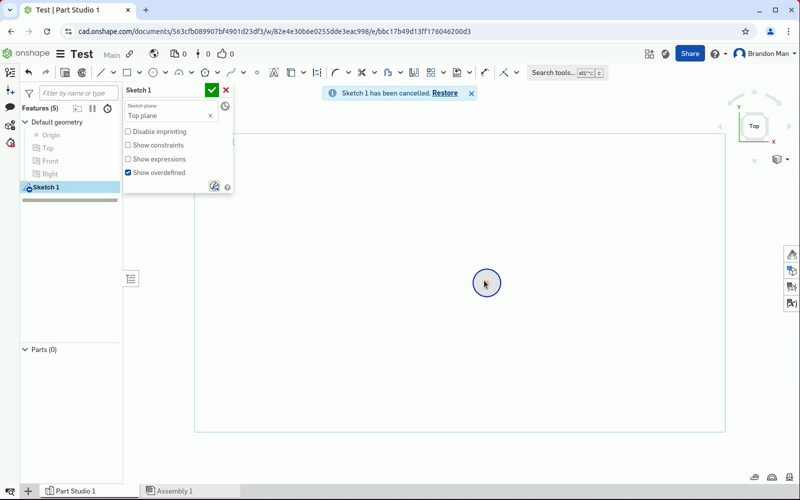
scroll(6)
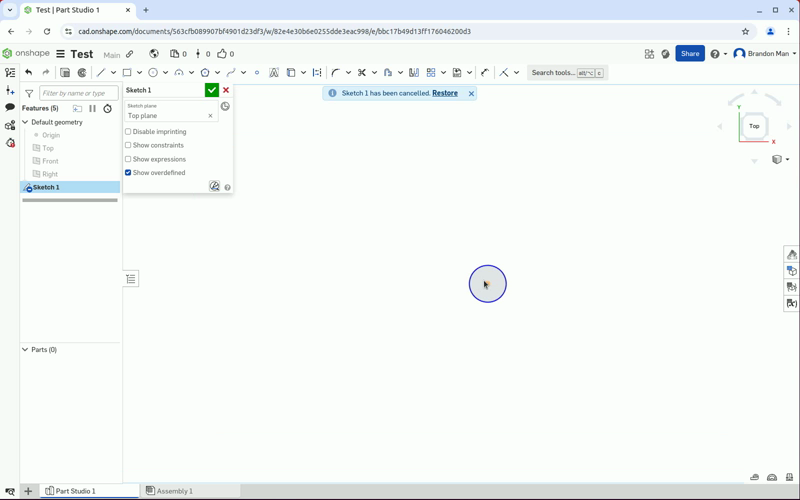
scroll(6)
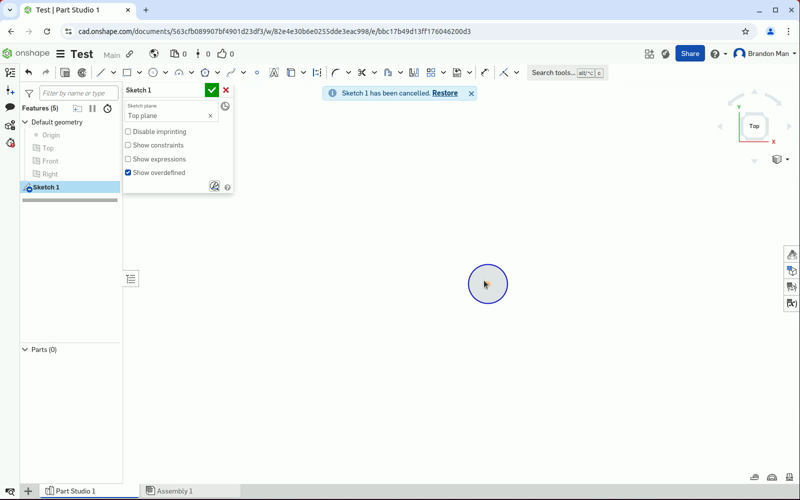
scroll(6)
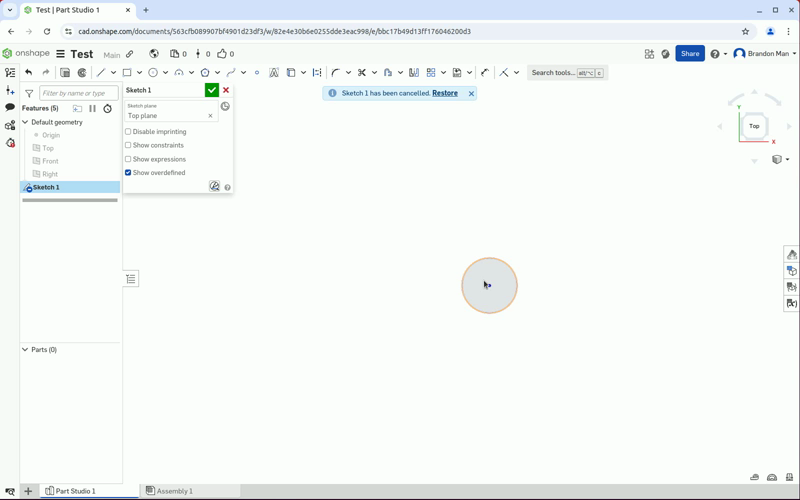
scroll(6)
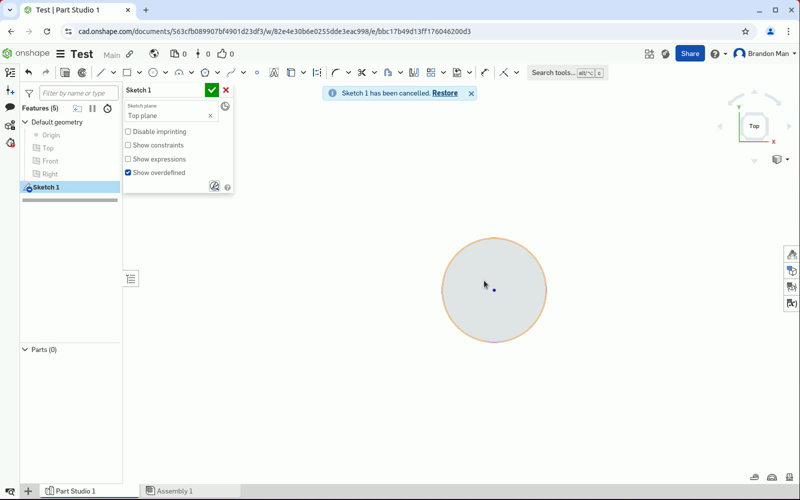
scroll(6)
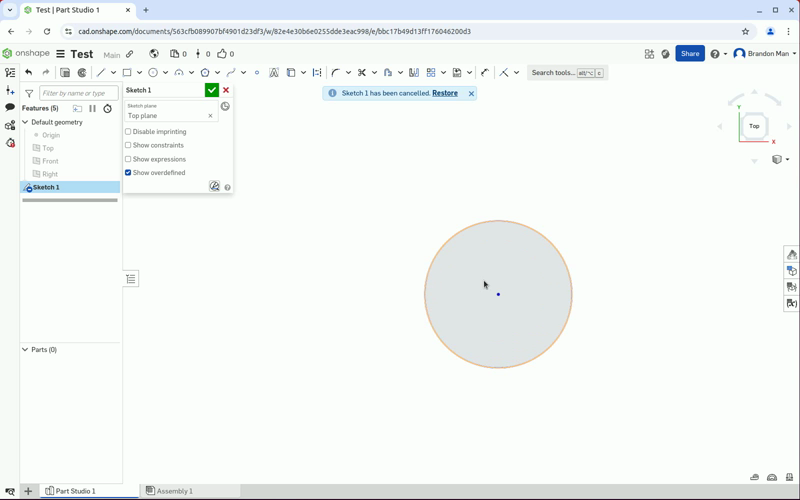
scroll(6)
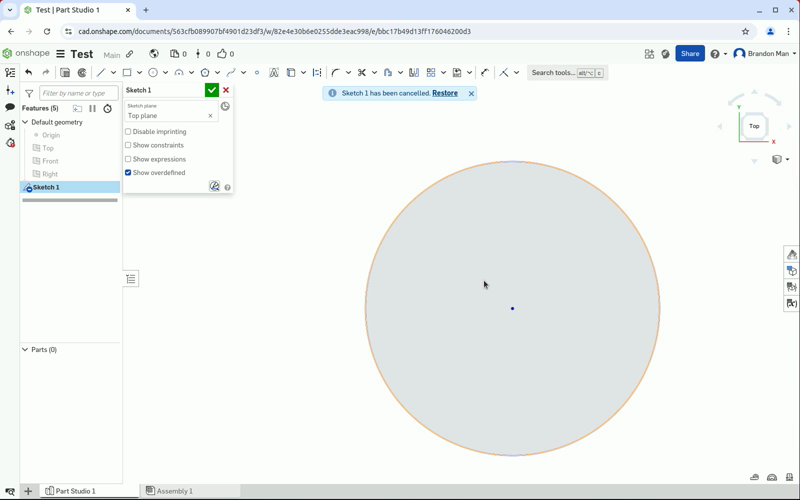
click(484, 280)
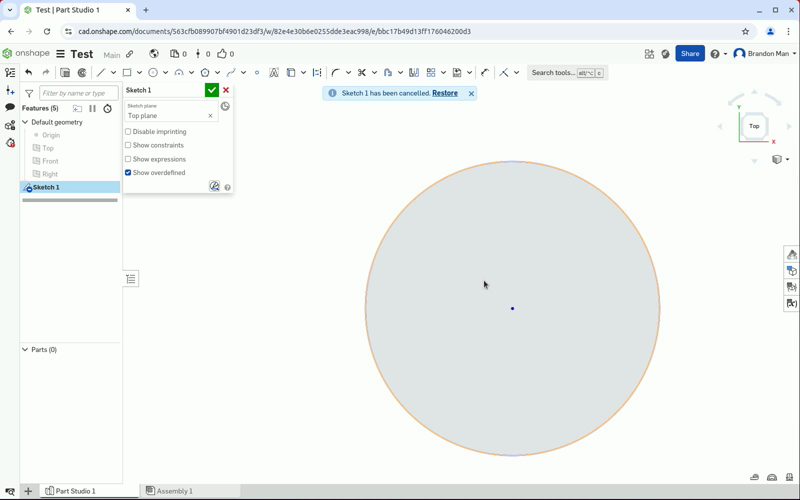
scroll(-6)
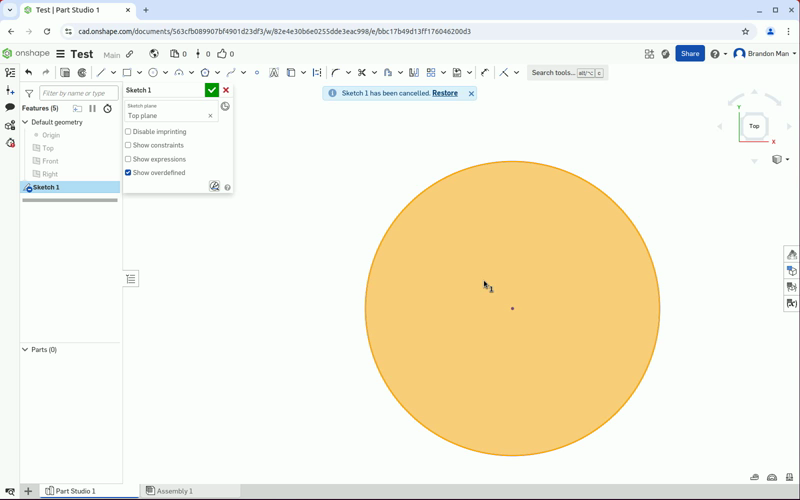
scroll(-6)
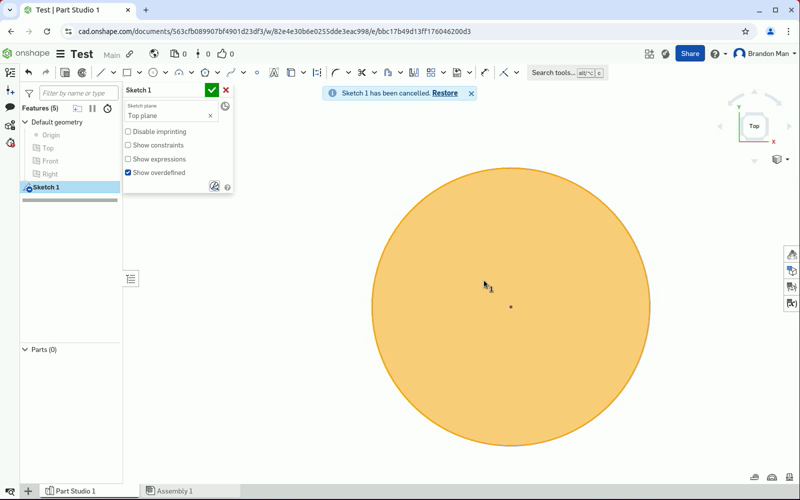
scroll(-6)
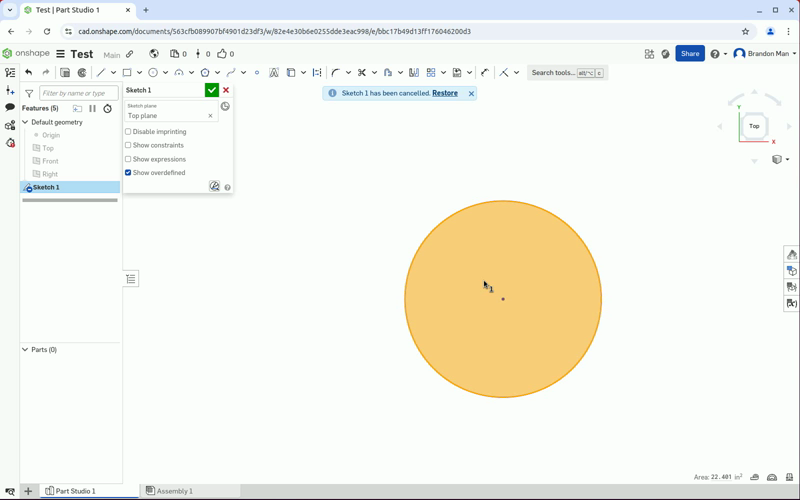
scroll(-6)
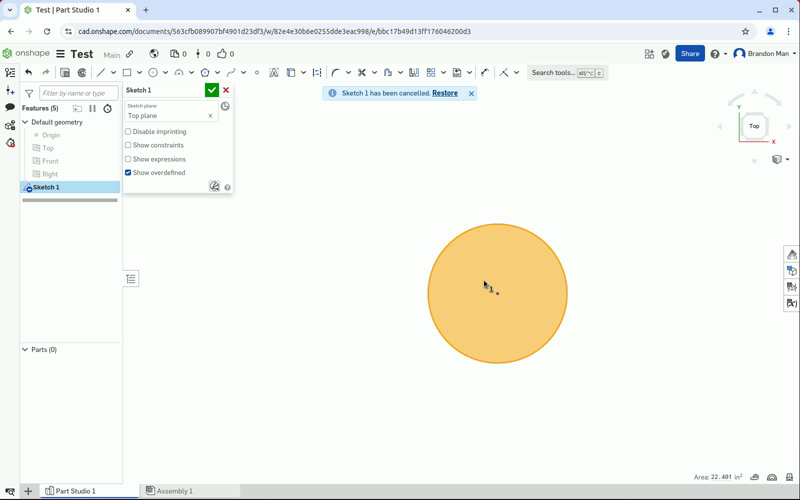
scroll(-6)
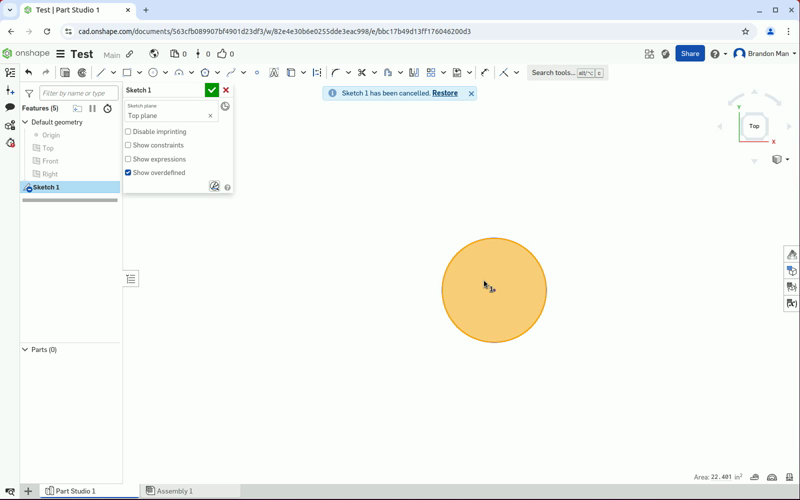
scroll(-6)
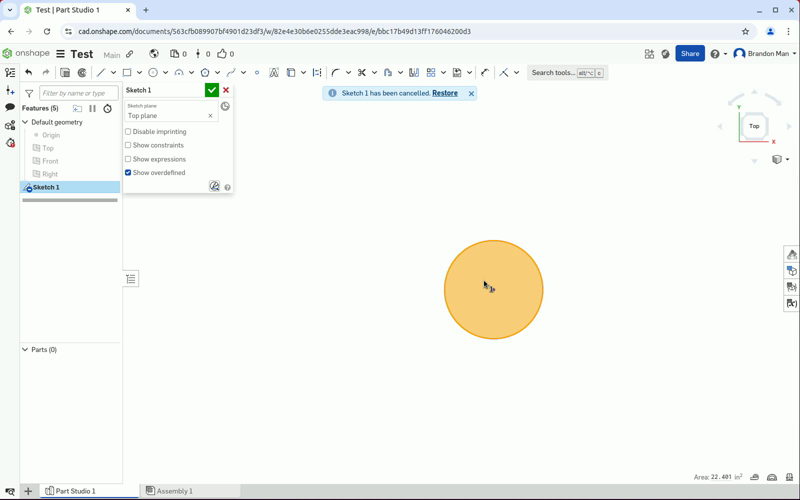
scroll(-6)
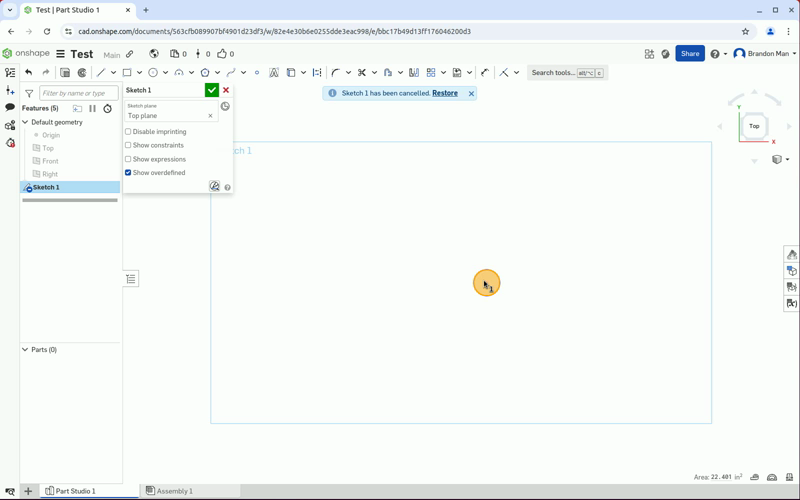
mouse_move(73, 352)
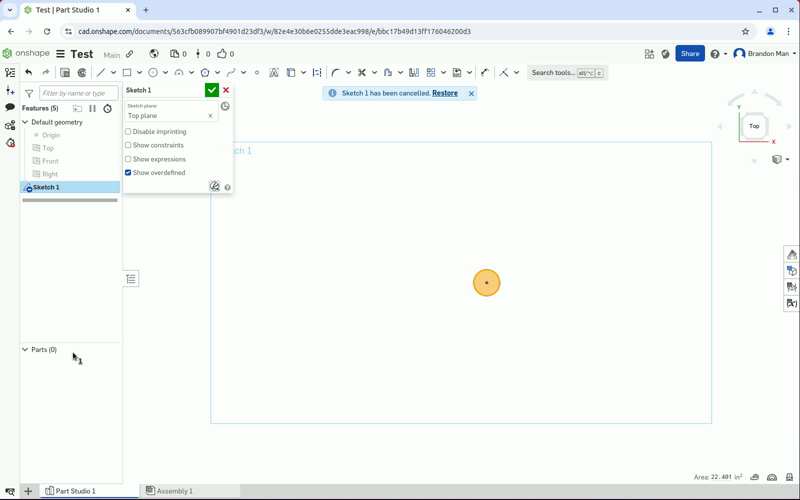
key(shift+y)
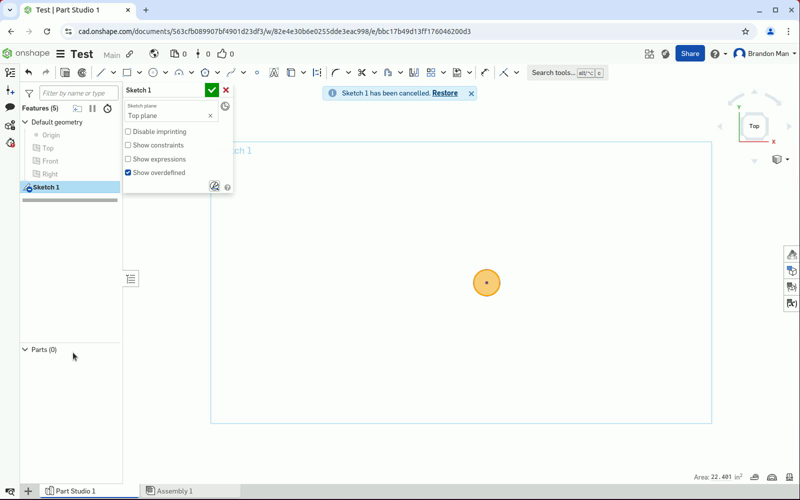
key(shift+e)
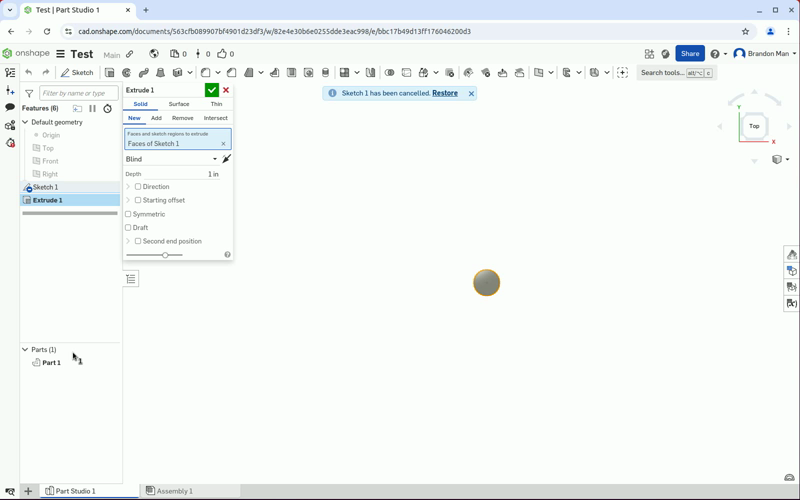
mouse_move(143, 106)
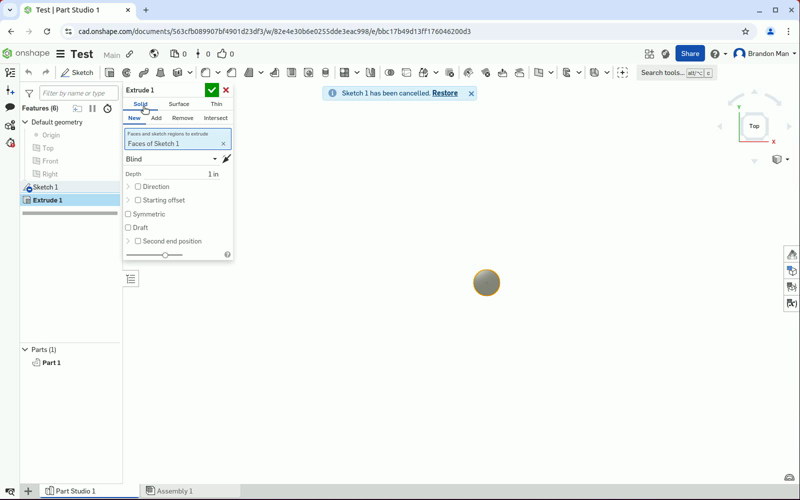
click(143, 106)
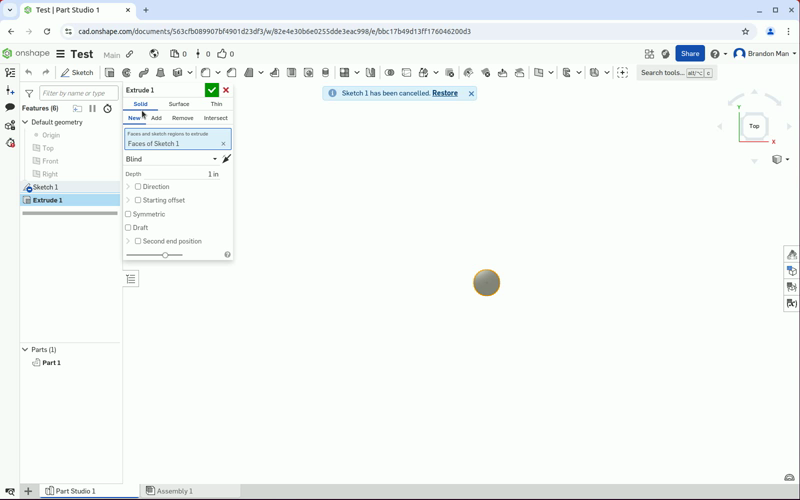
mouse_move(137, 120)
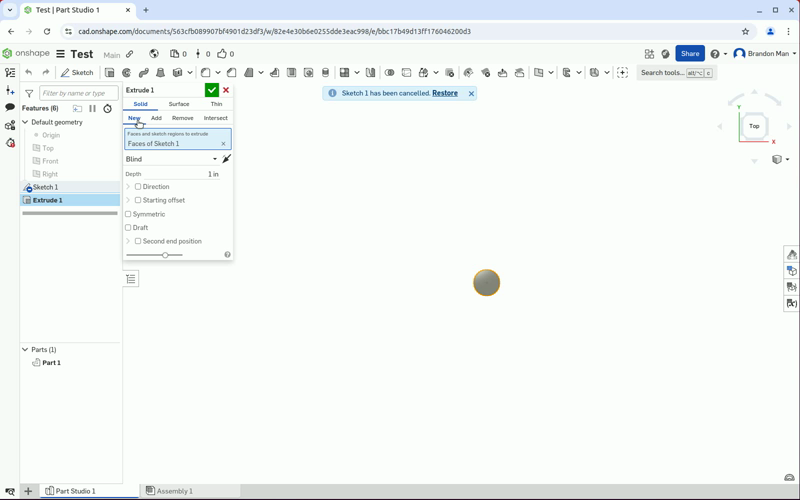
click(137, 120)
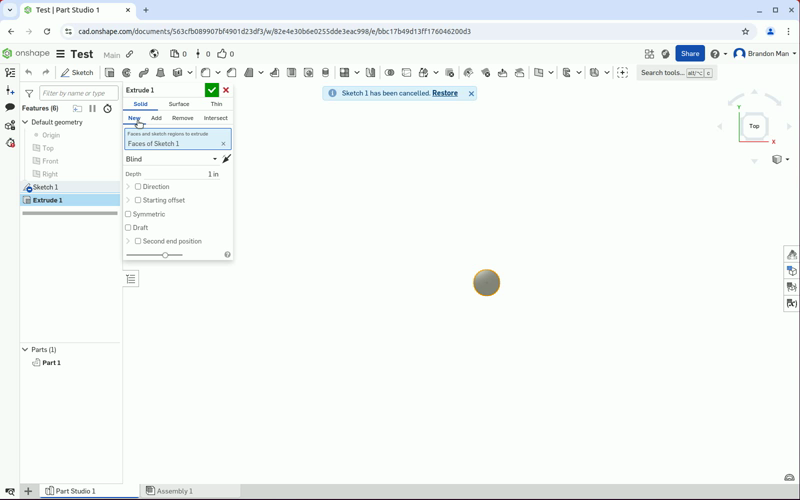
key(tab, 4)
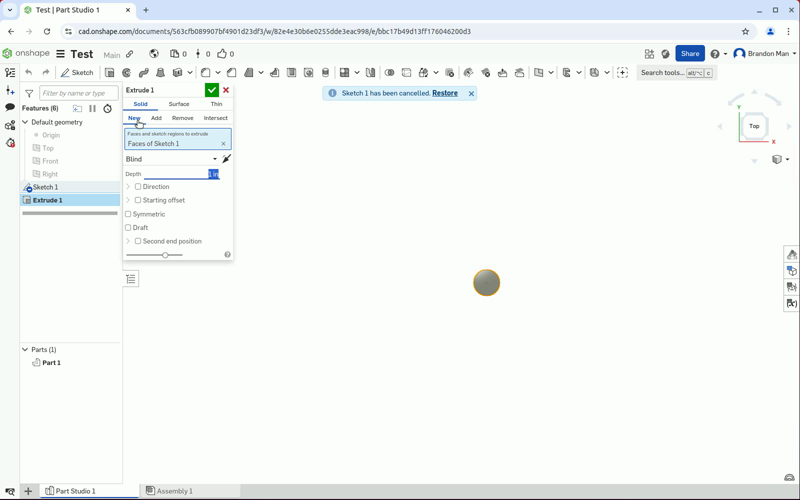
text(-10.351)
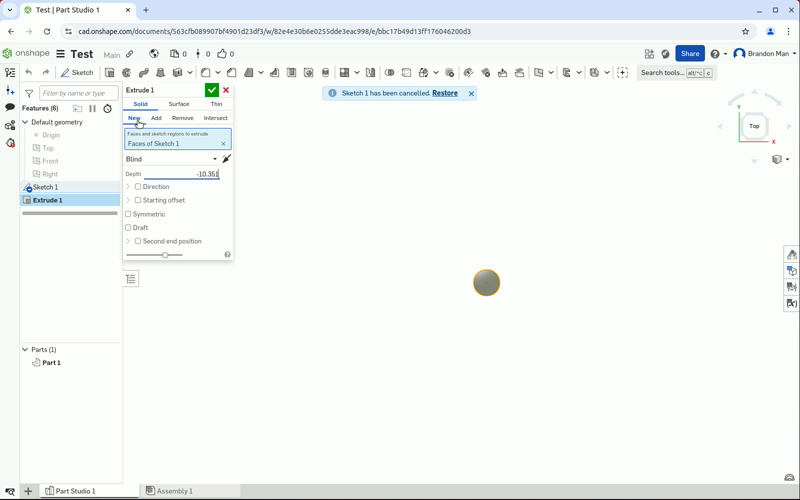
key(enter)
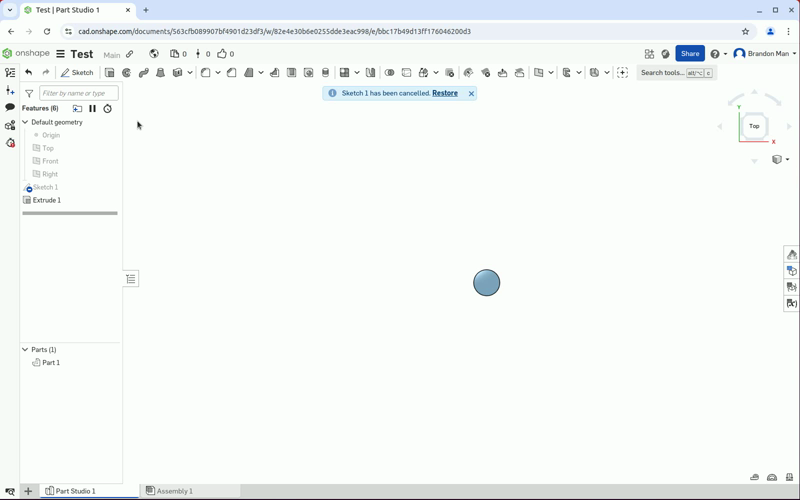
key(shift+h)
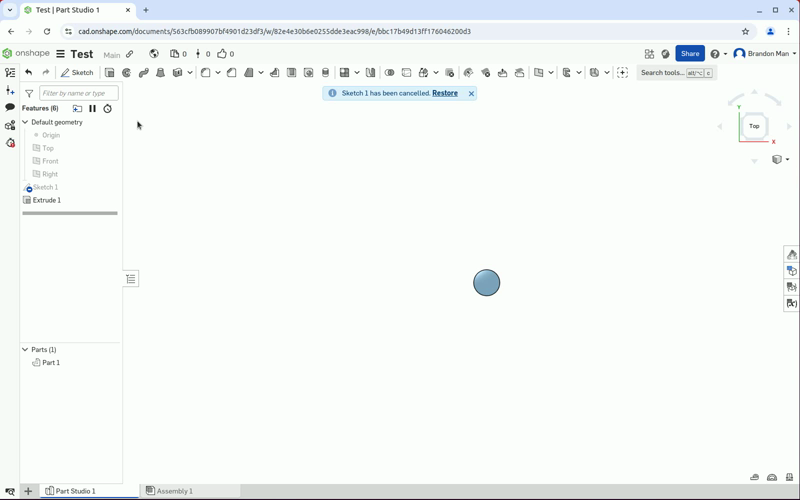
key(shift+h)
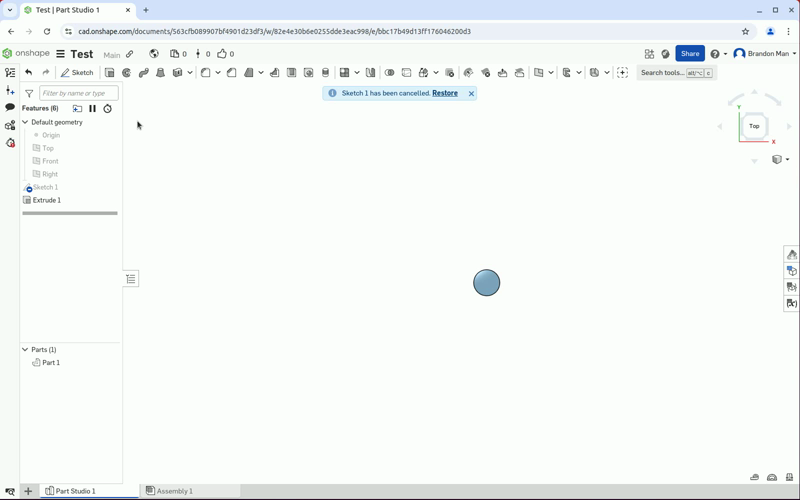
mouse_move(73, 189)
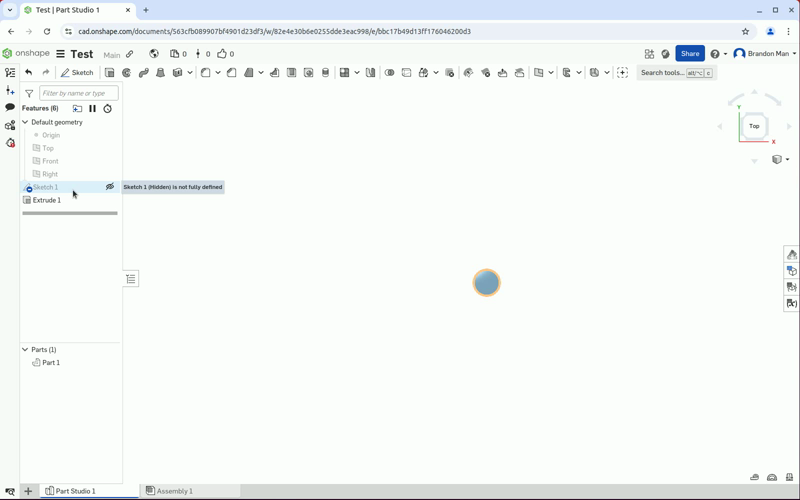
click(73, 189)
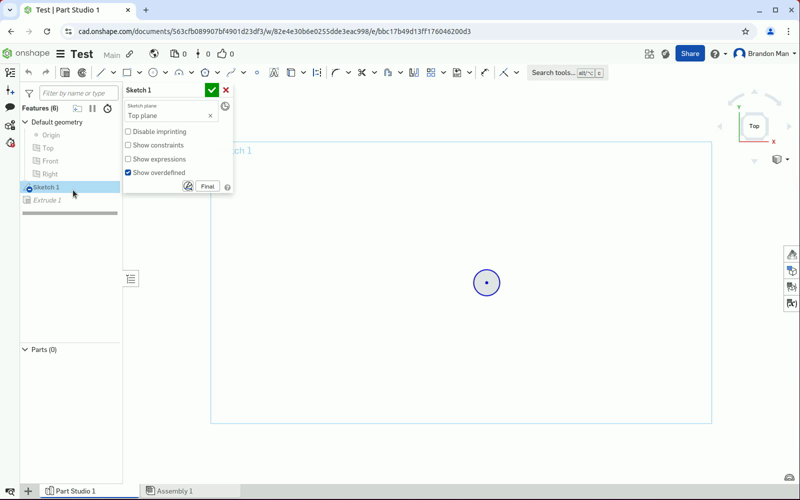
mouse_move(229, 92)
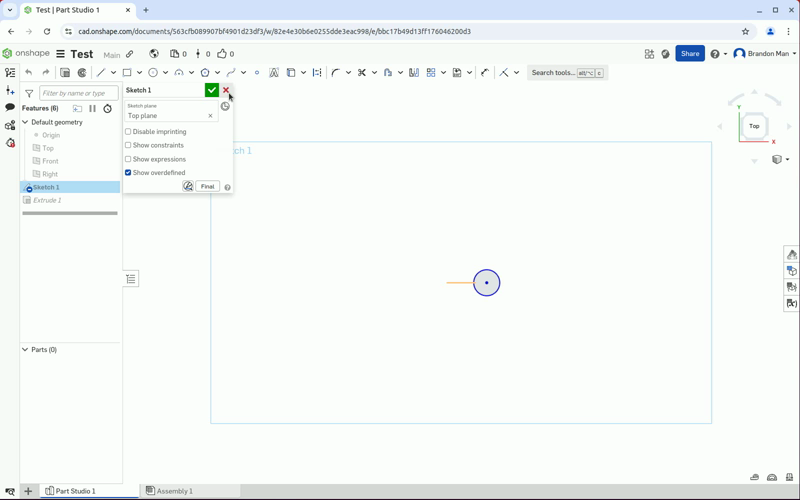
click(229, 92)
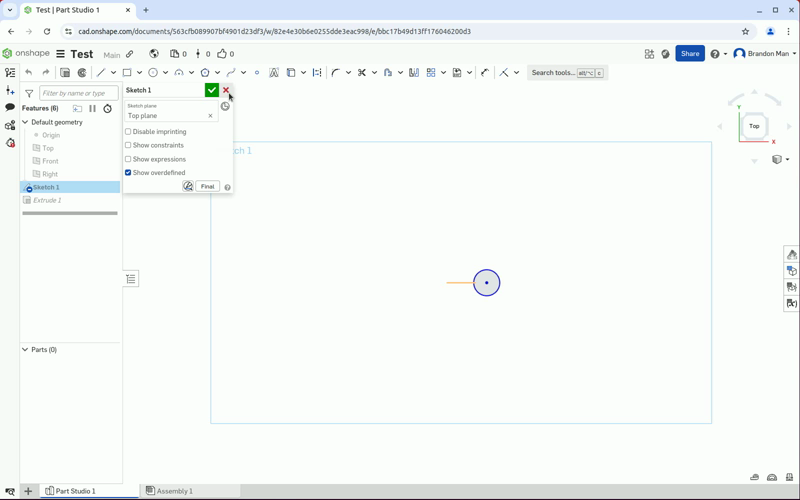
key(shift+s)
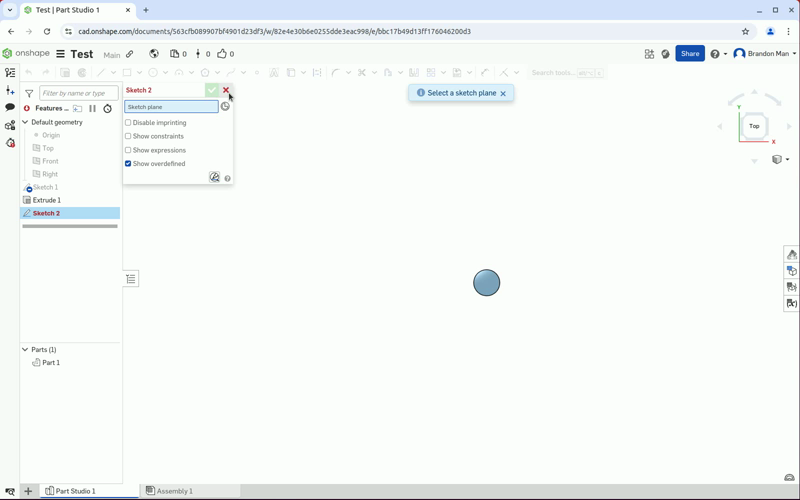
mouse_move(73, 150)
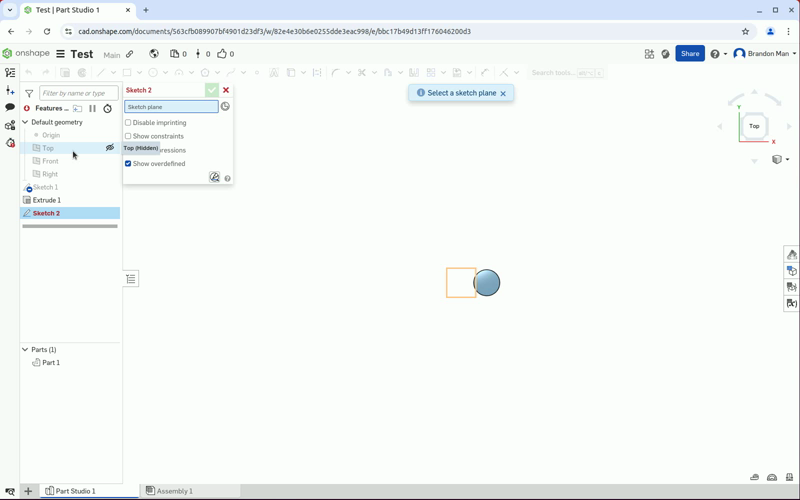
click(73, 150)
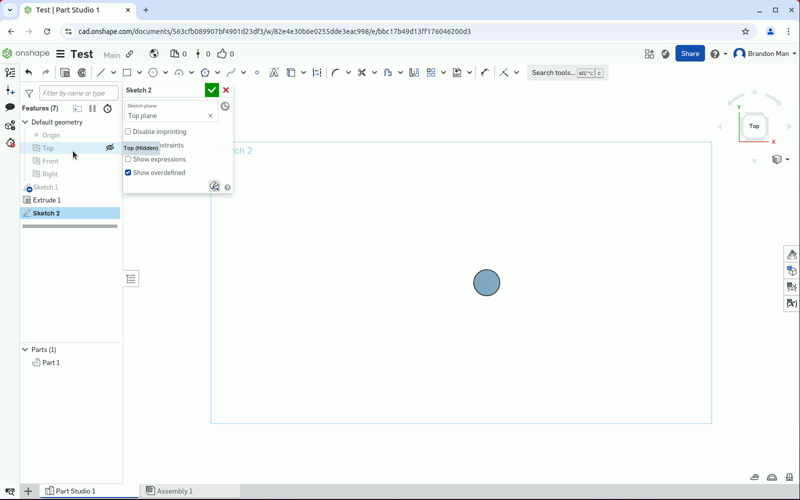
mouse_move(73, 352)
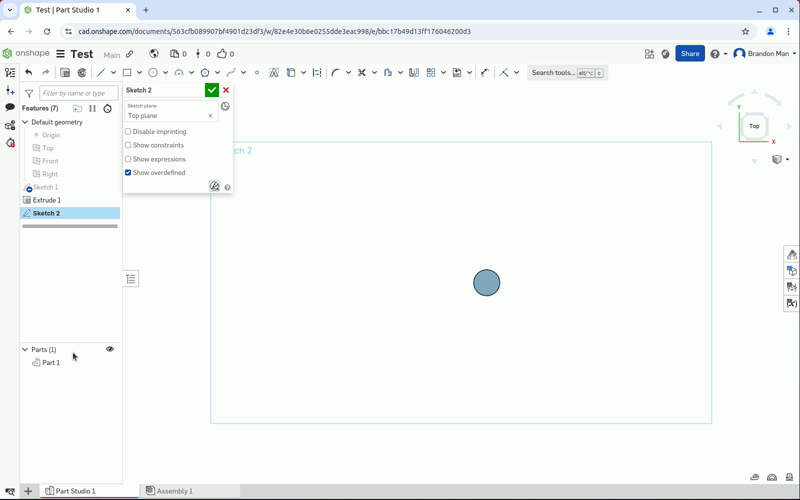
key(y)
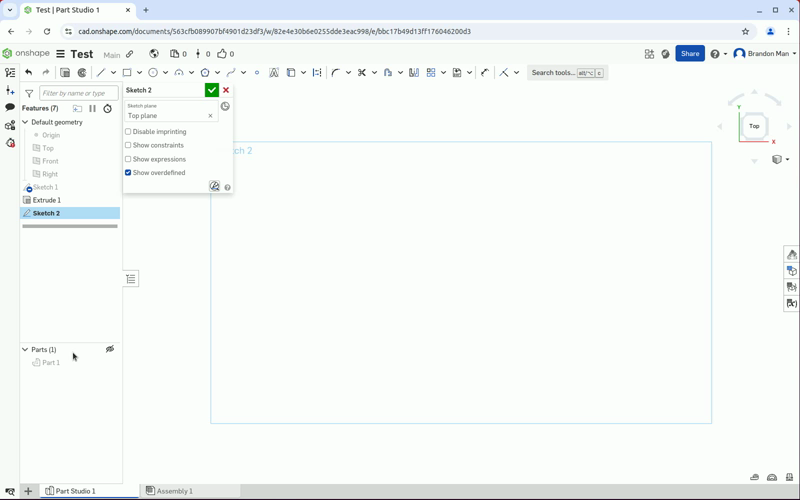
key(c)
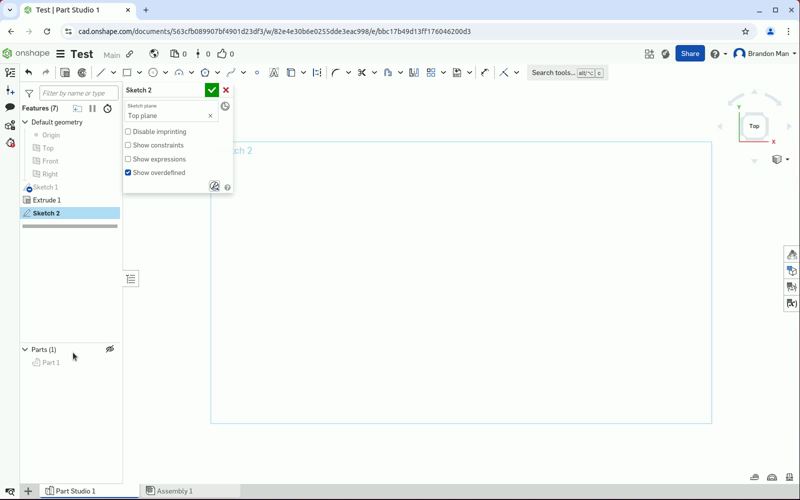
key_down(shift)
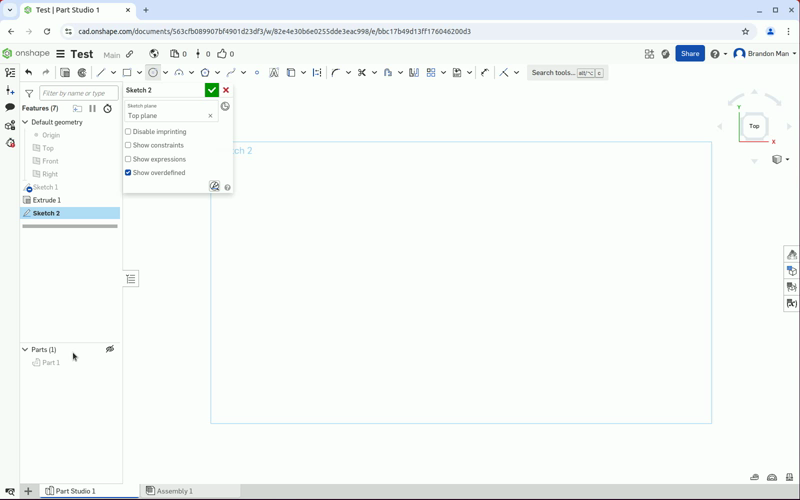
mouse_move(436, 282)
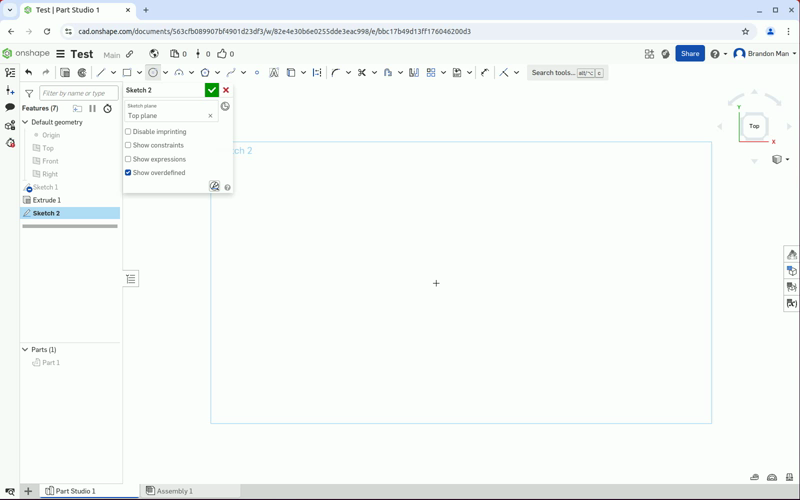
click(436, 282)
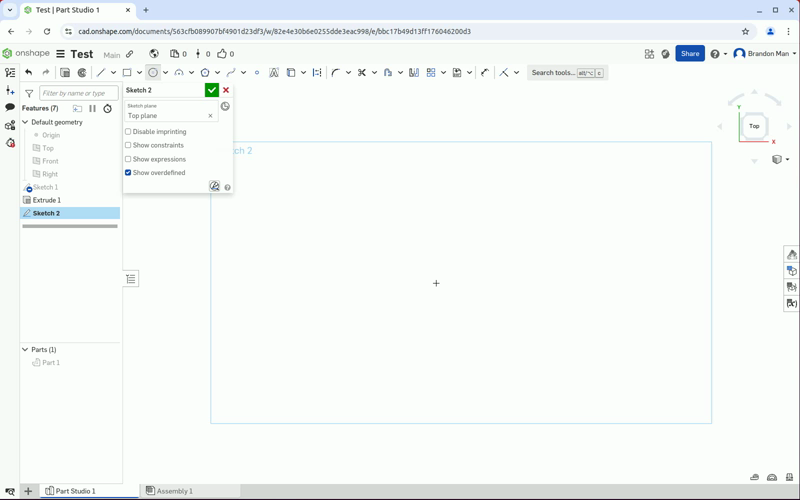
key_up(shift)
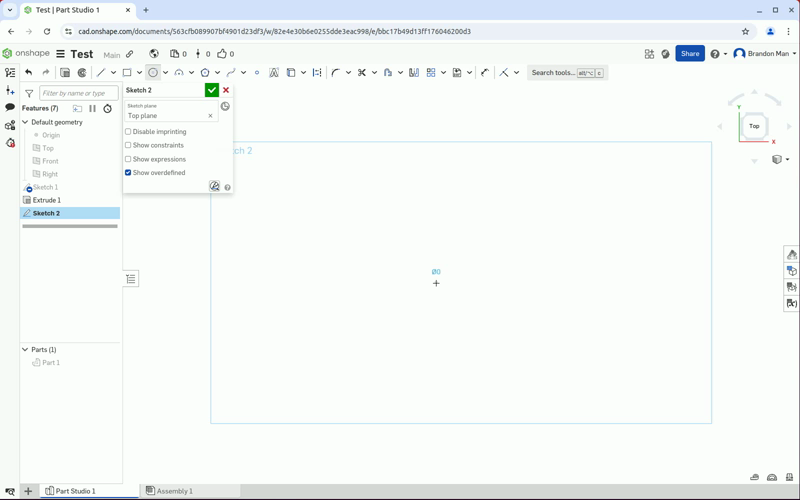
mouse_move(449, 282)
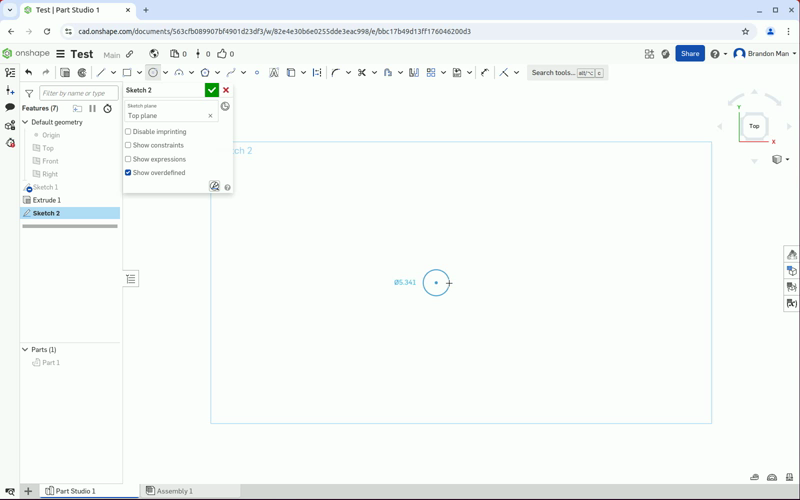
click(449, 282)
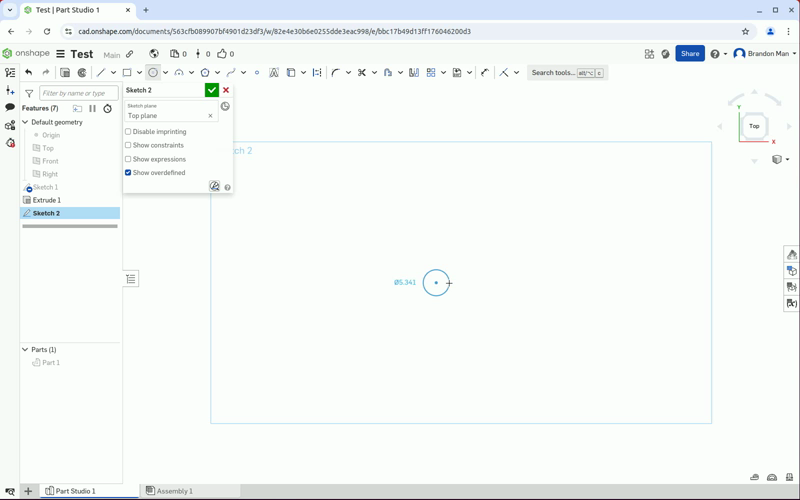
key(esc)
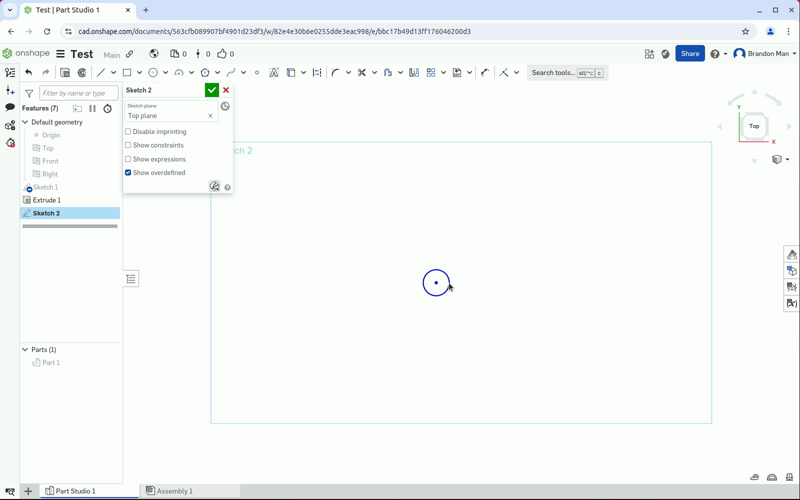
mouse_move(444, 282)
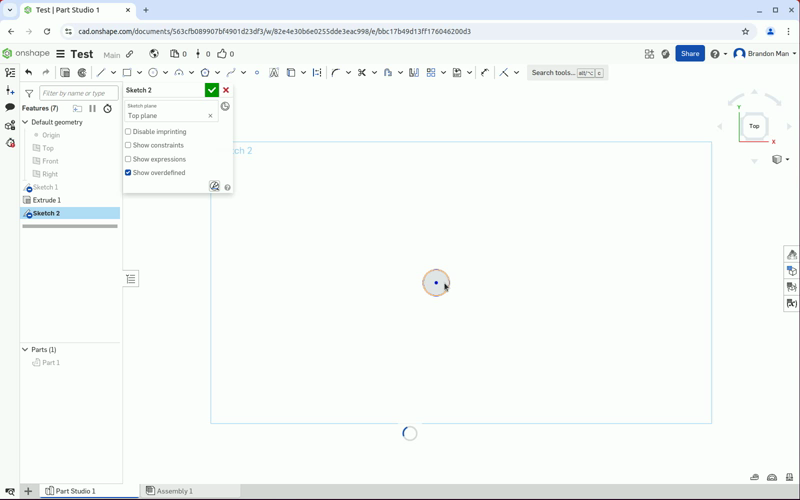
scroll(6)
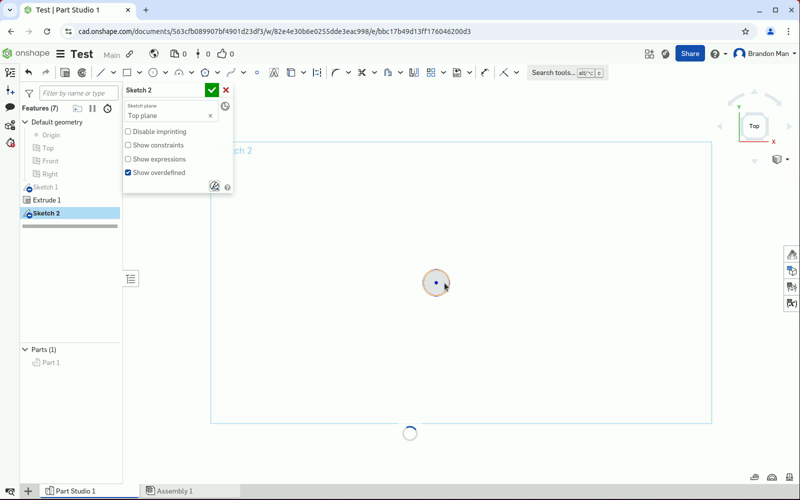
scroll(6)
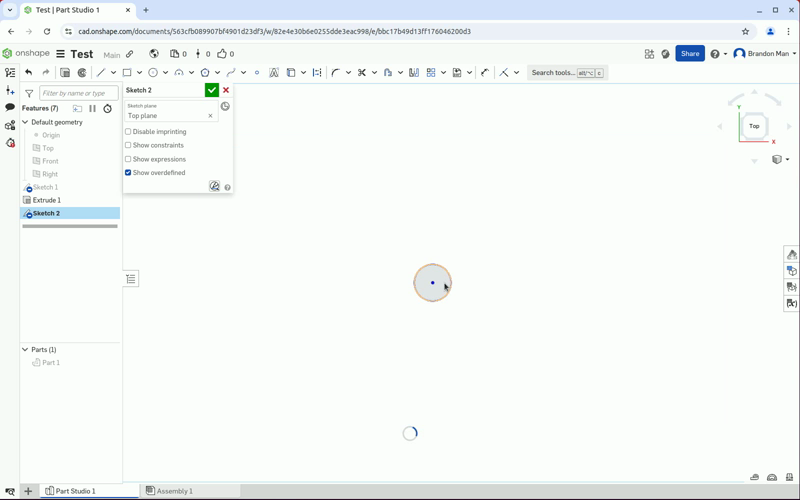
scroll(6)
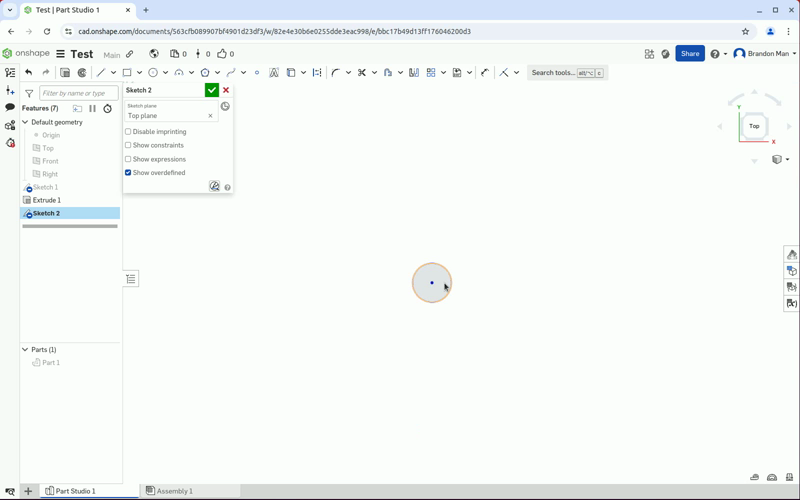
scroll(6)
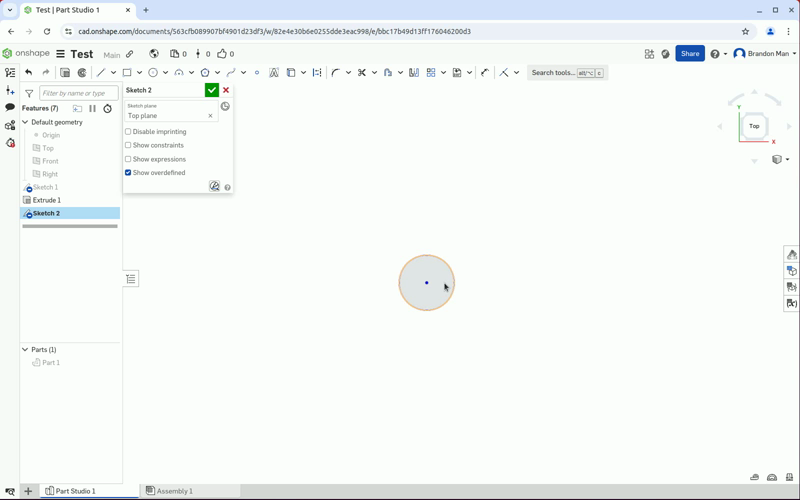
scroll(6)
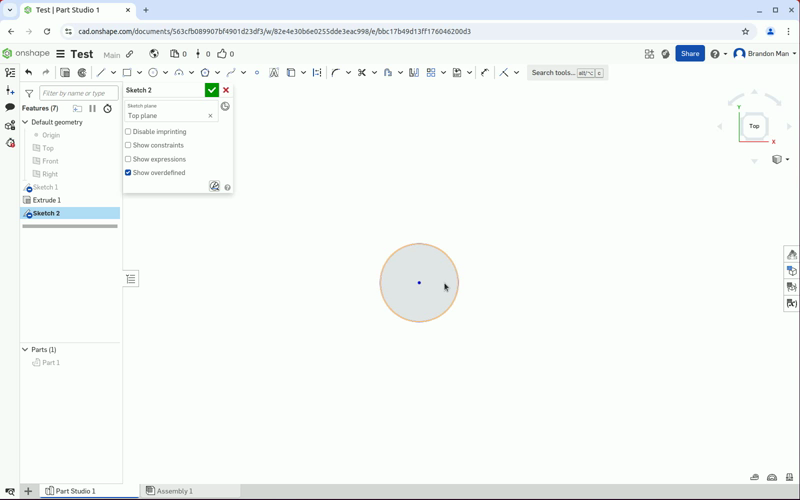
scroll(6)
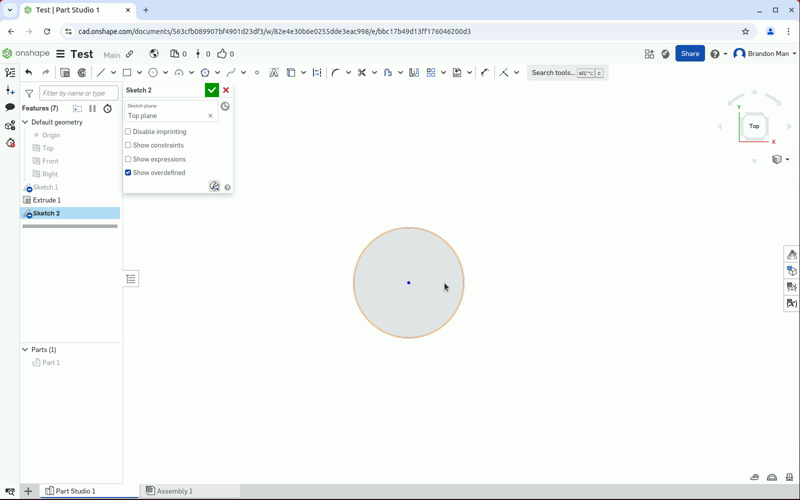
scroll(6)
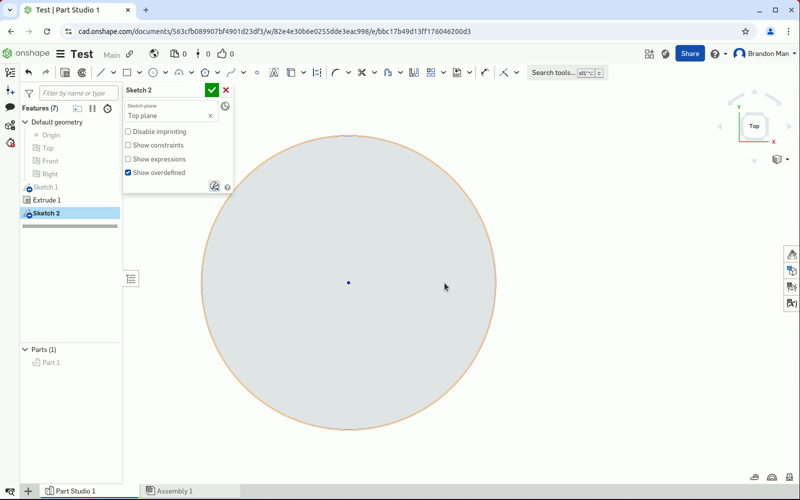
click(444, 282)
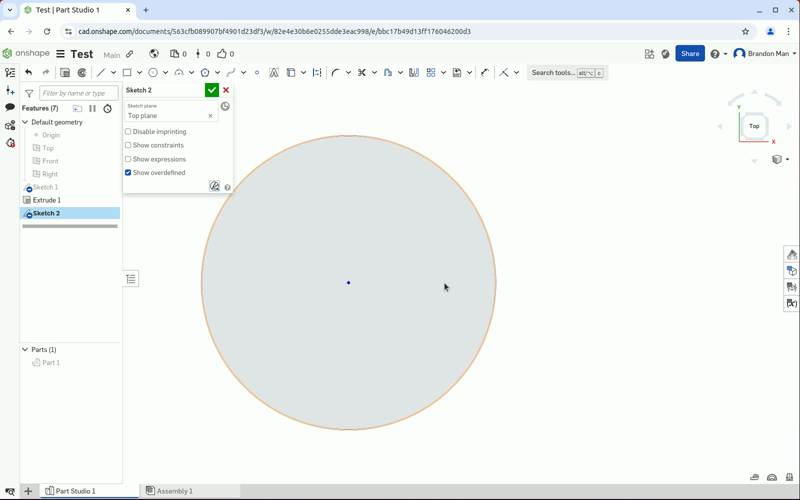
scroll(-6)
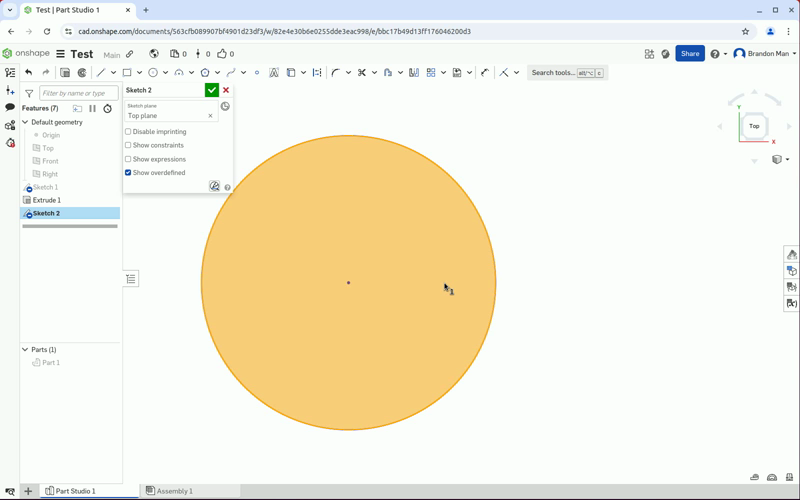
scroll(-6)
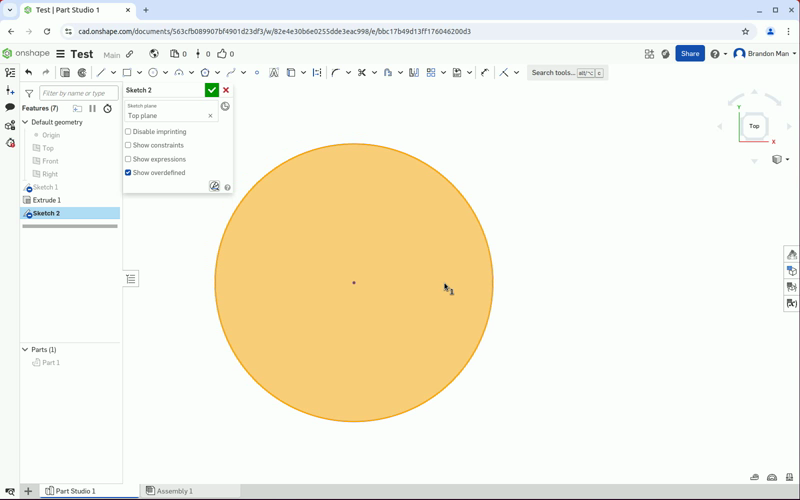
scroll(-6)
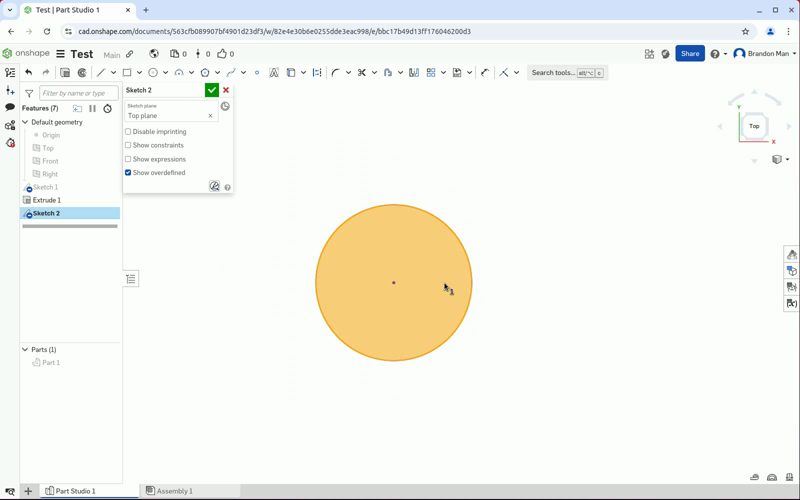
scroll(-6)
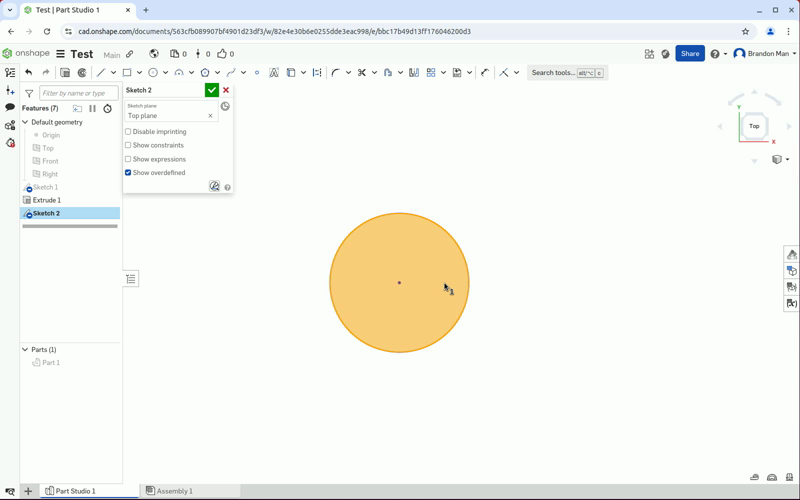
scroll(-6)
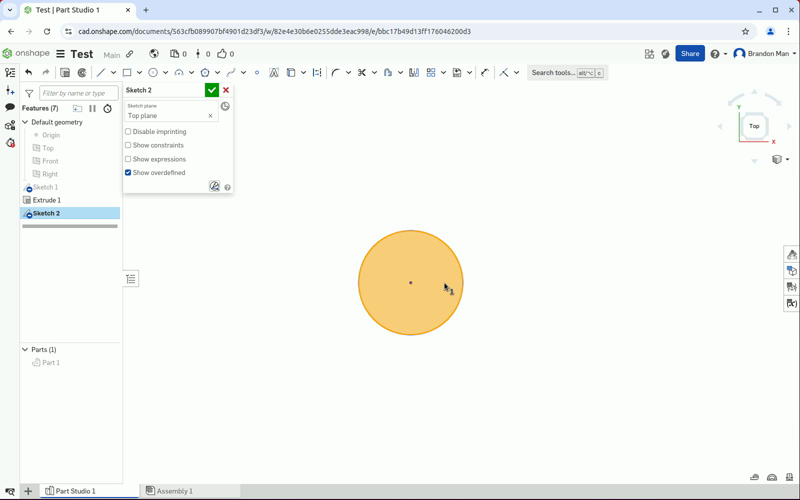
scroll(-6)
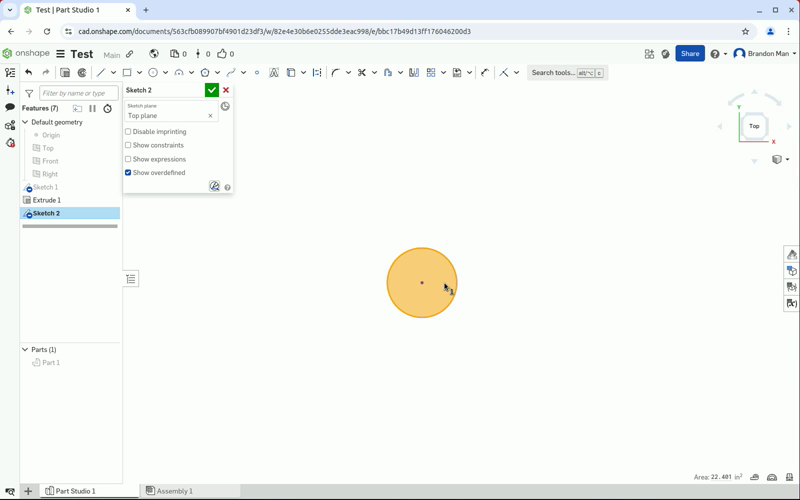
scroll(-6)
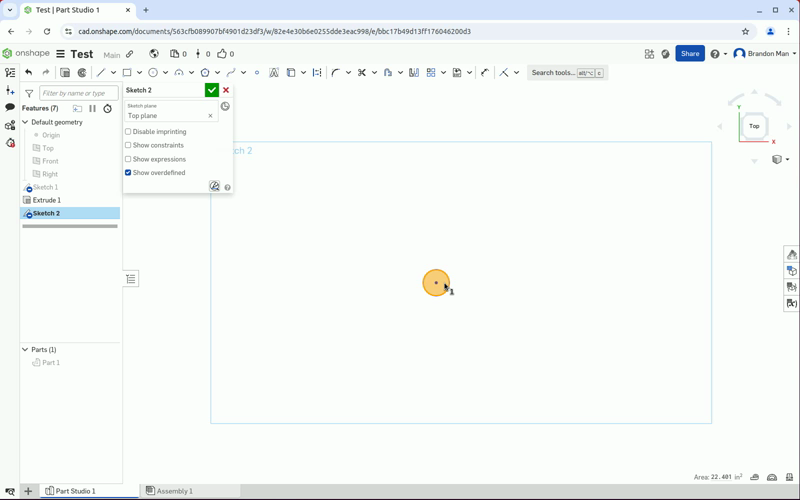
mouse_move(73, 352)
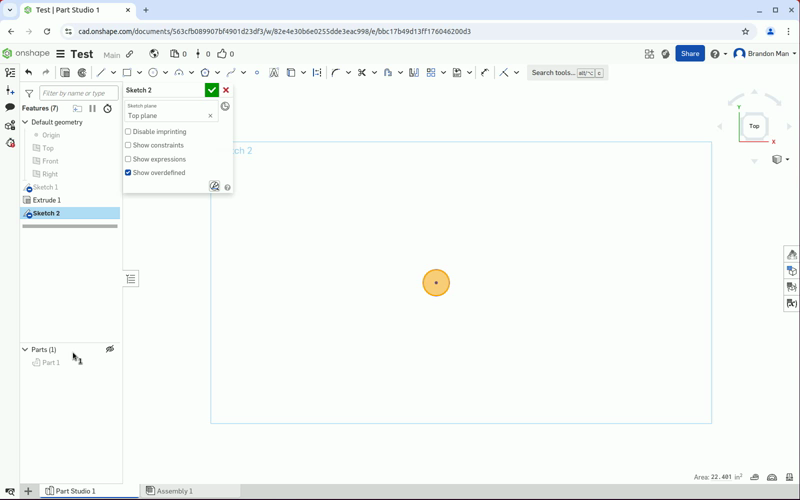
key(shift+y)
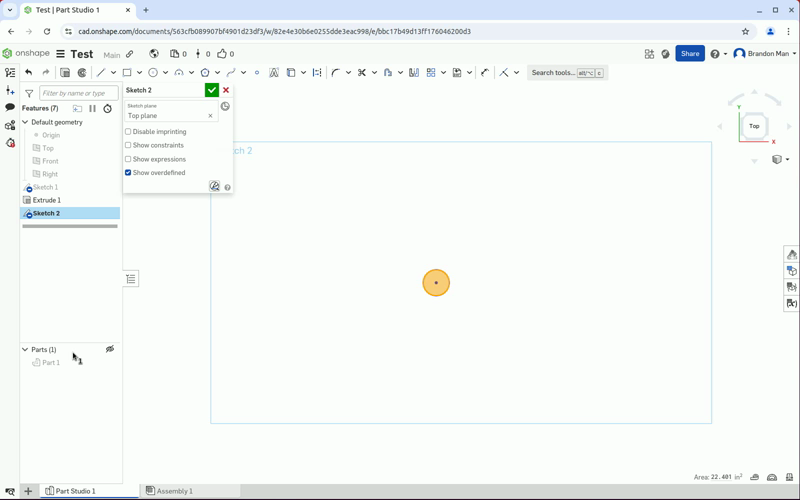
key(shift+e)
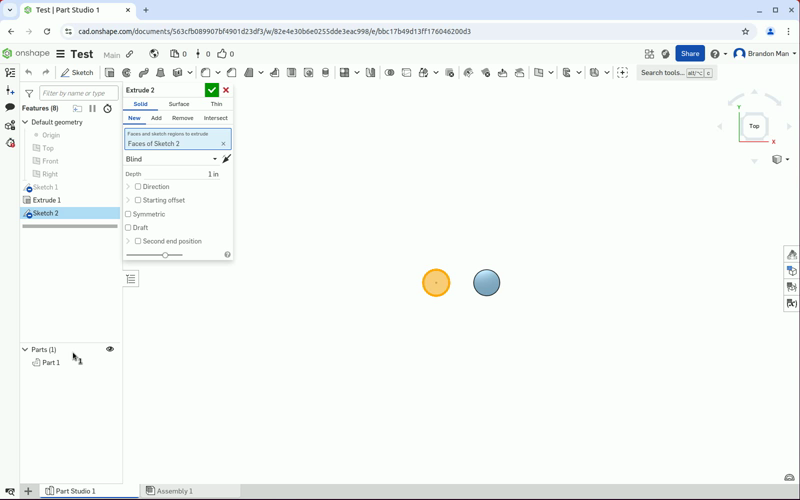
mouse_move(143, 106)
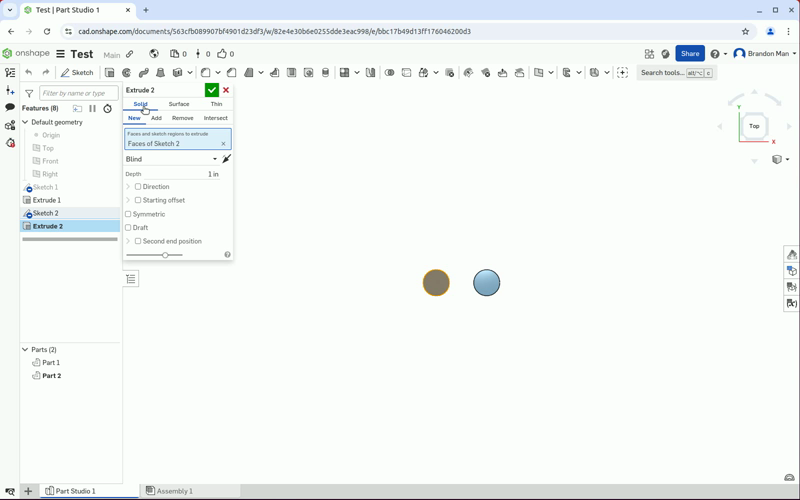
click(143, 106)
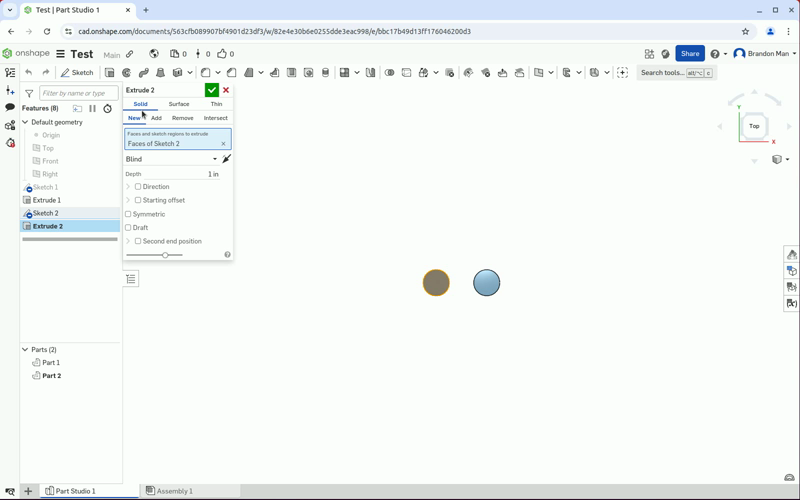
mouse_move(137, 120)
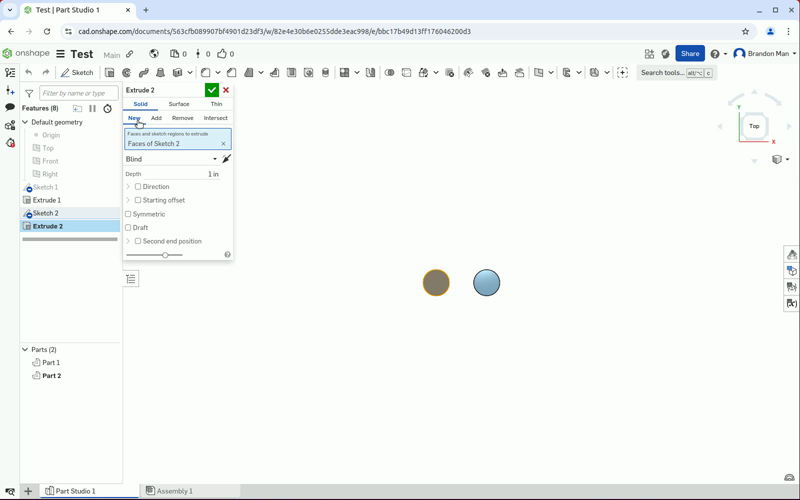
click(137, 120)
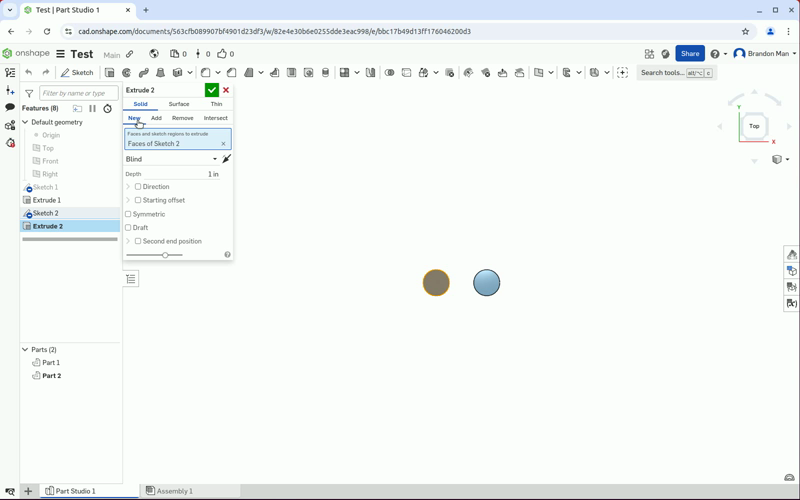
key(tab, 4)
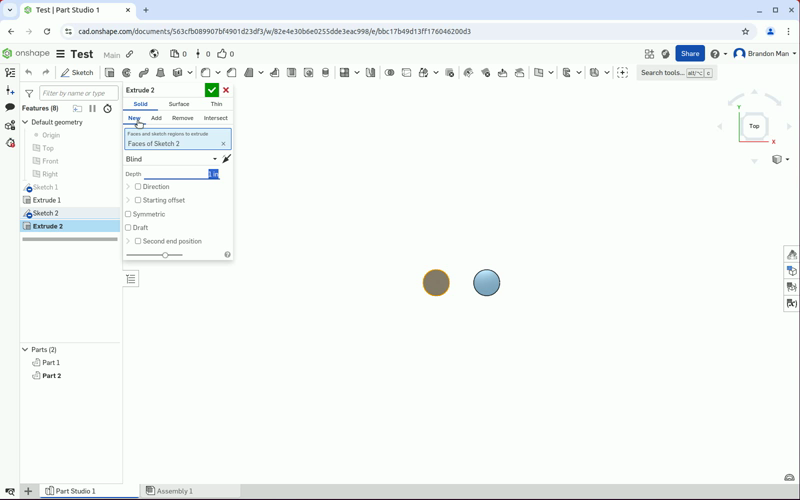
text(-10.351)
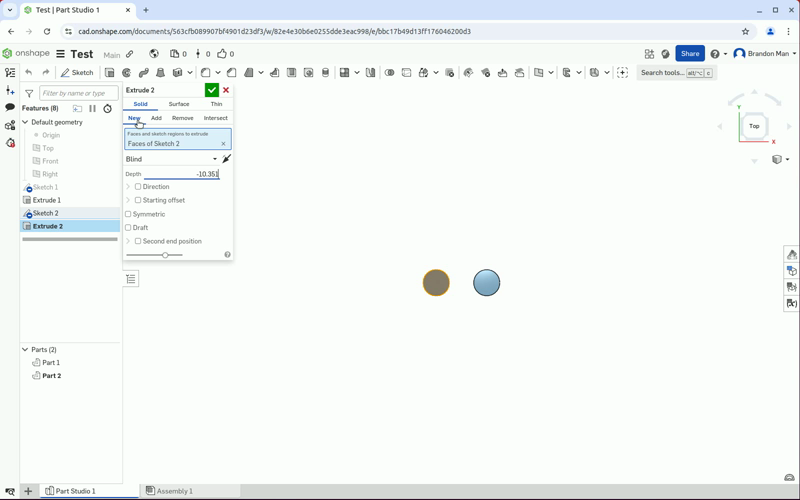
key(enter)
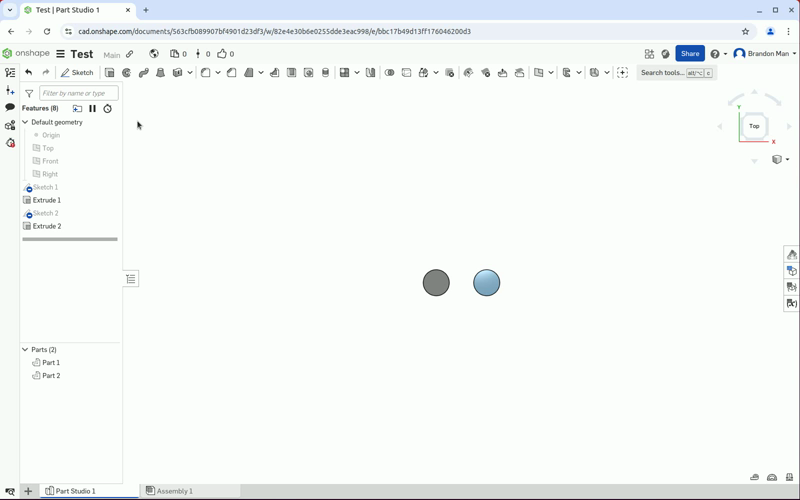
key(shift+h)
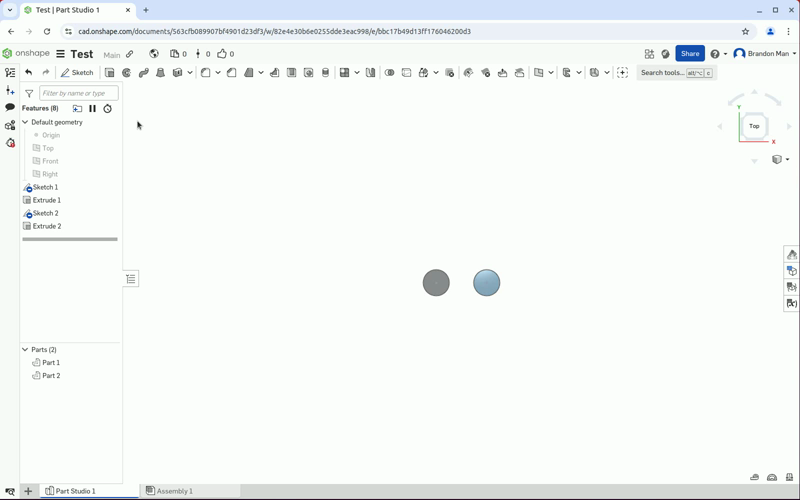
key(shift+h)
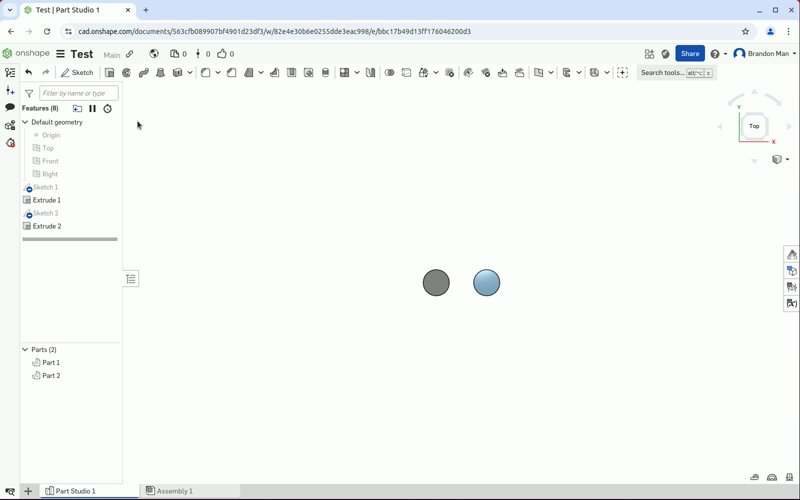
mouse_move(73, 189)
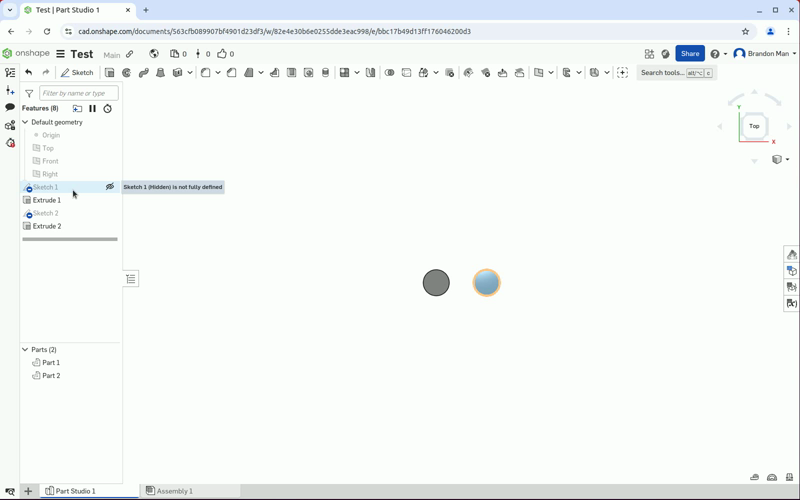
click(73, 189)
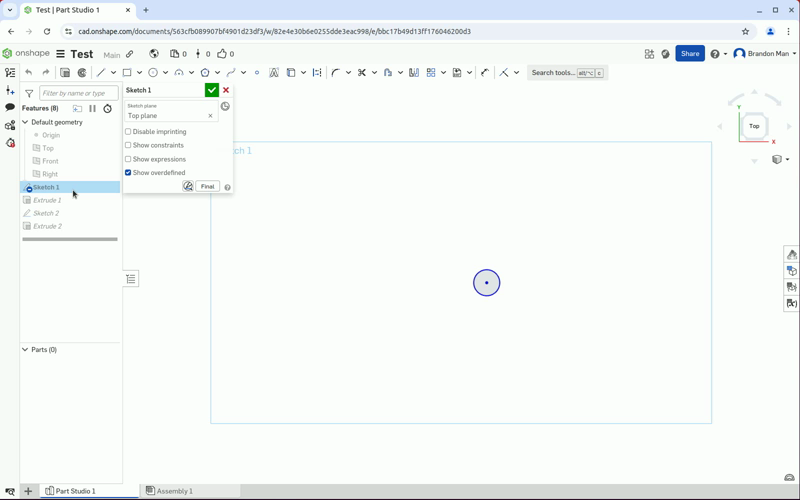
mouse_move(229, 92)
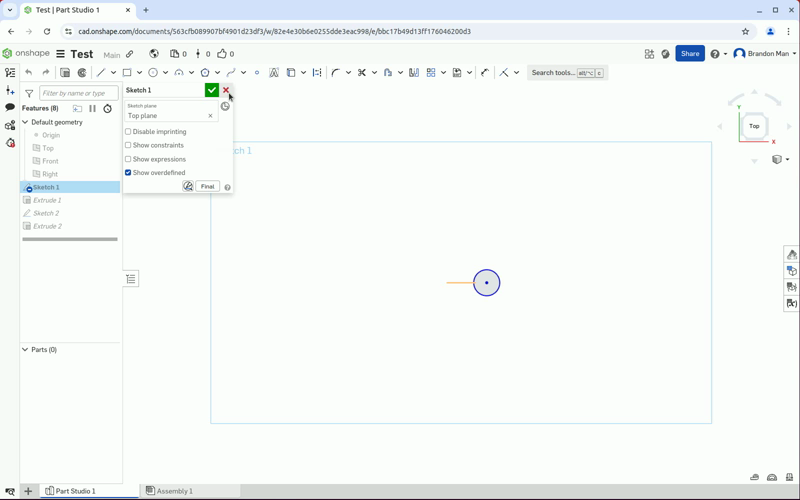
click(229, 92)
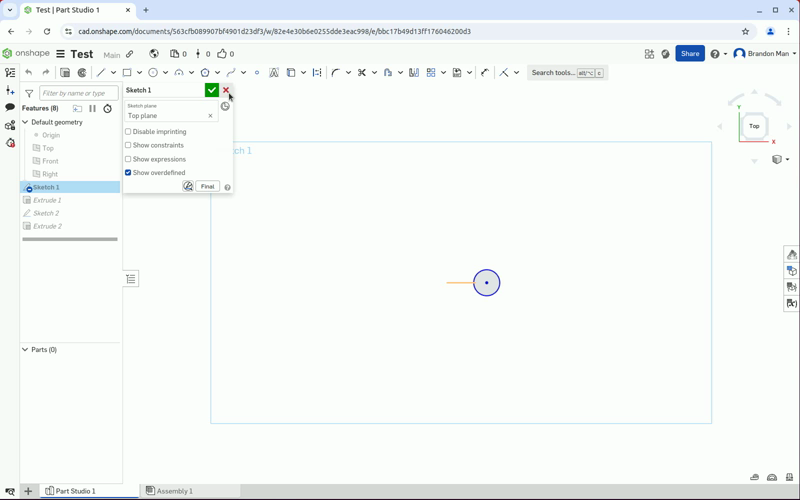
key(shift+s)
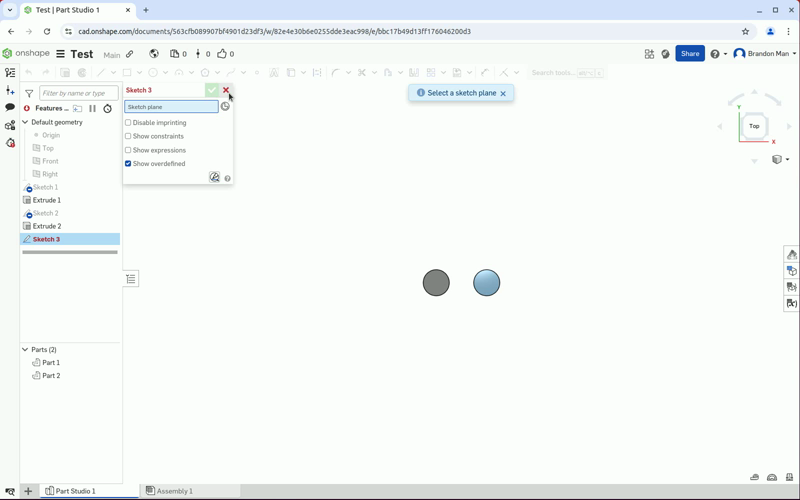
mouse_move(73, 150)
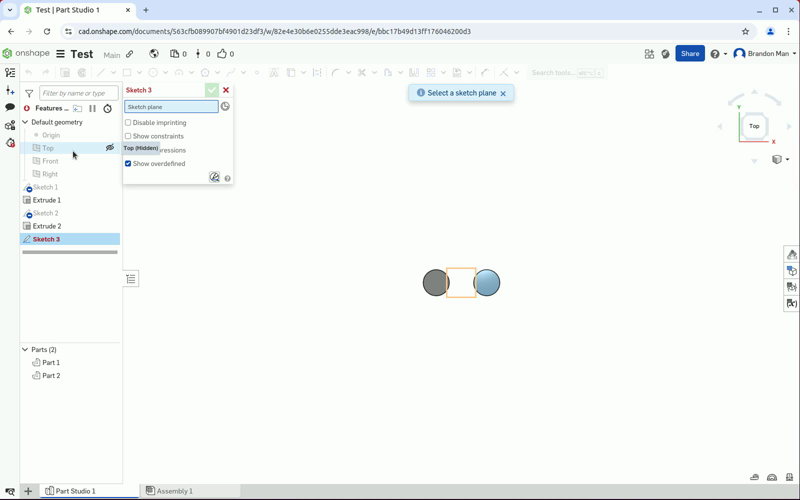
click(73, 150)
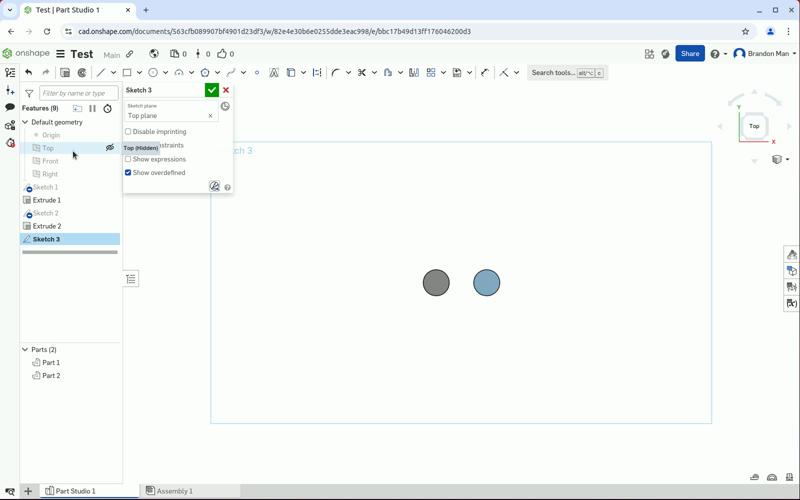
mouse_move(73, 352)
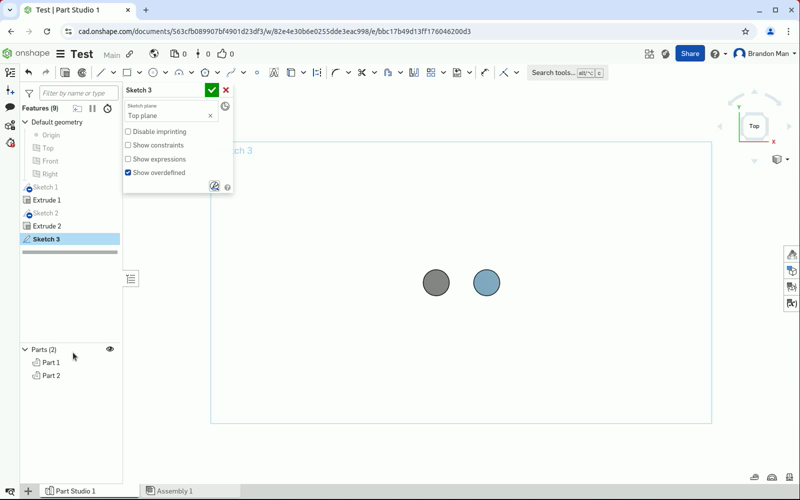
key(y)
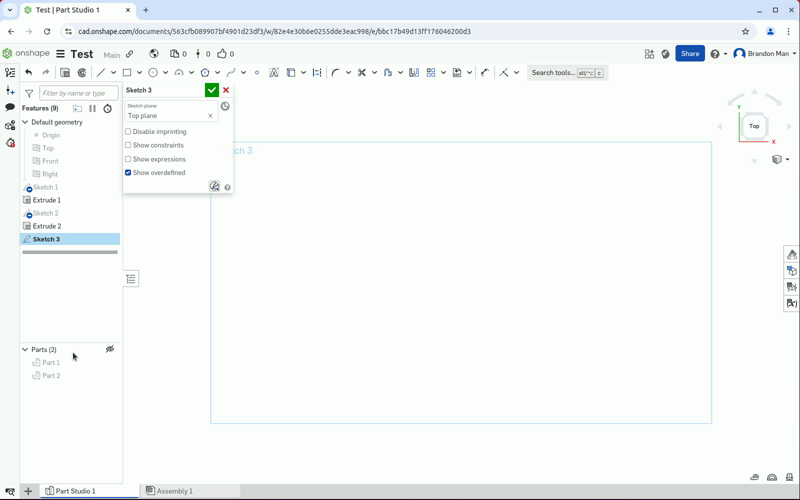
key(c)
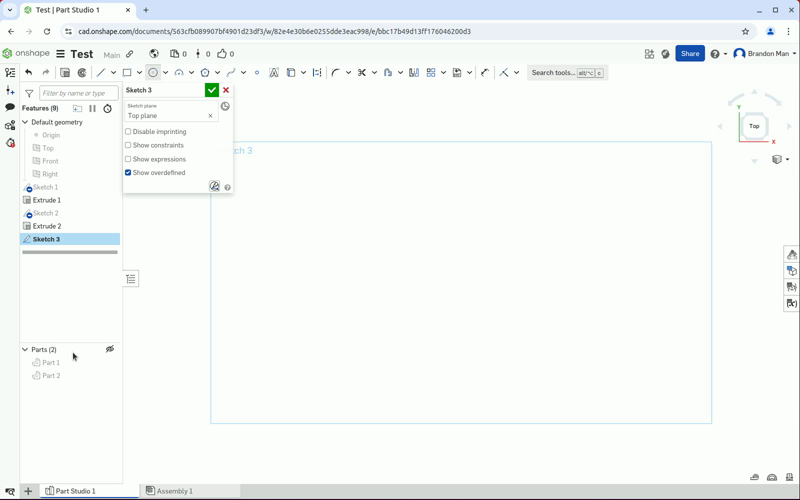
key_down(shift)
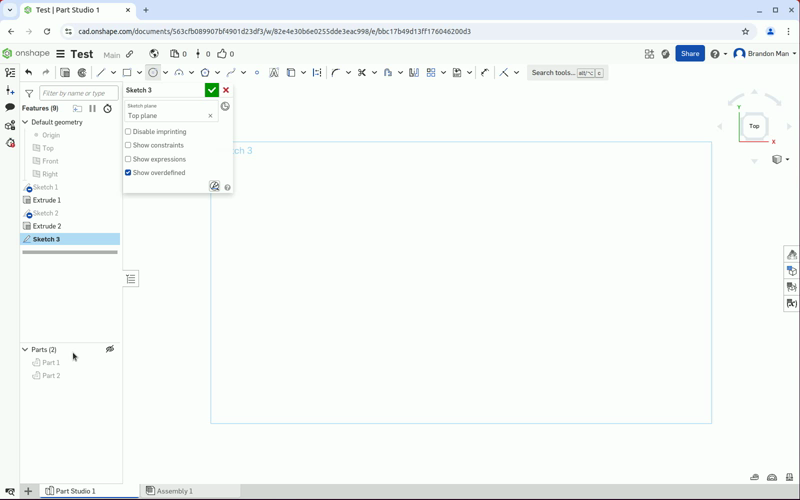
mouse_move(461, 282)
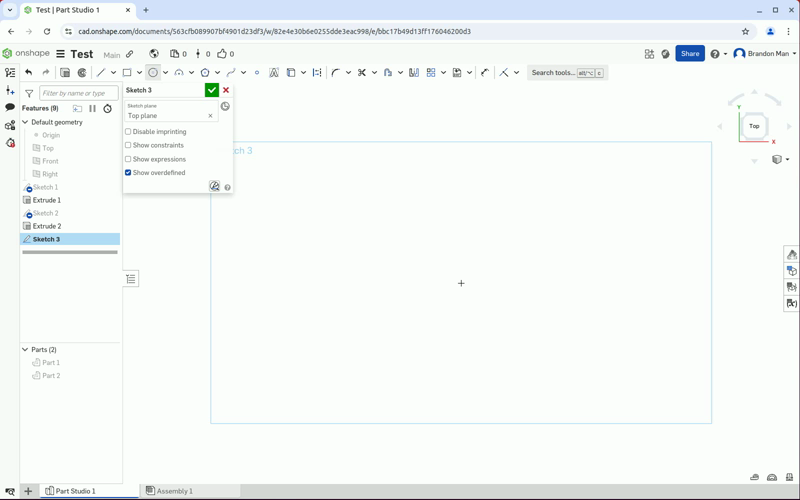
click(461, 282)
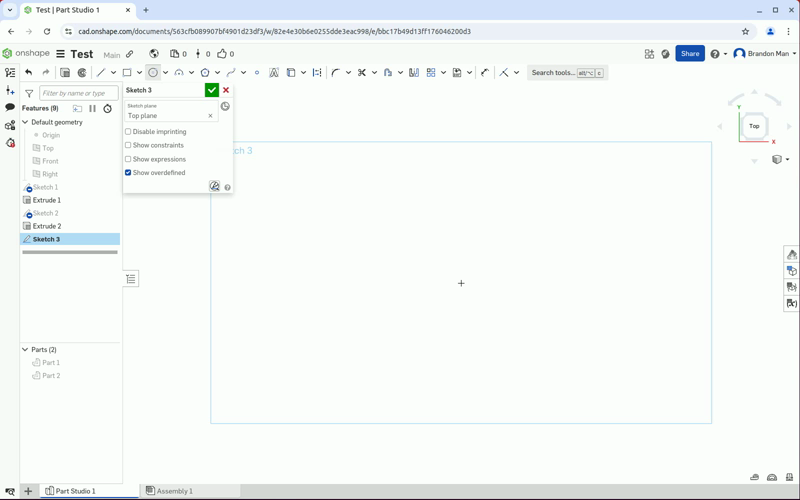
key_up(shift)
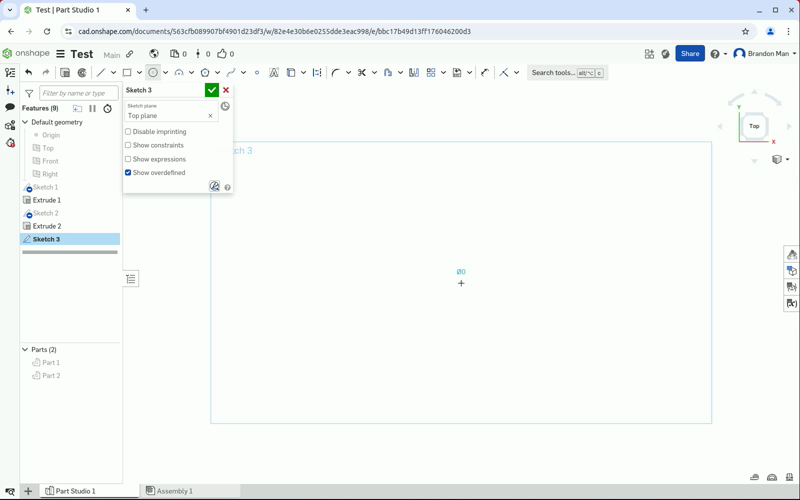
mouse_move(499, 282)
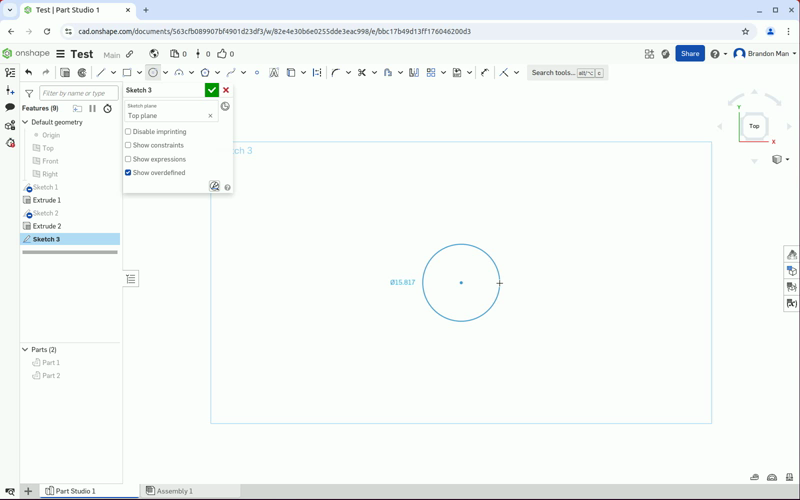
click(499, 282)
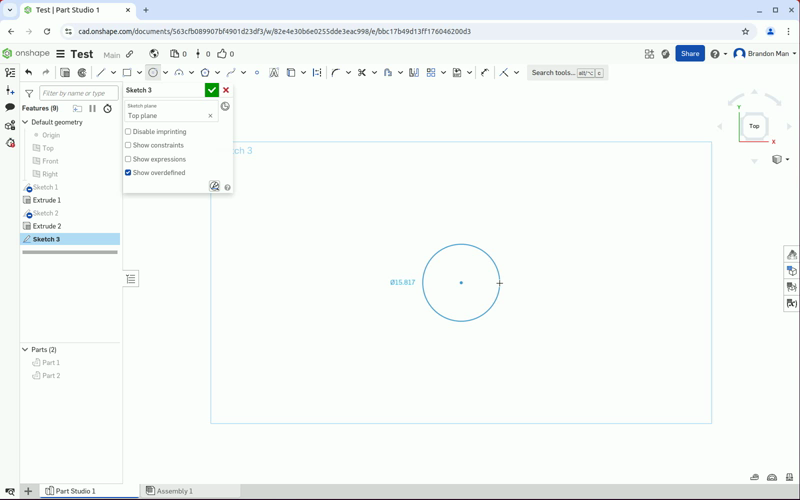
key(esc)
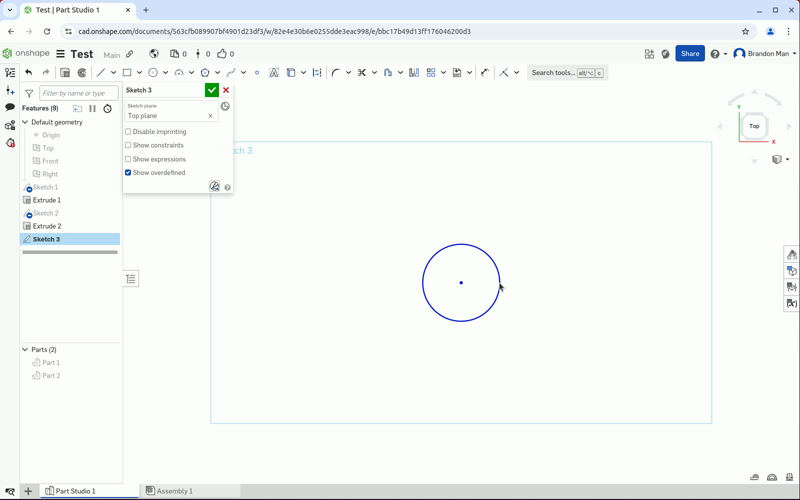
mouse_move(468, 251)
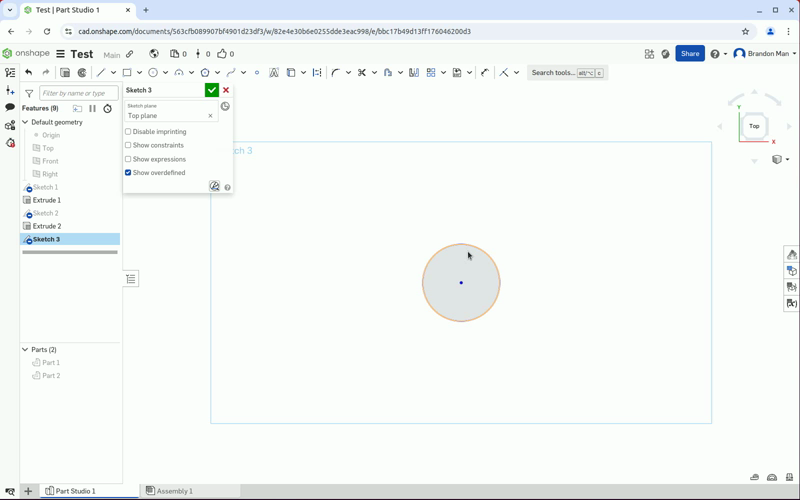
click(468, 251)
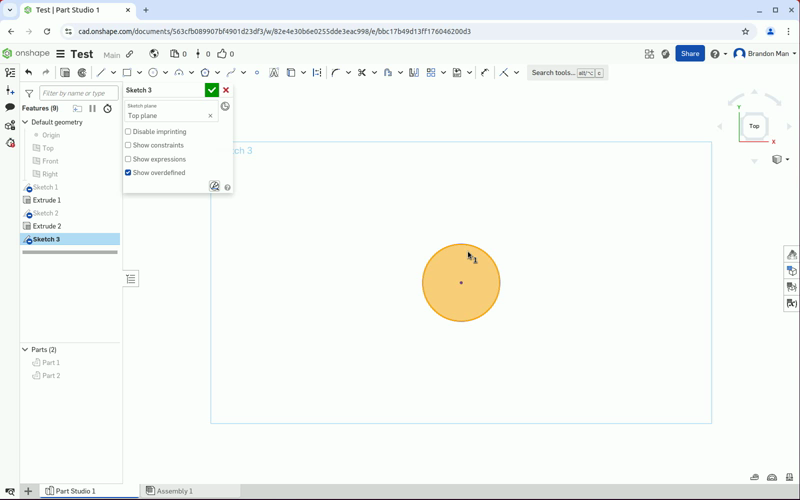
mouse_move(73, 352)
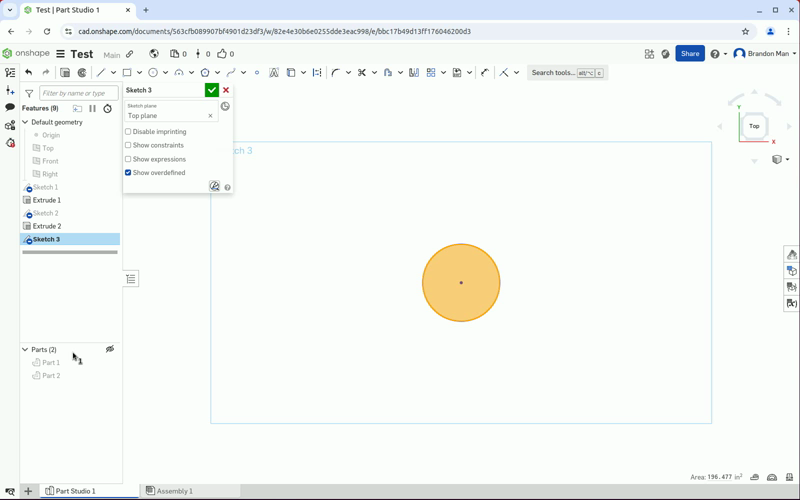
key(shift+y)
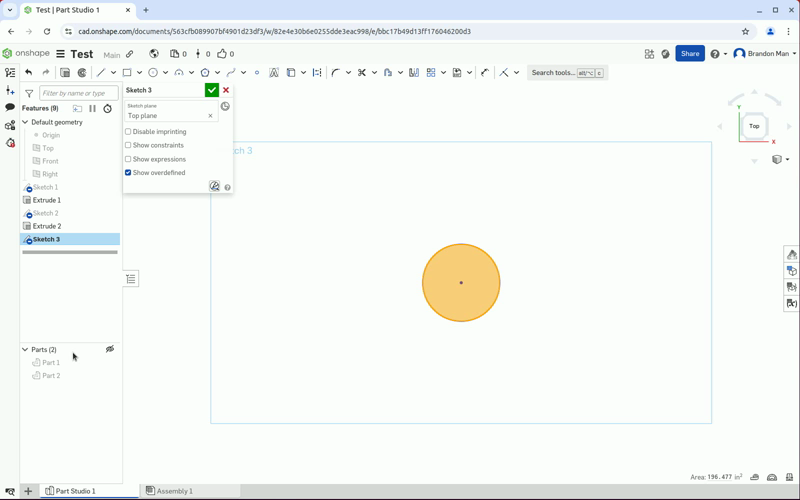
key(shift+e)
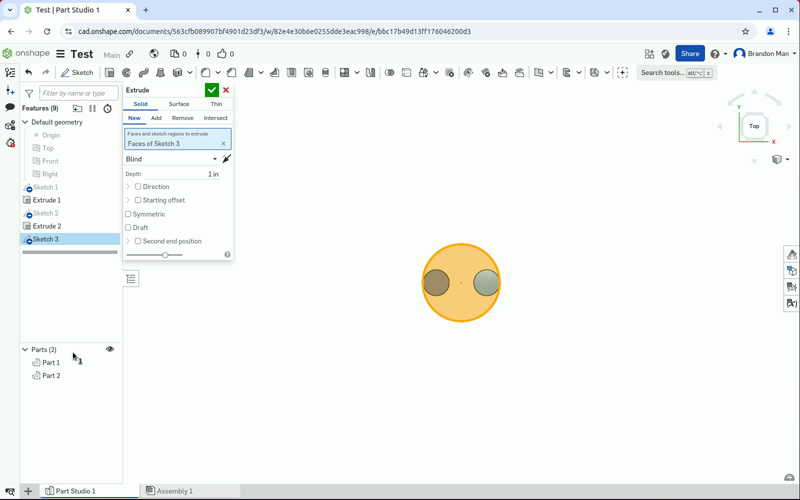
mouse_move(143, 106)
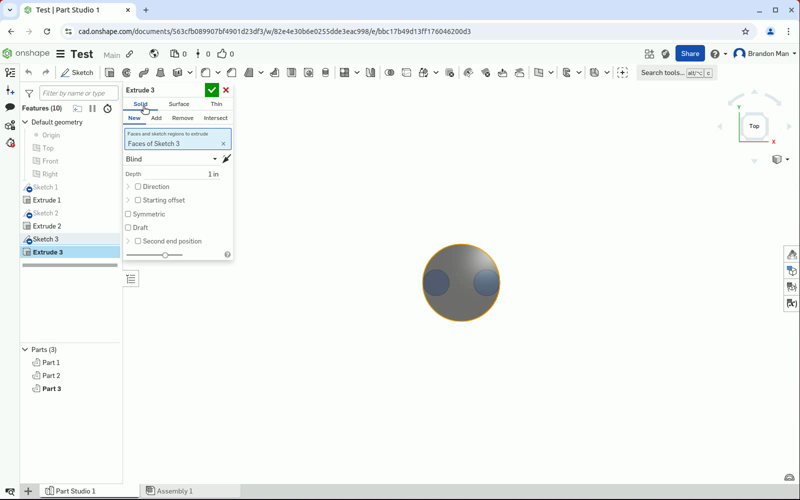
click(143, 106)
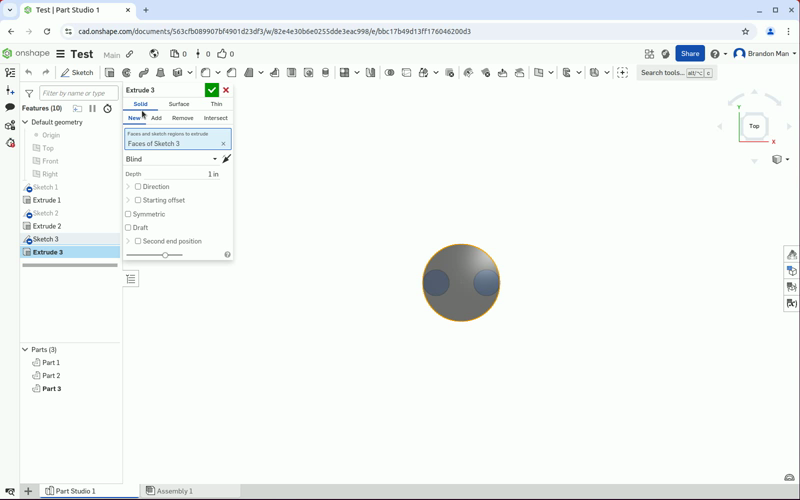
mouse_move(137, 120)
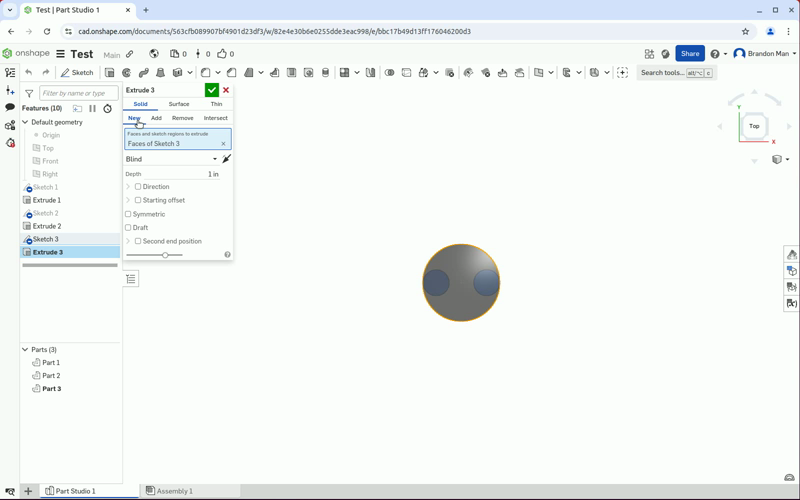
click(137, 120)
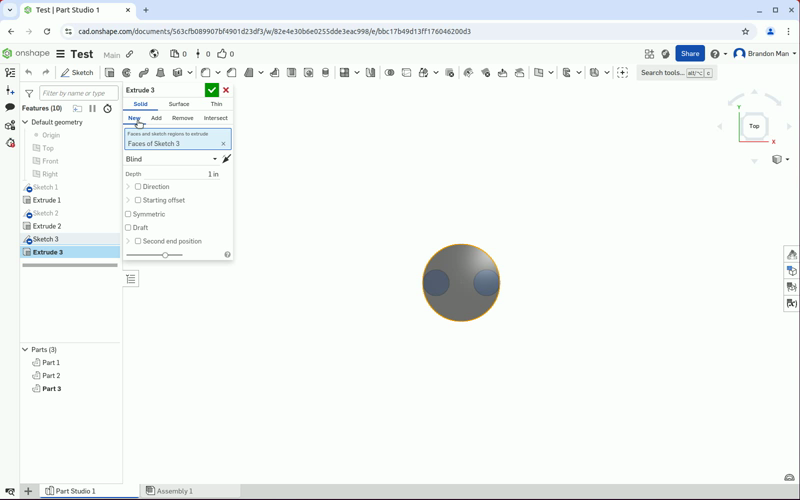
key(tab, 4)
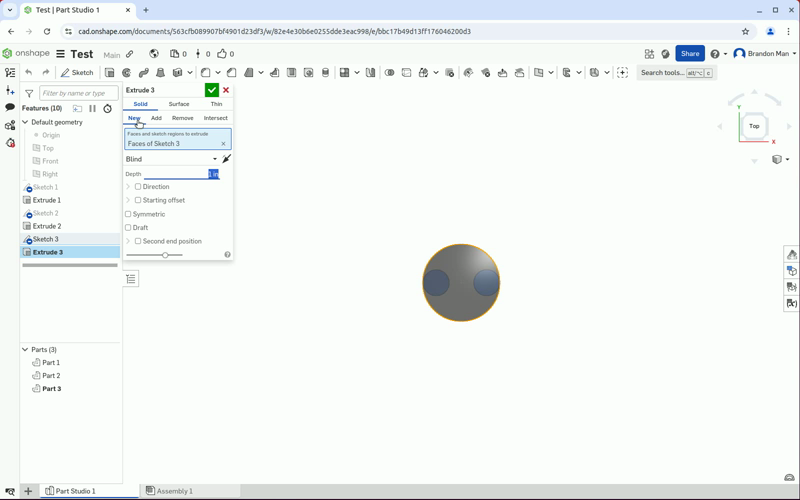
text(15.405)
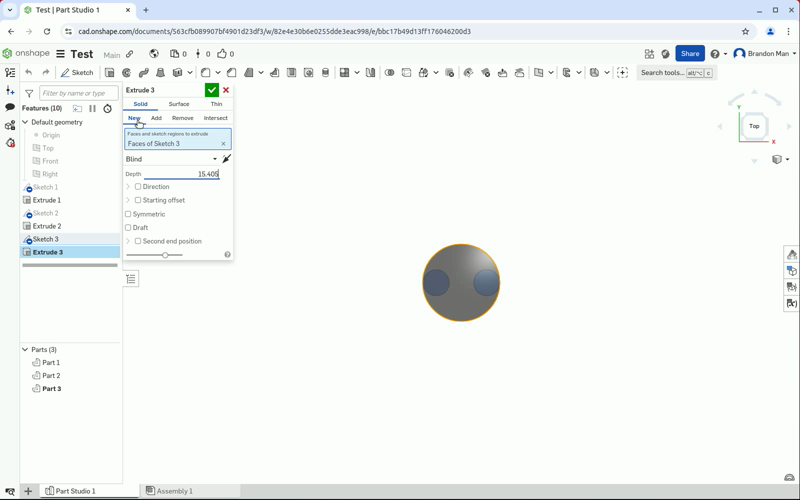
key(enter)
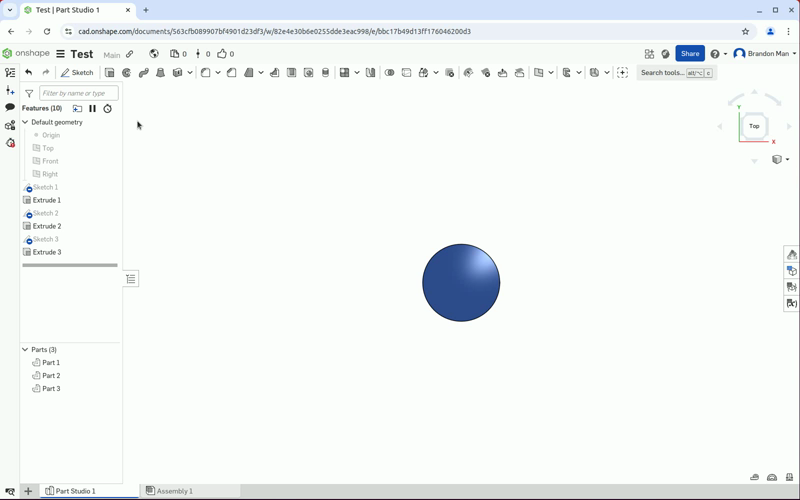
key(shift+h)
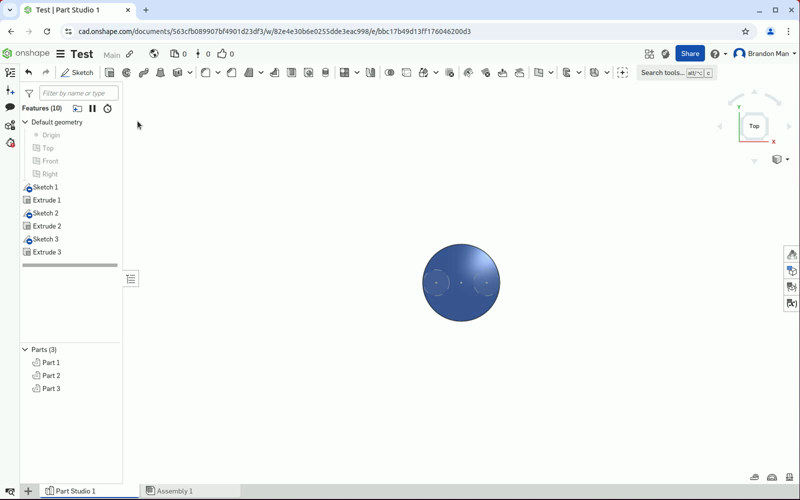
key(shift+h)
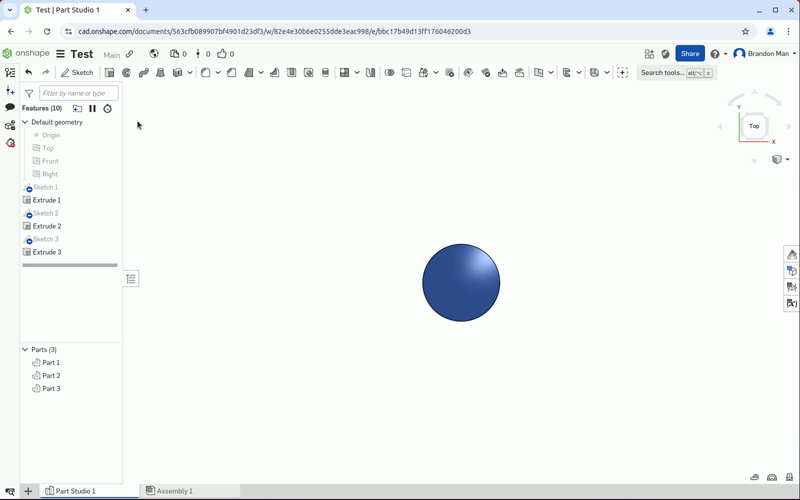
mouse_move(73, 189)
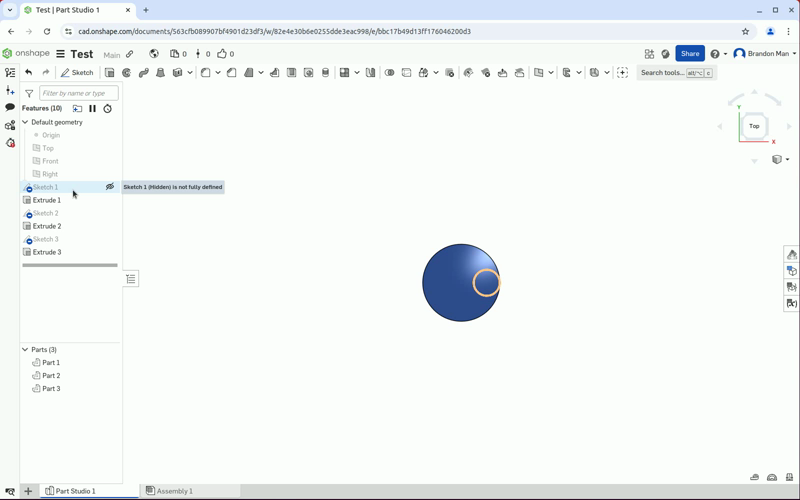
click(73, 189)
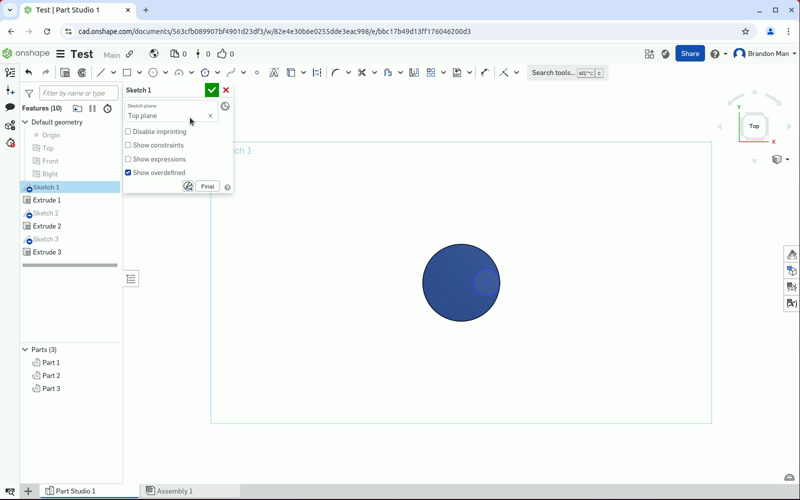
mouse_move(229, 92)
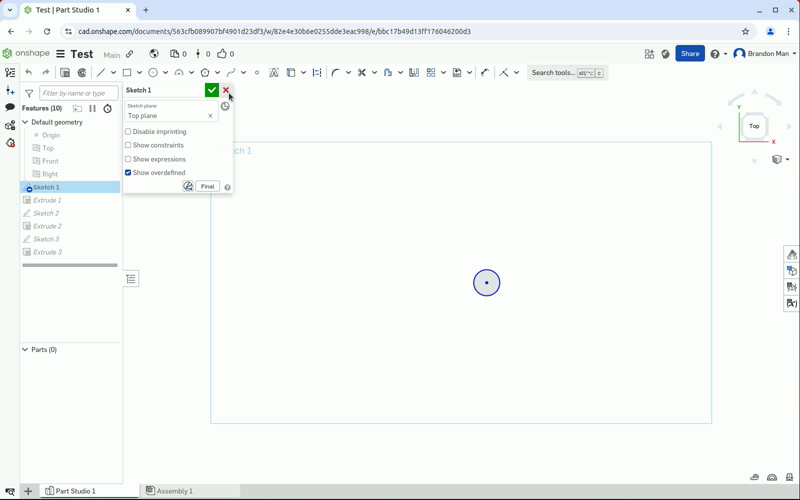
click(229, 92)
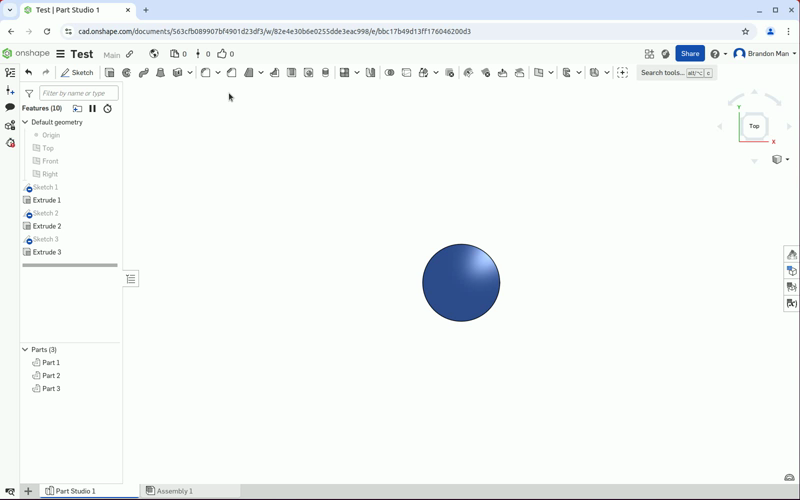
mouse_move(73, 352)
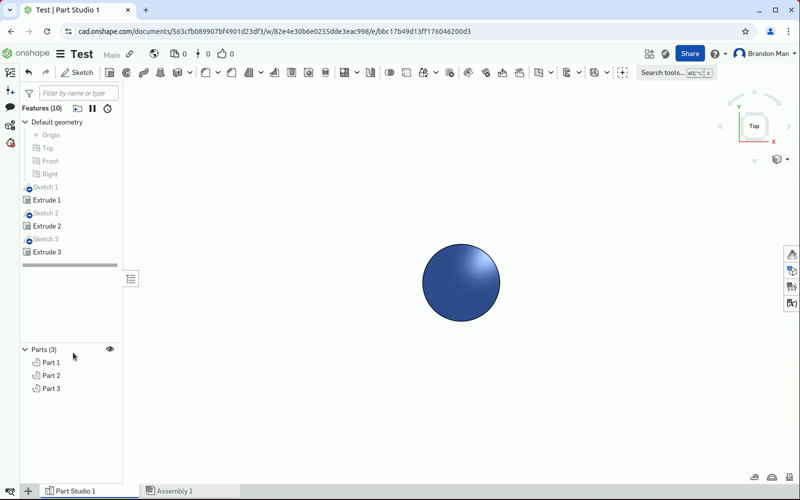
key(y)
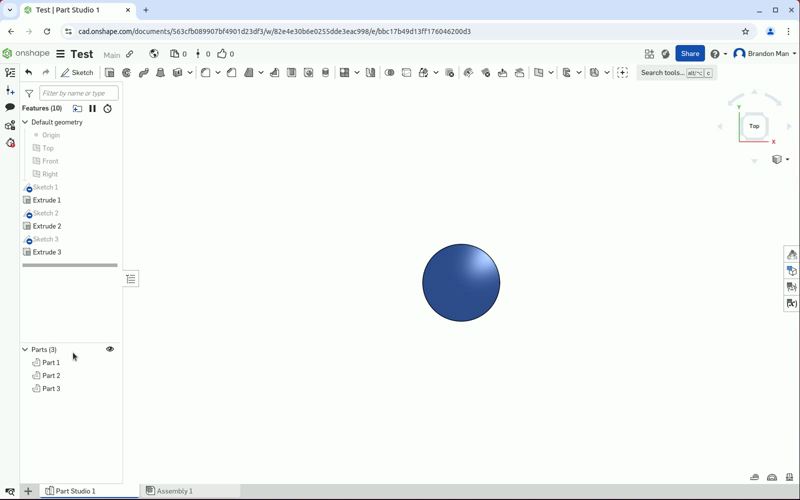
key(shift+p)
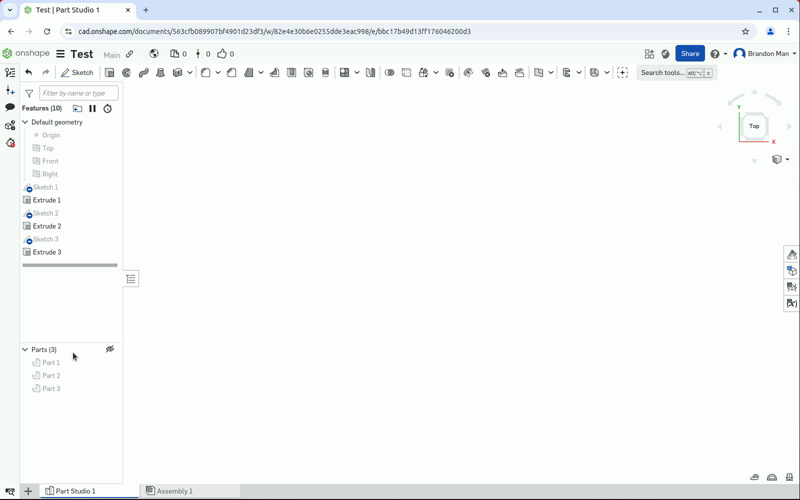
key(space)
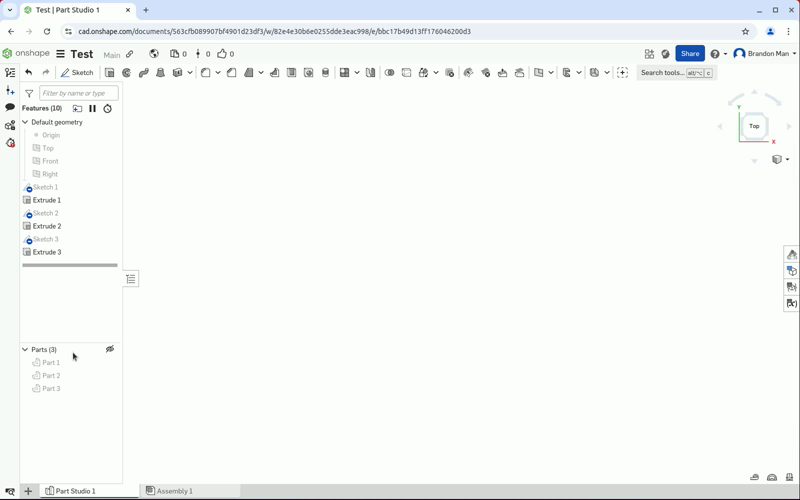
key_down(shift)
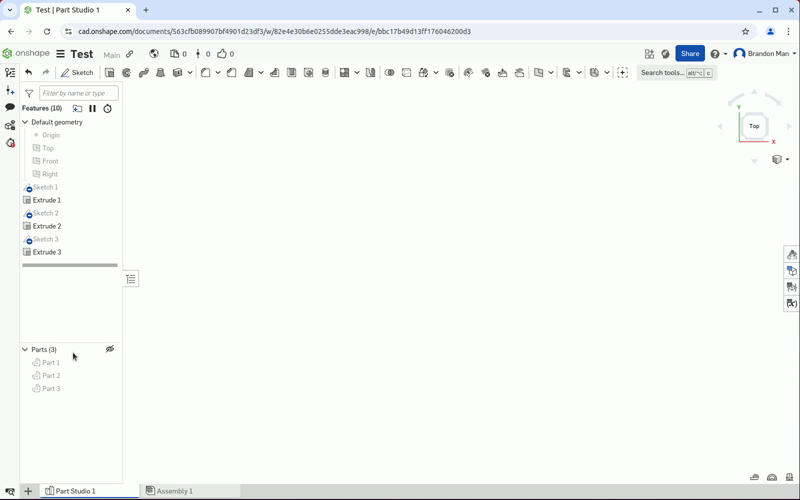
key(up)
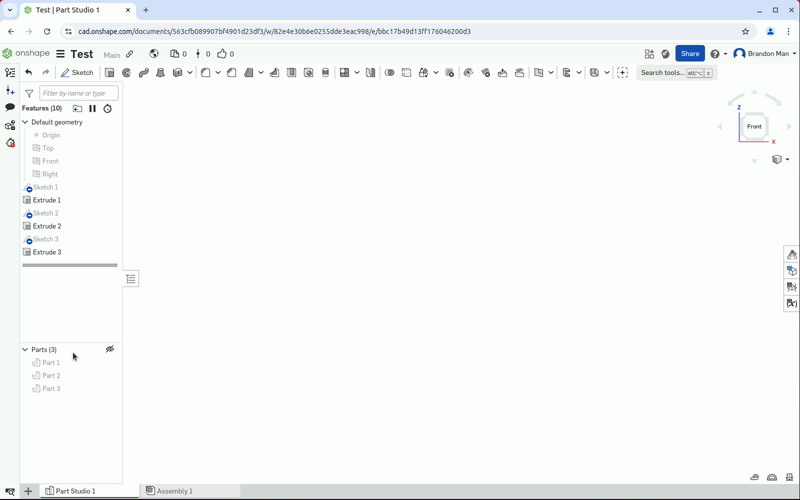
key_up(shift)
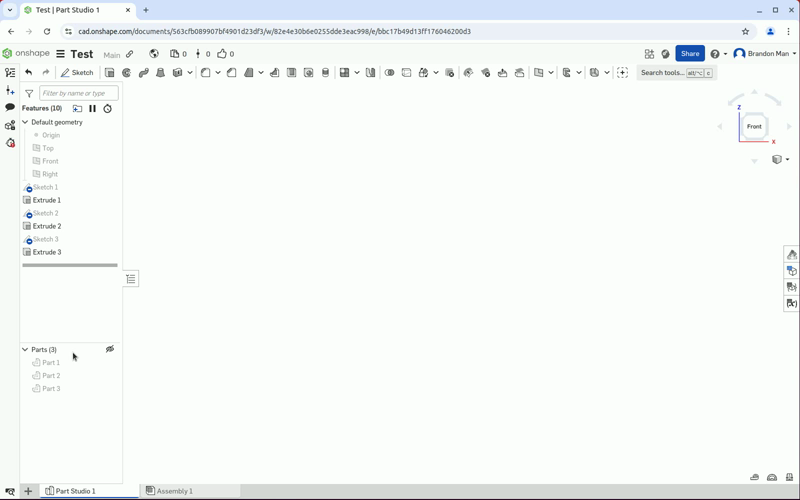
key(space)
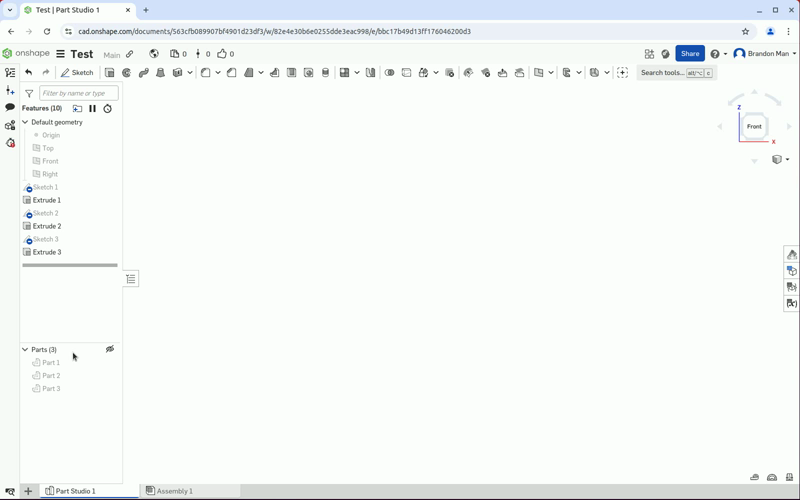
key_down(shift)
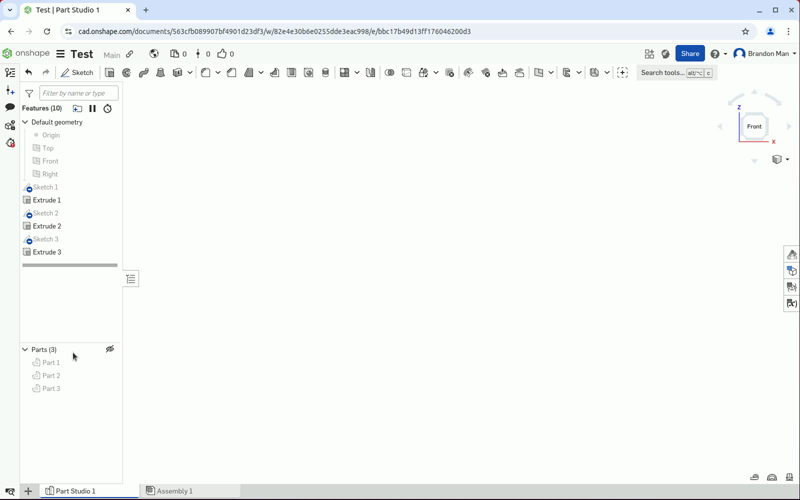
key(left)
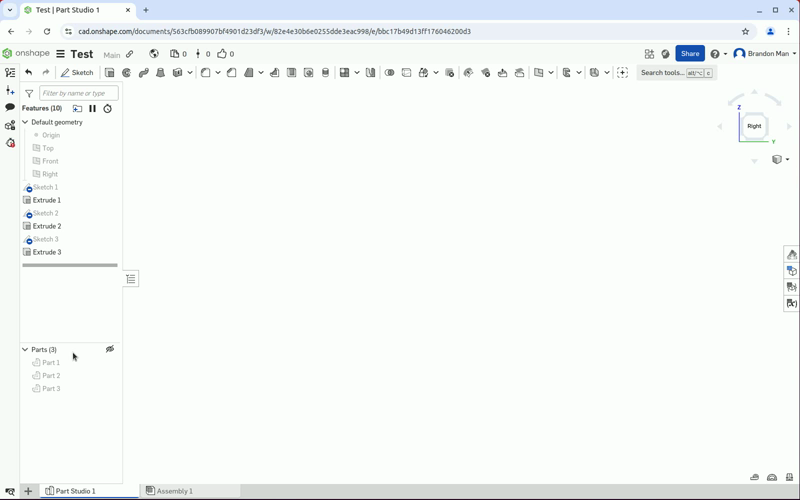
key_up(shift)
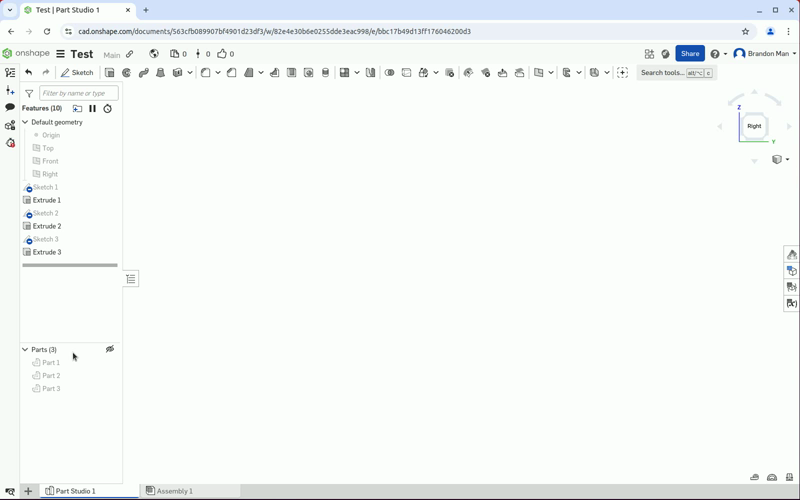
mouse_move(73, 352)
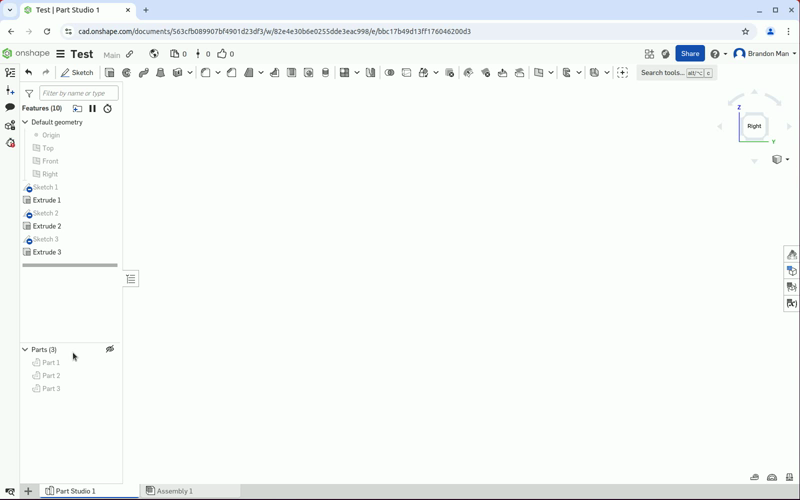
key(shift+y)
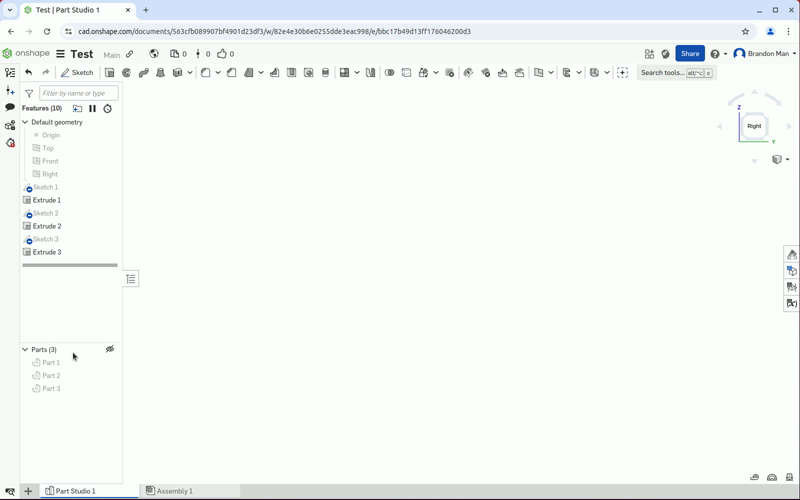
key(shift+s)
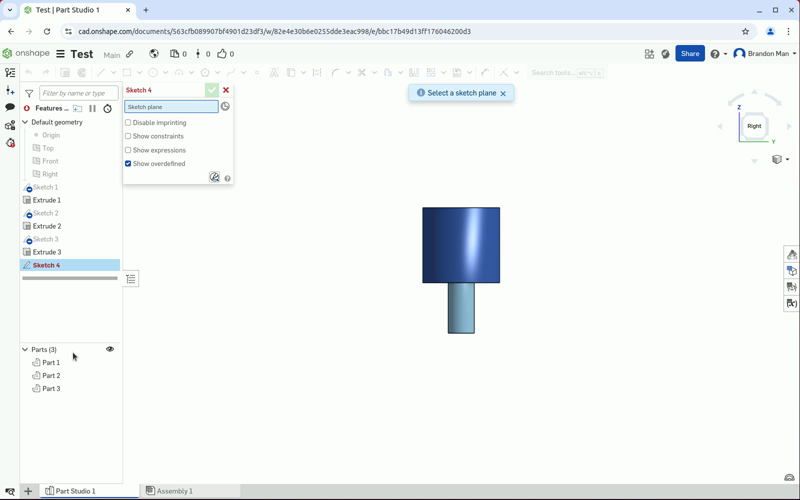
mouse_move(73, 176)
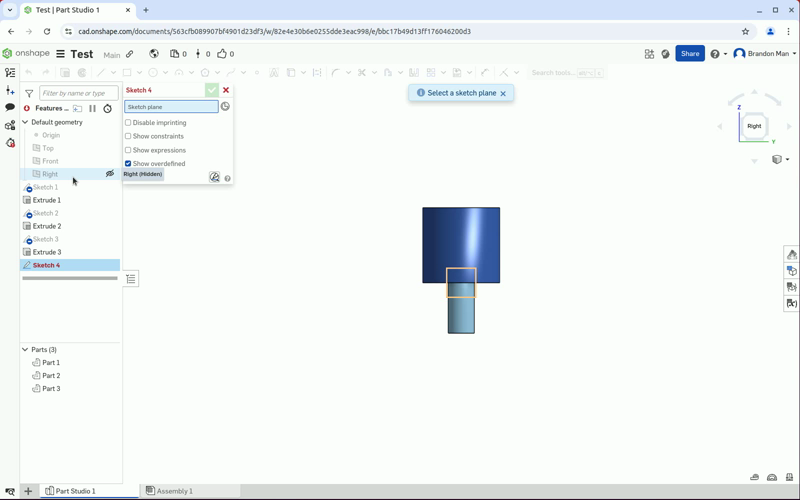
click(73, 176)
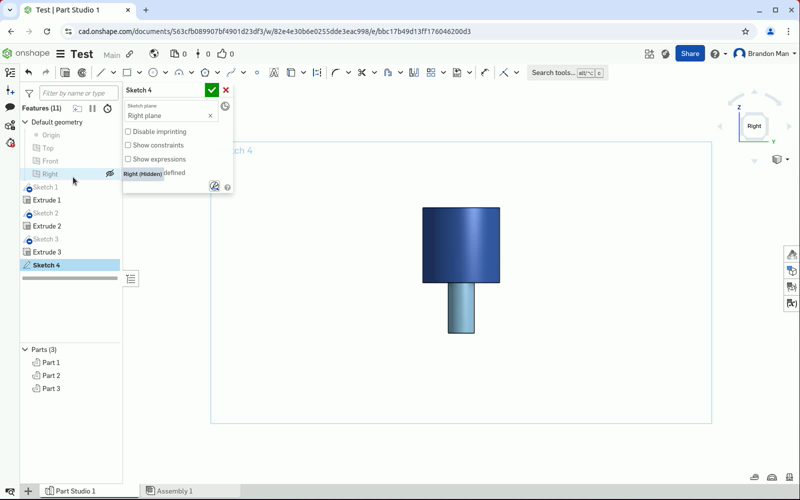
mouse_move(73, 352)
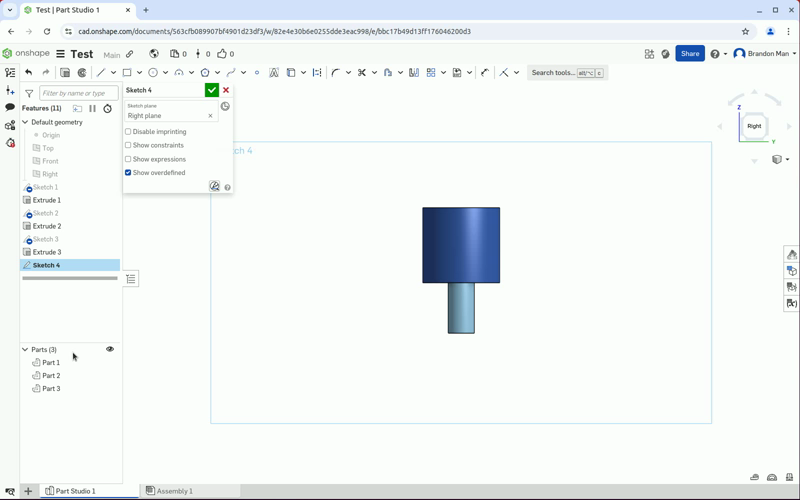
key(y)
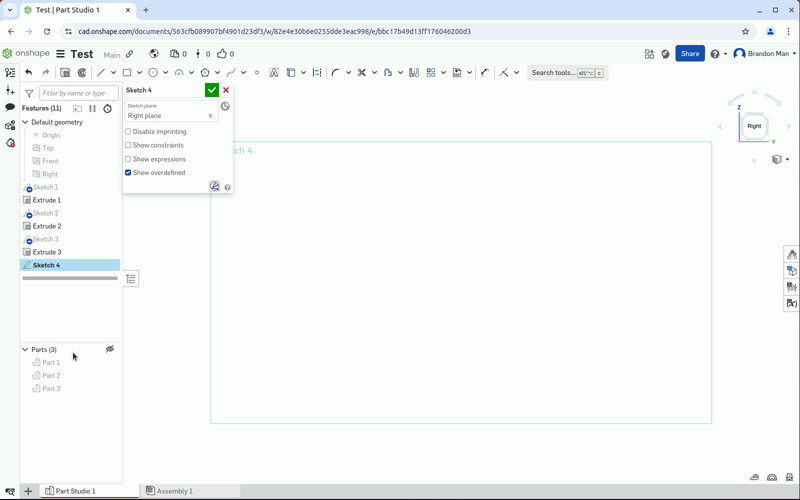
key(c)
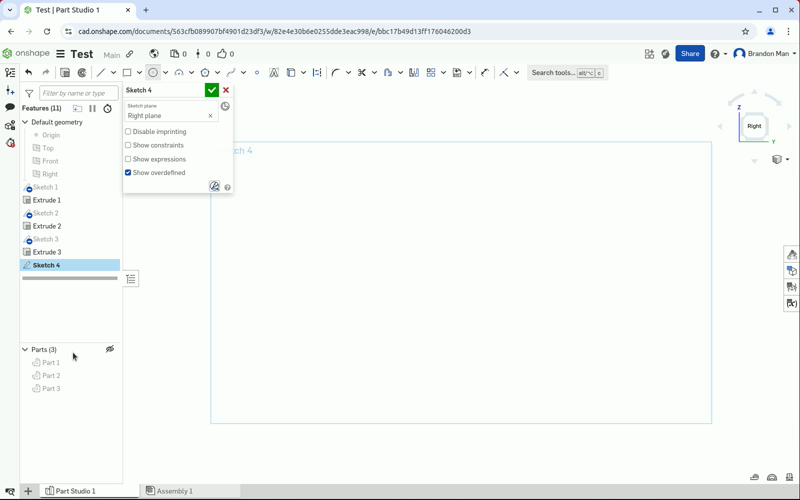
key_down(shift)
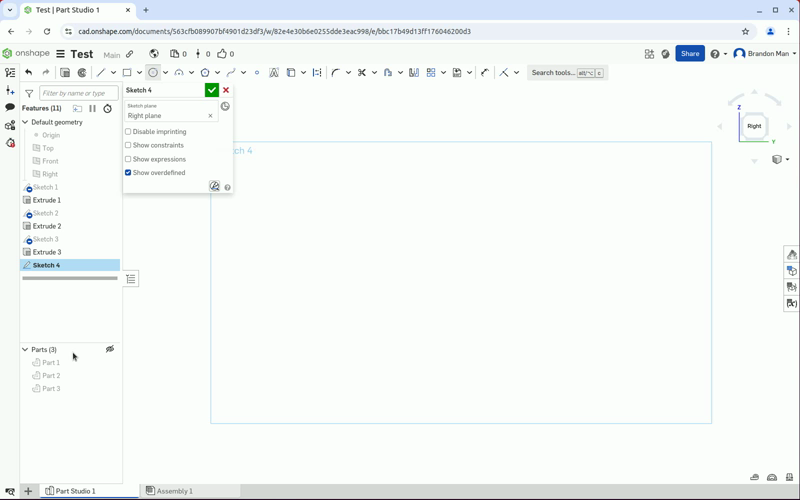
mouse_move(460, 232)
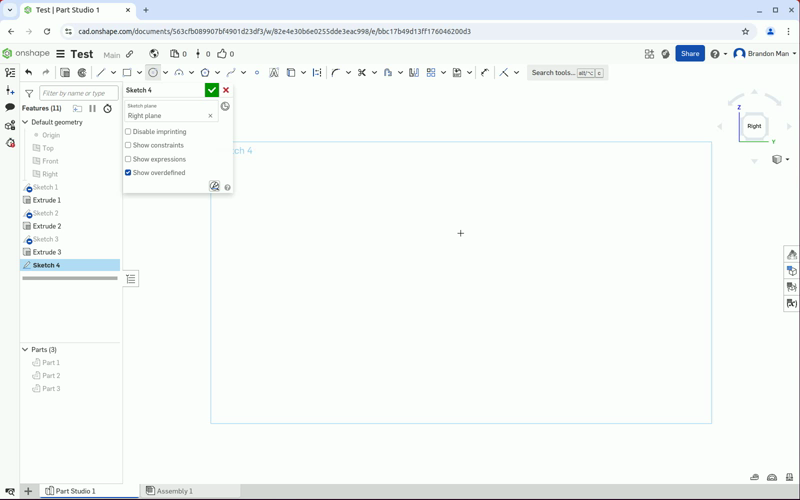
click(460, 232)
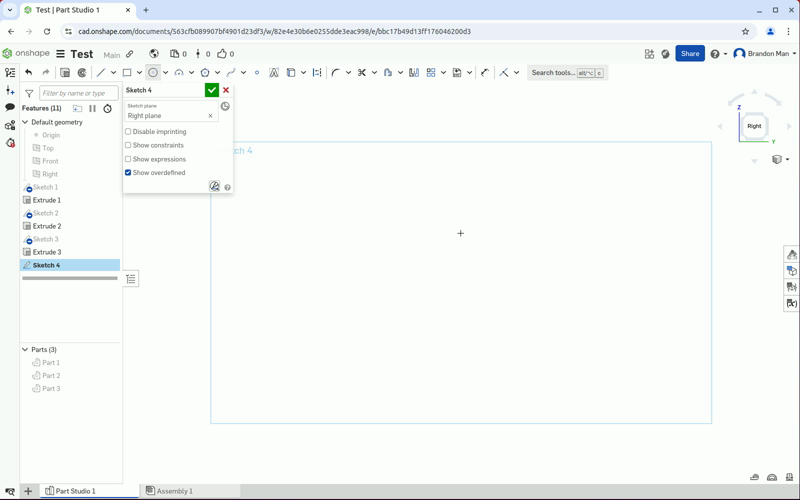
key_up(shift)
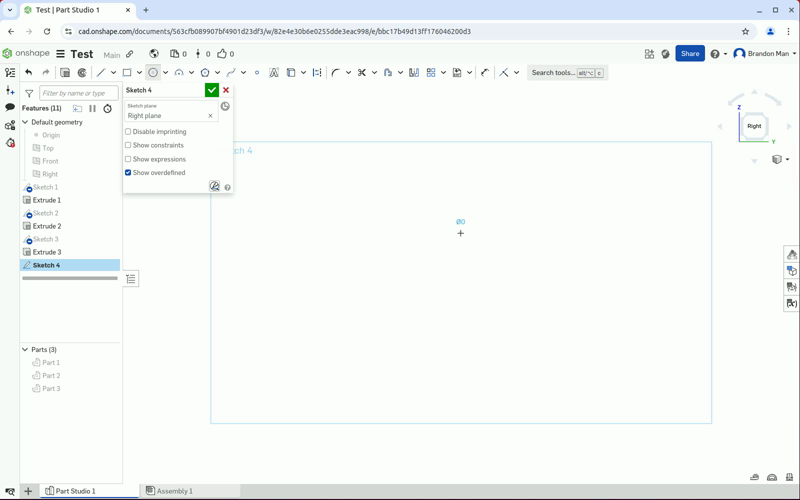
mouse_move(473, 232)
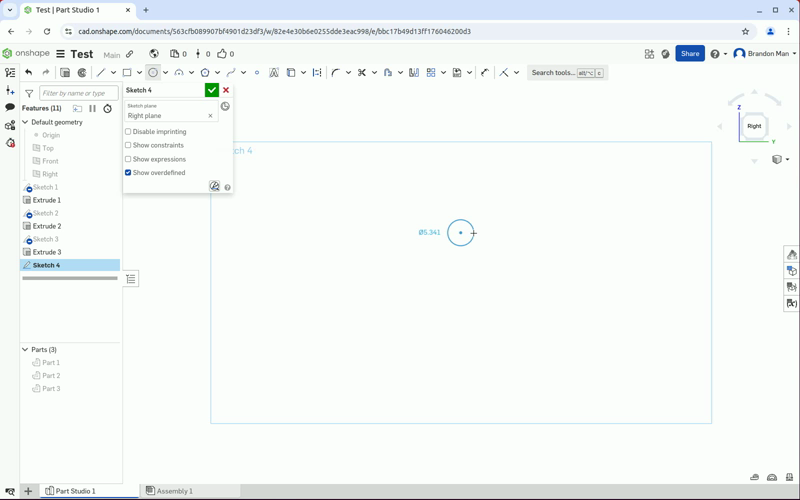
click(473, 232)
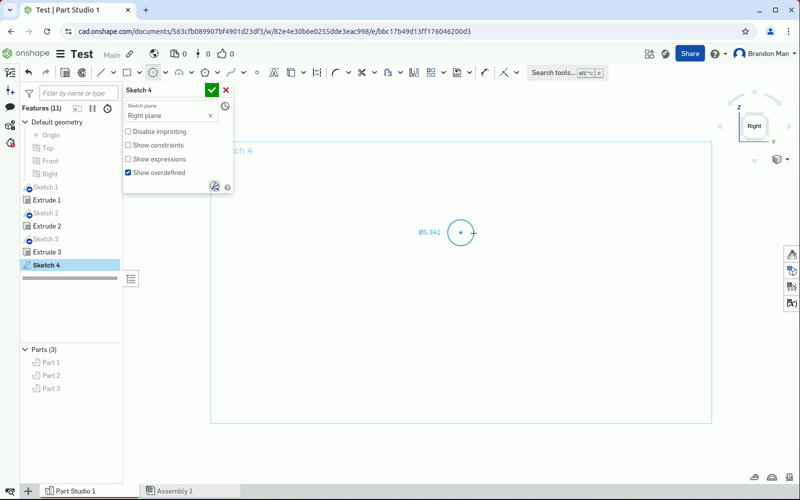
key(esc)
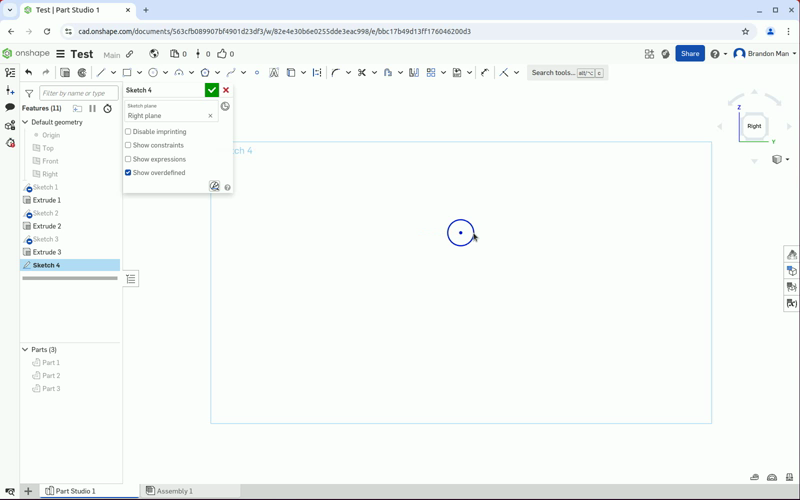
mouse_move(468, 226)
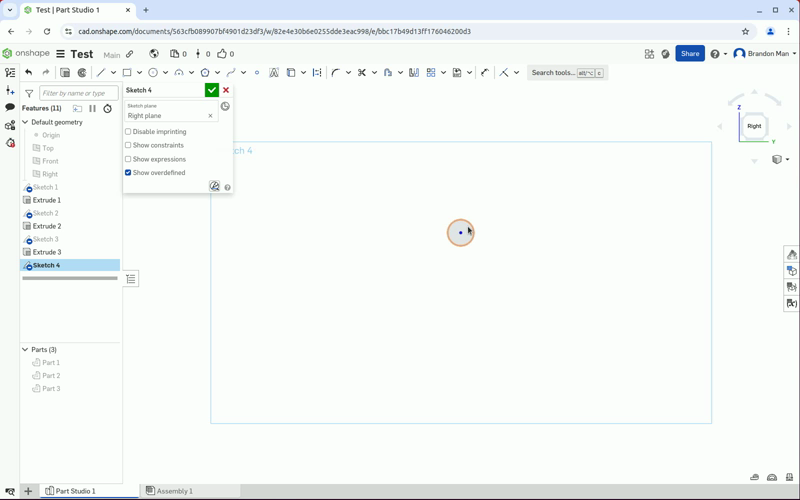
scroll(6)
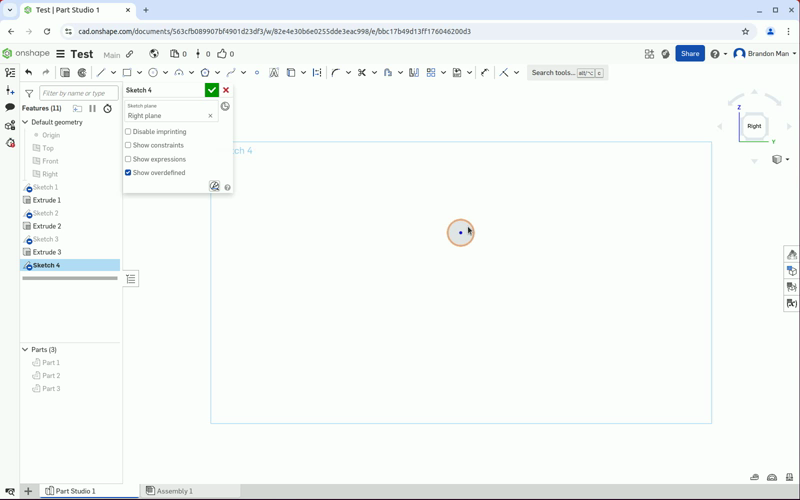
scroll(6)
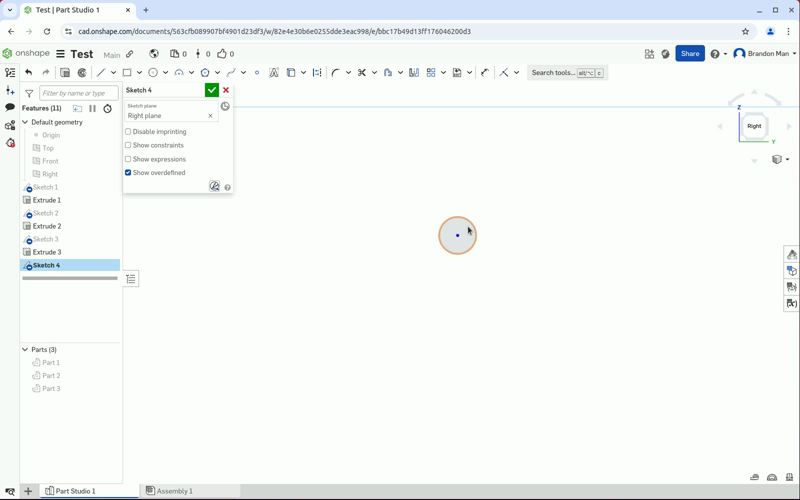
scroll(6)
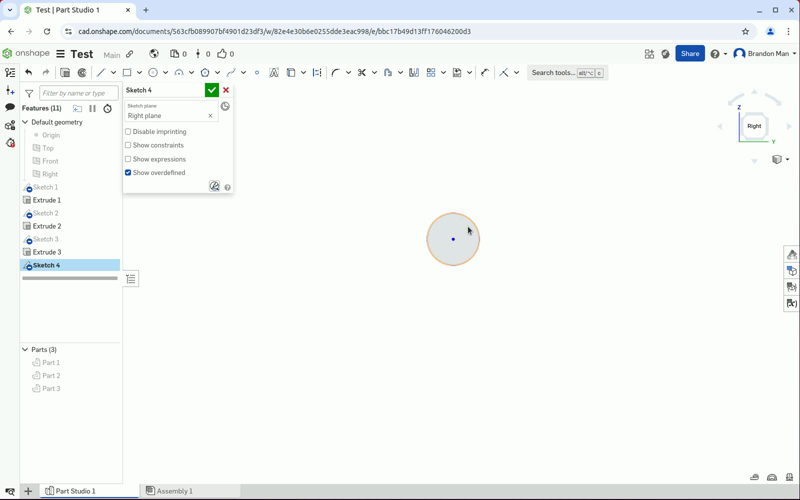
scroll(6)
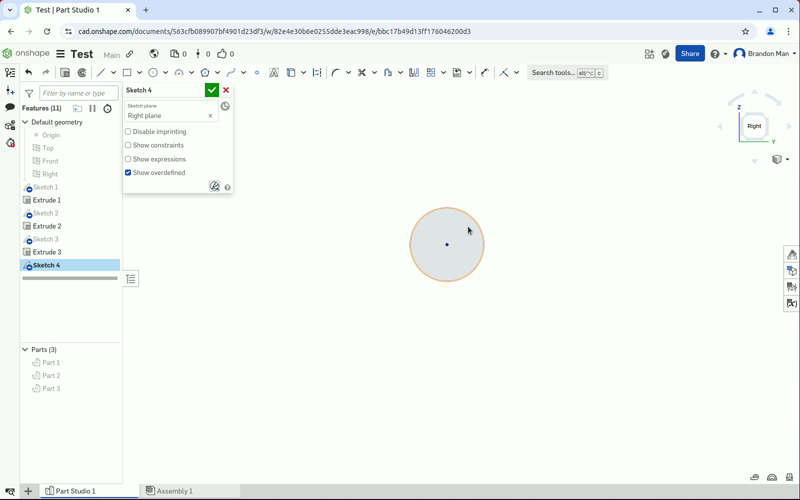
scroll(6)
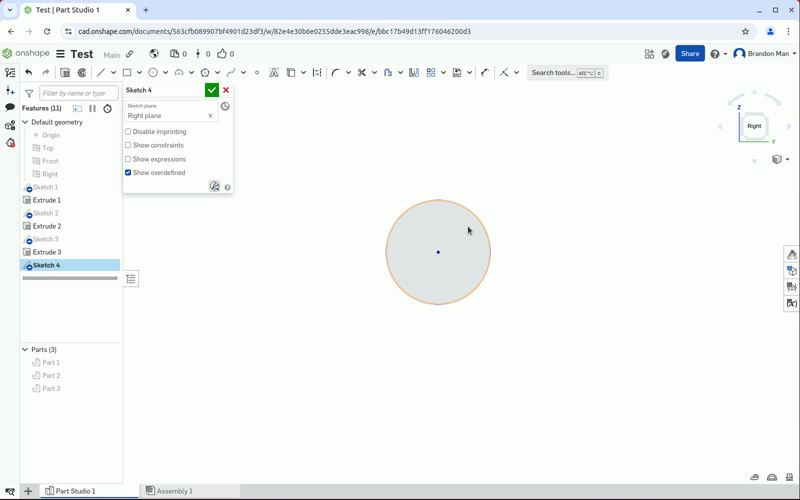
scroll(6)
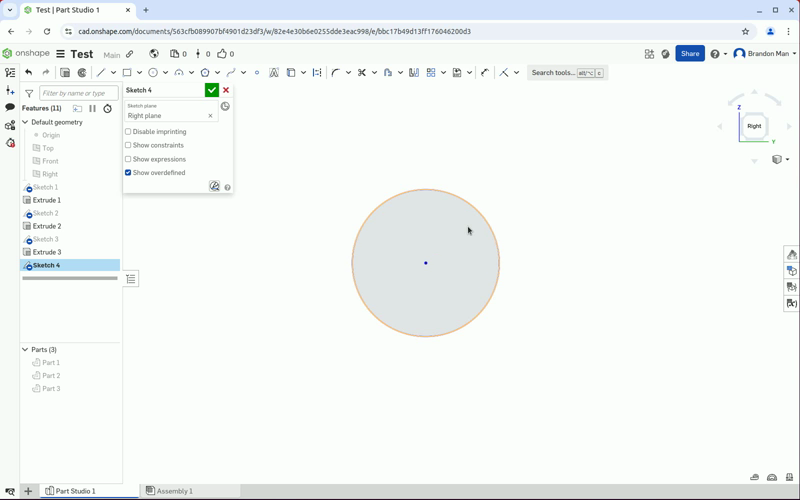
scroll(6)
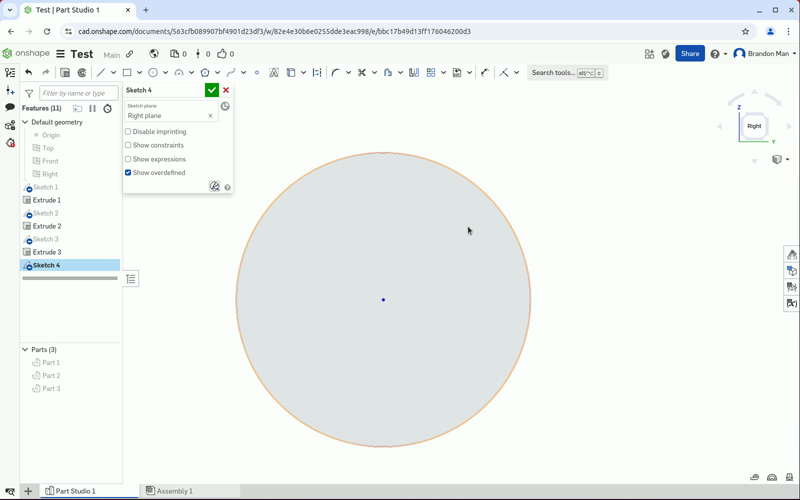
click(468, 226)
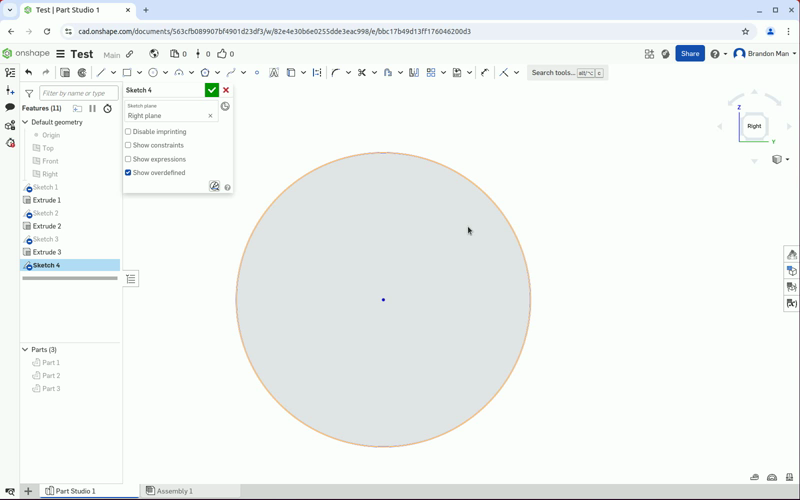
scroll(-6)
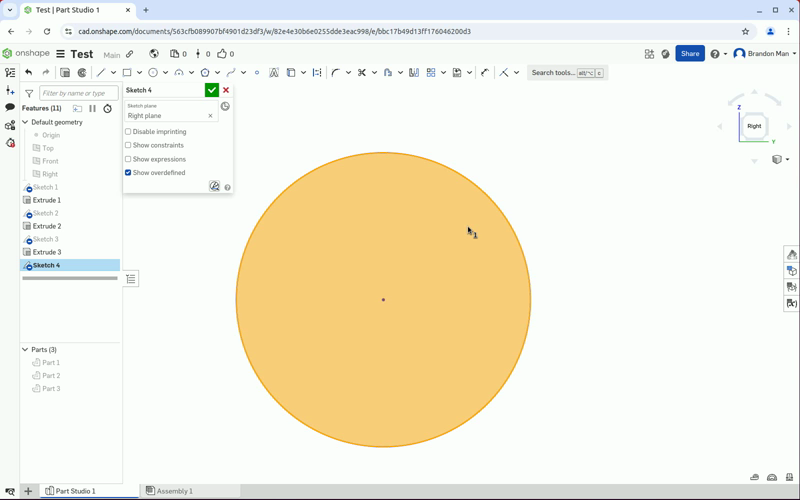
scroll(-6)
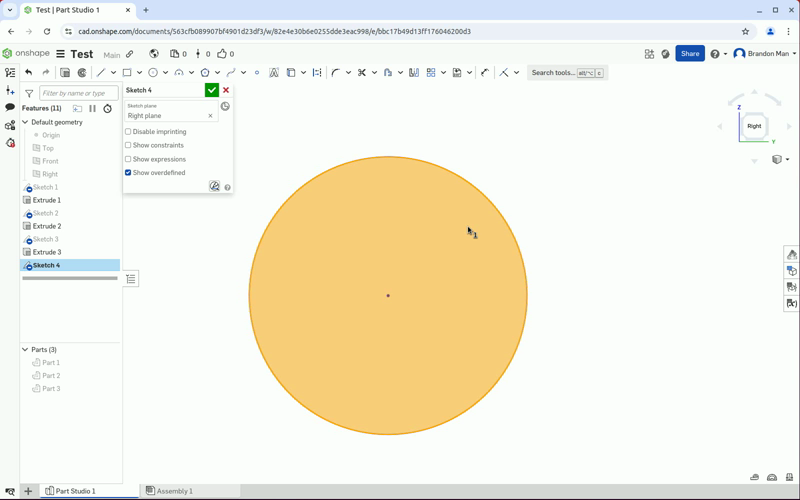
scroll(-6)
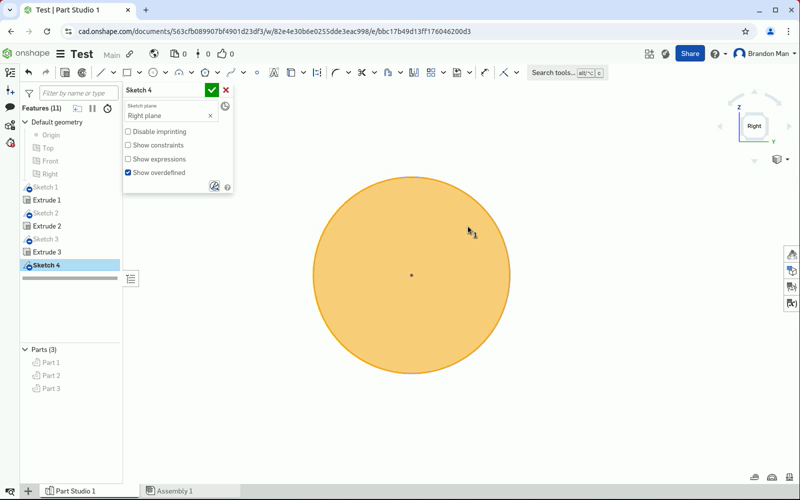
scroll(-6)
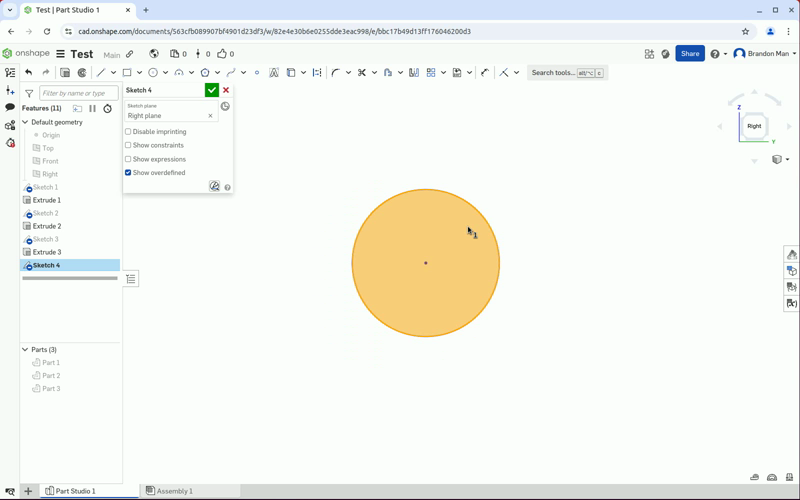
scroll(-6)
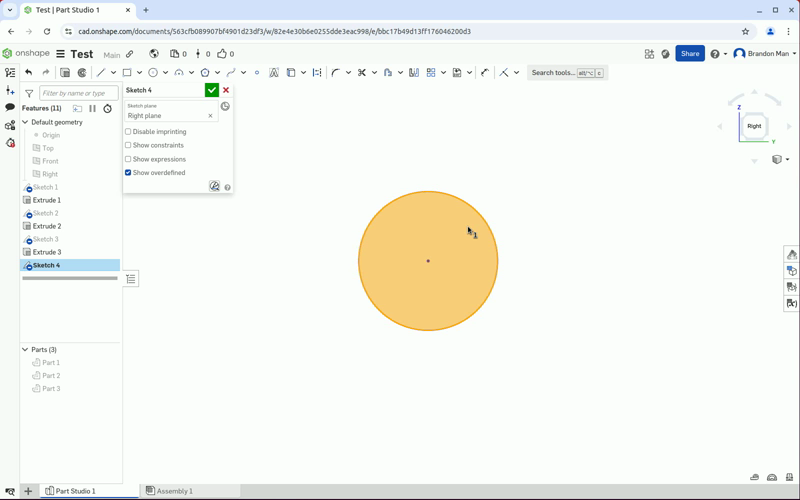
scroll(-6)
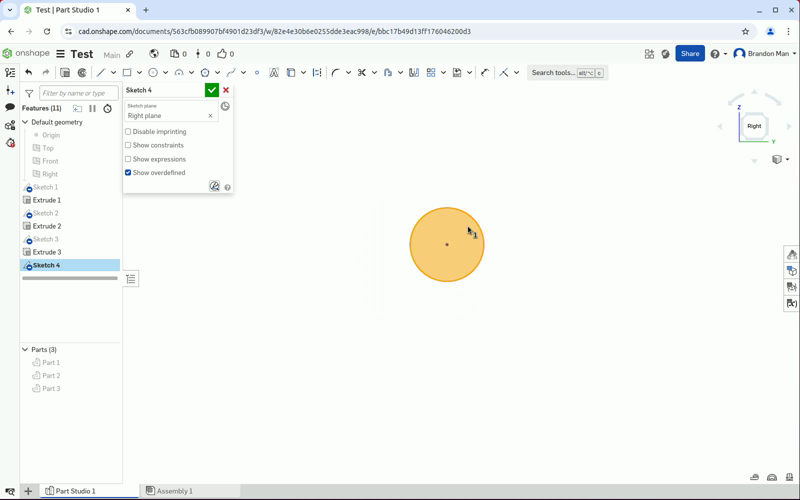
scroll(-6)
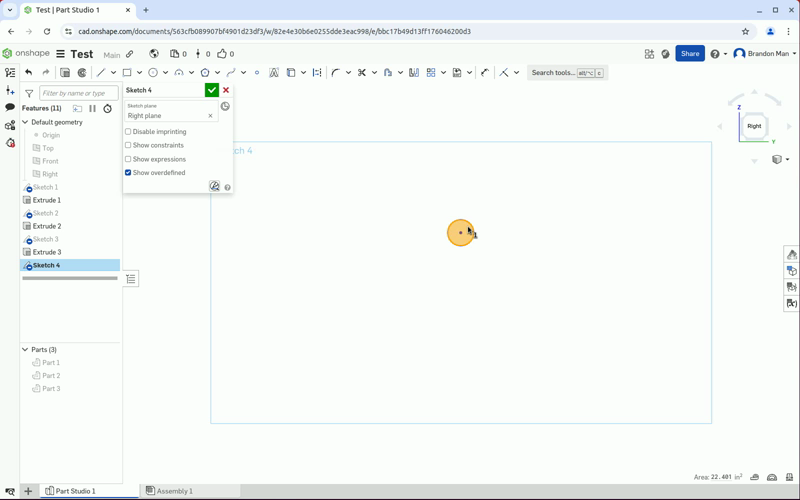
mouse_move(73, 352)
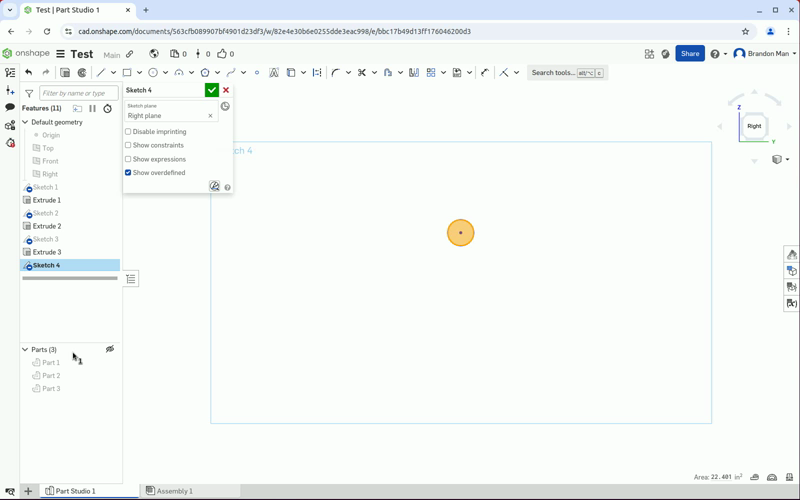
key(shift+y)
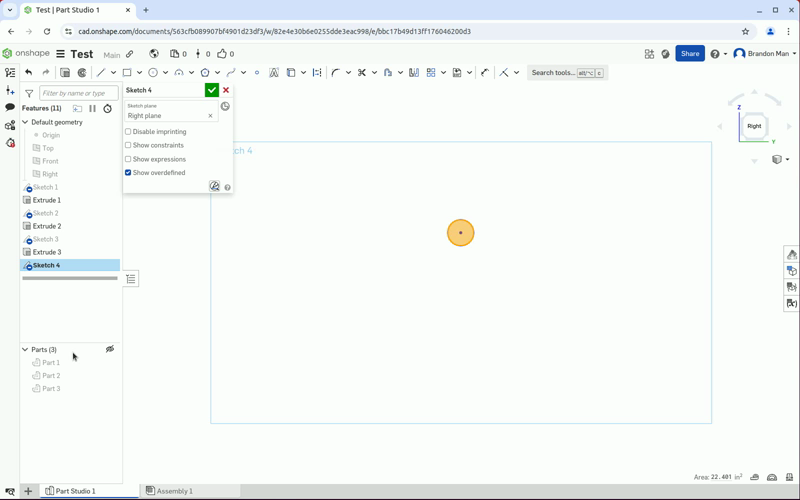
key(shift+e)
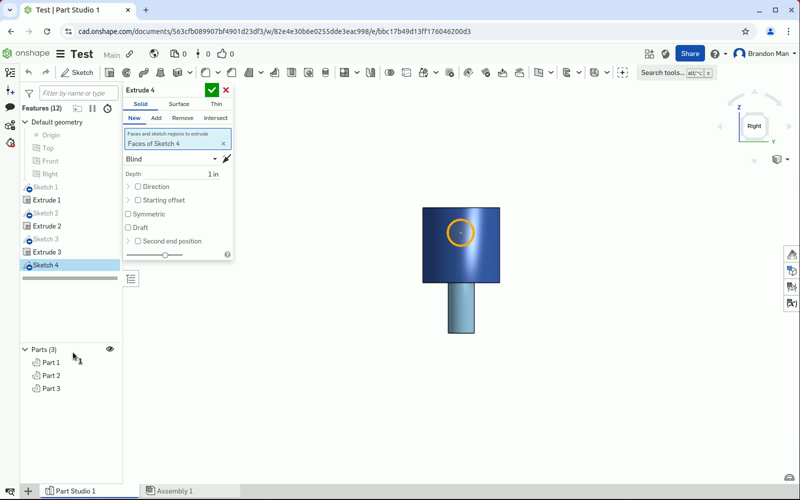
mouse_move(143, 106)
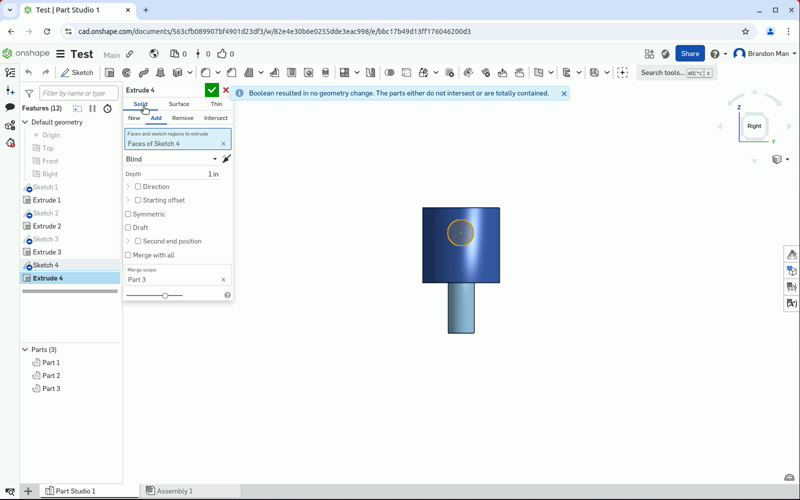
click(143, 106)
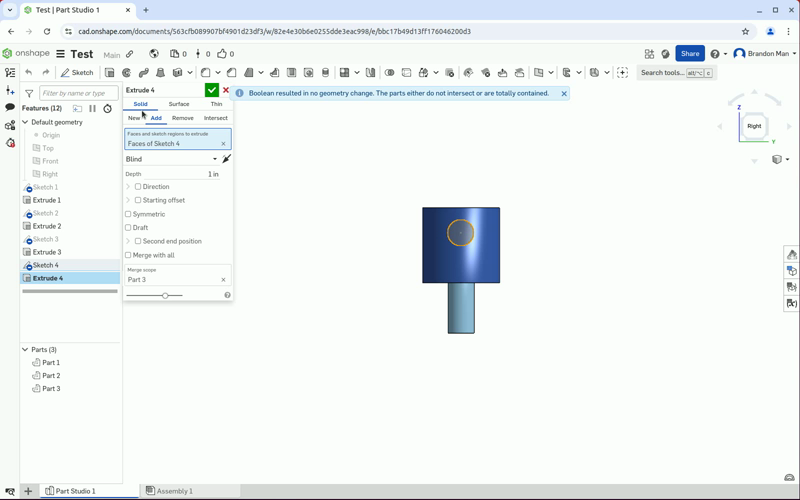
mouse_move(137, 120)
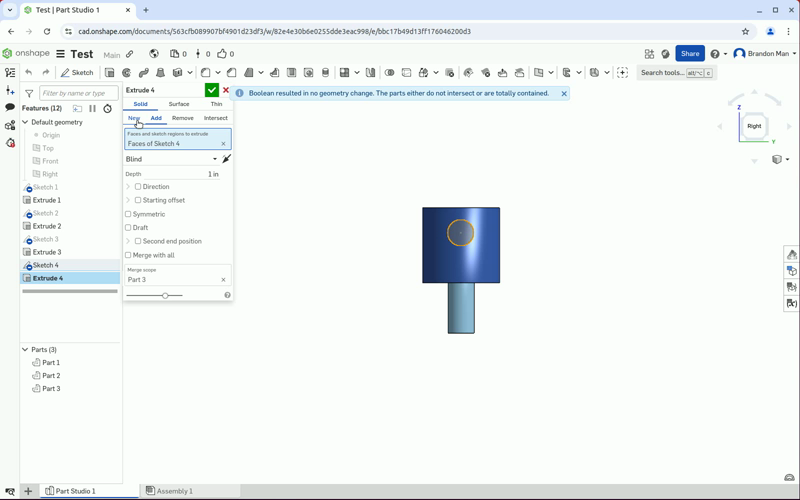
click(137, 120)
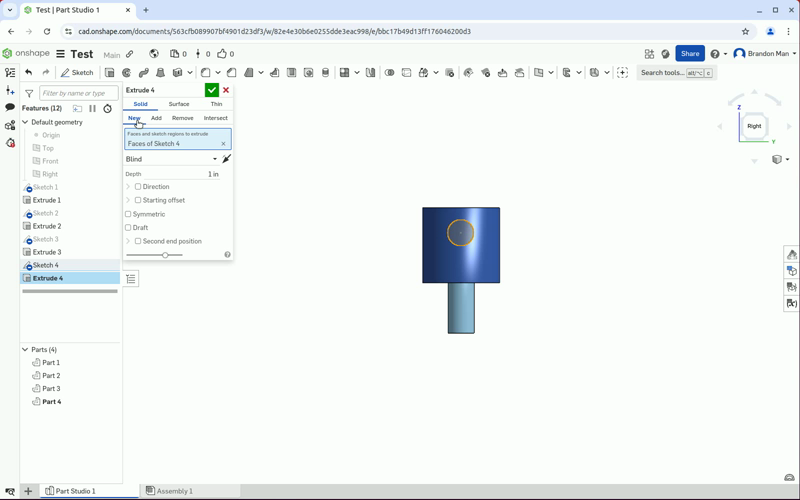
key(tab, 4)
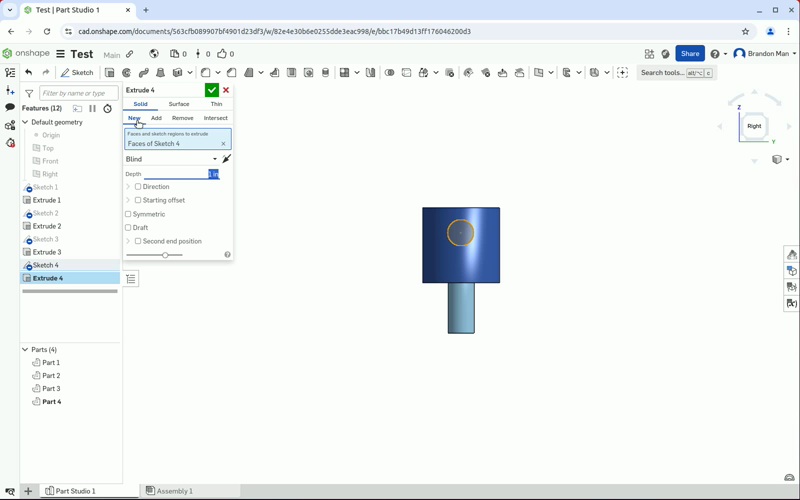
text(12.758)
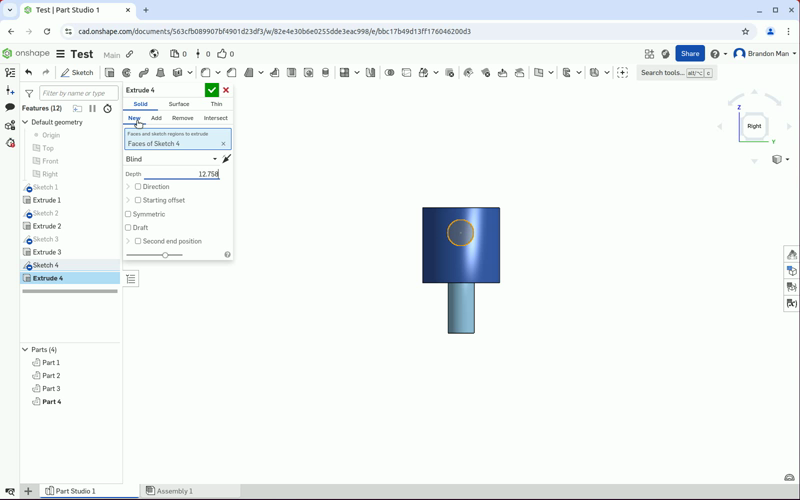
key(enter)
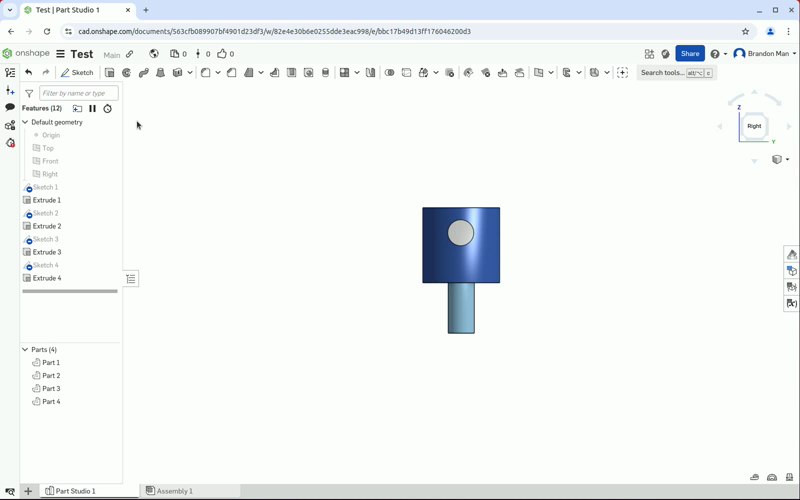
key(shift+h)
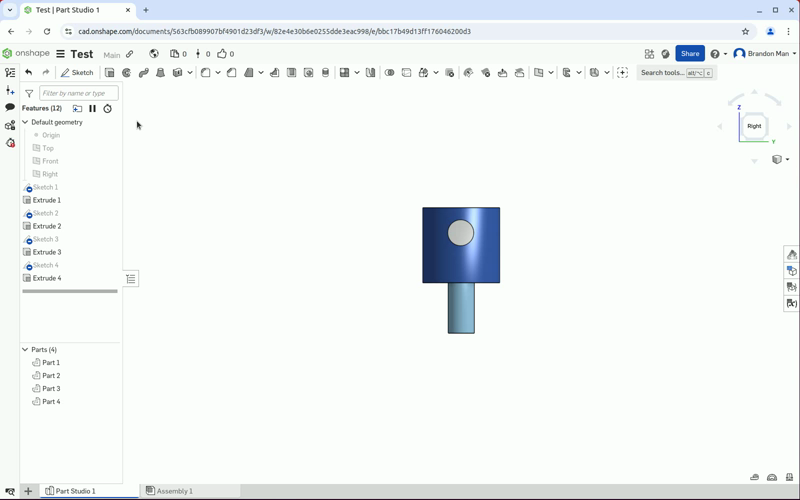
key(shift+h)
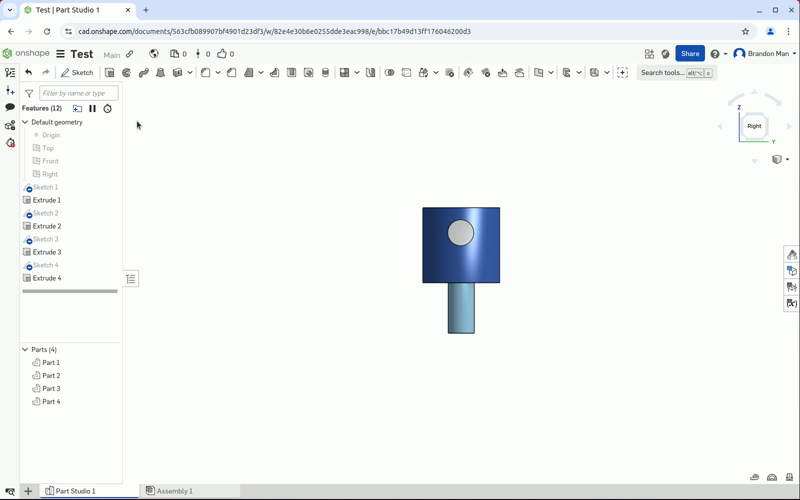
mouse_move(73, 189)
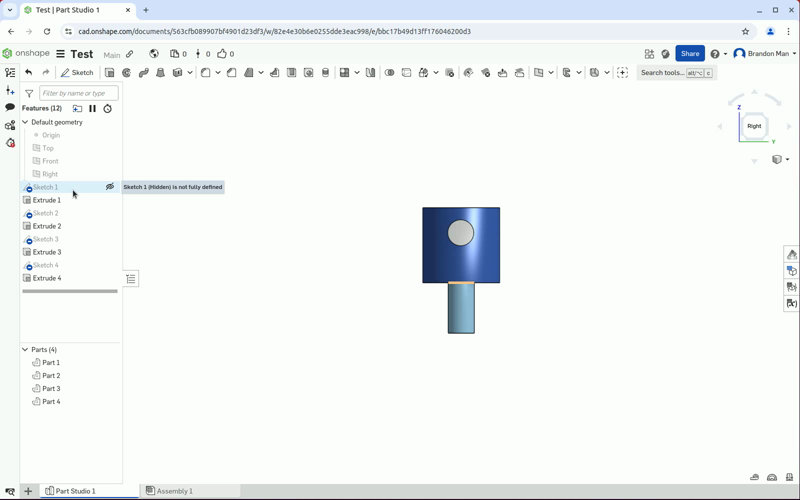
click(73, 189)
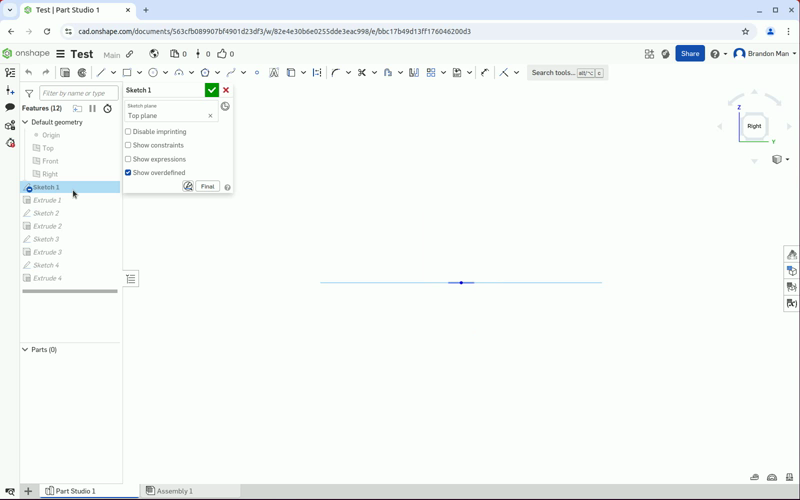
mouse_move(229, 92)
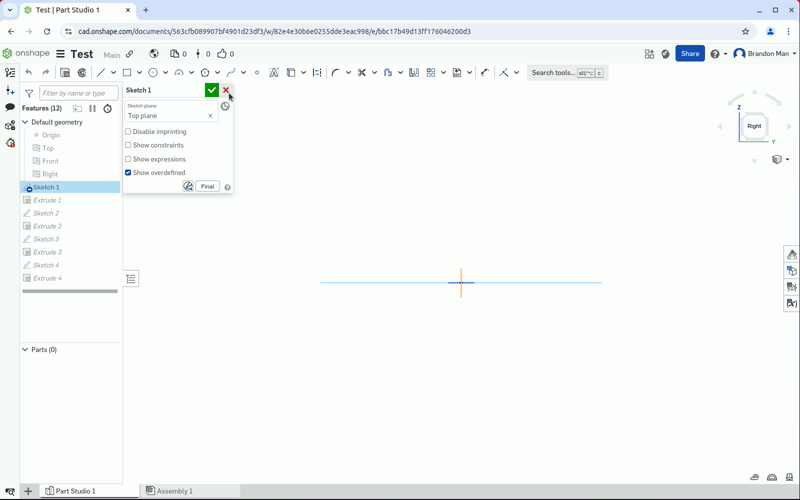
click(229, 92)
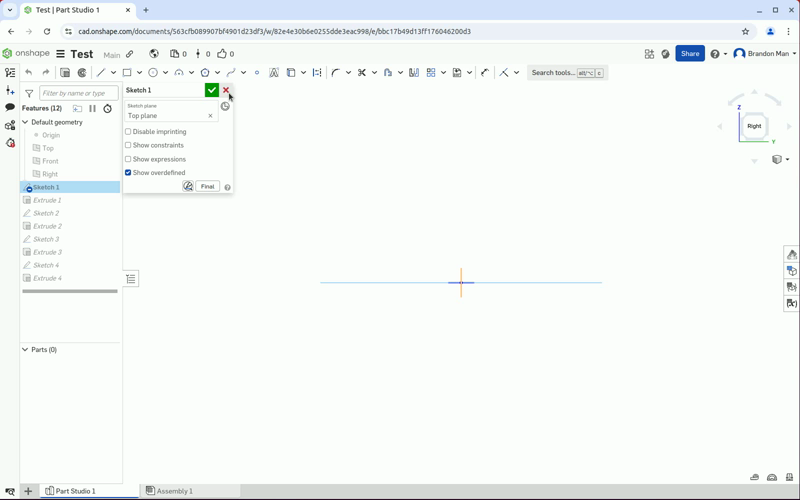
key(shift+s)
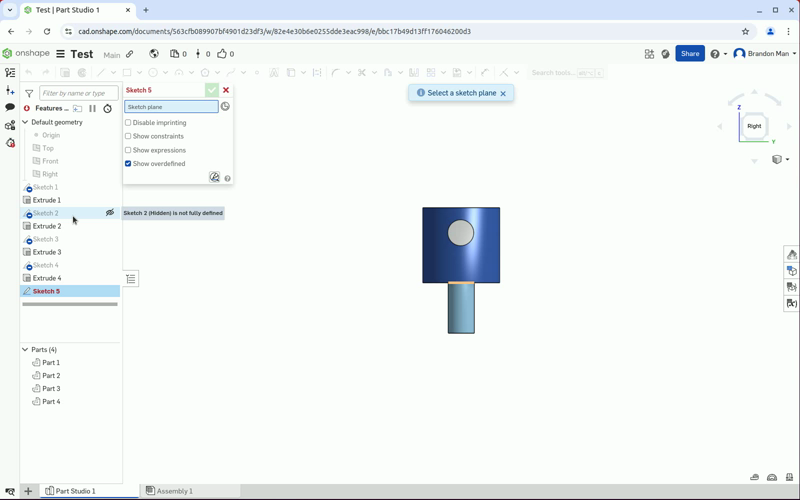
scroll(3)
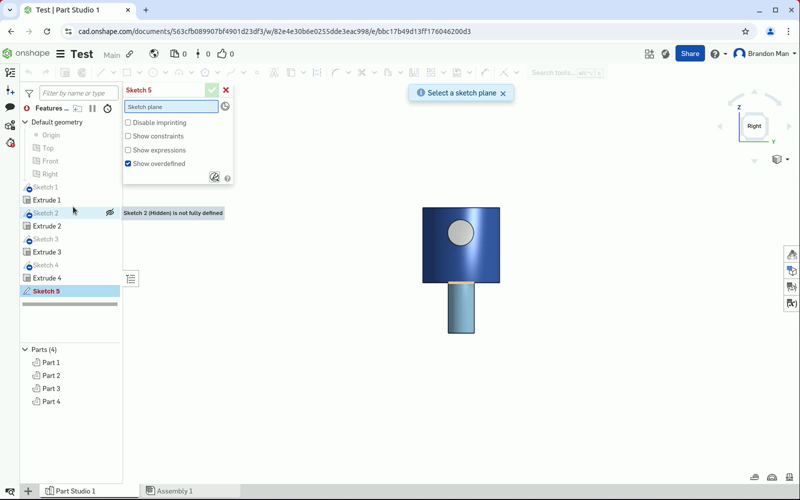
mouse_move(73, 176)
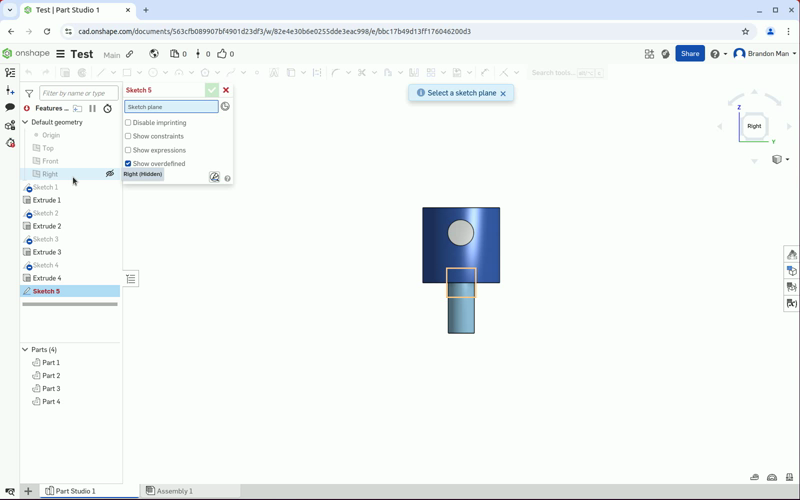
click(73, 176)
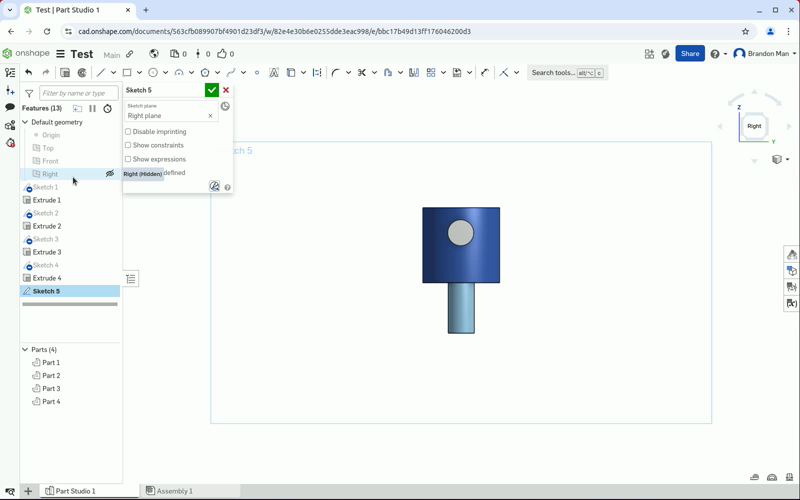
mouse_move(73, 352)
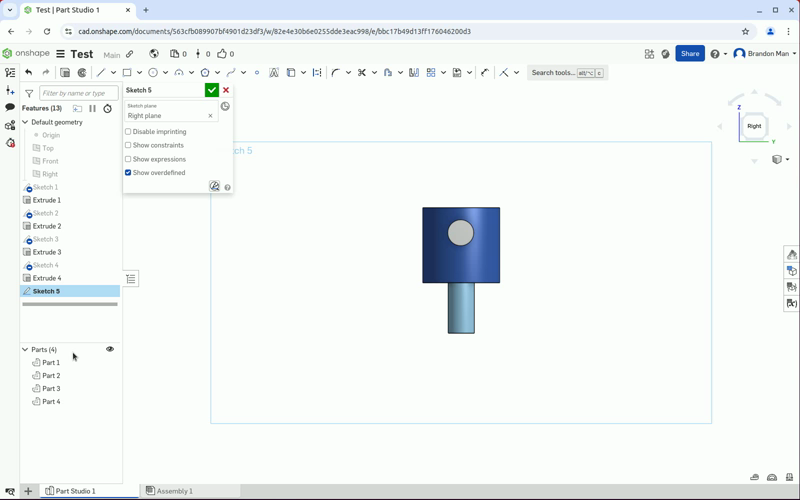
key(y)
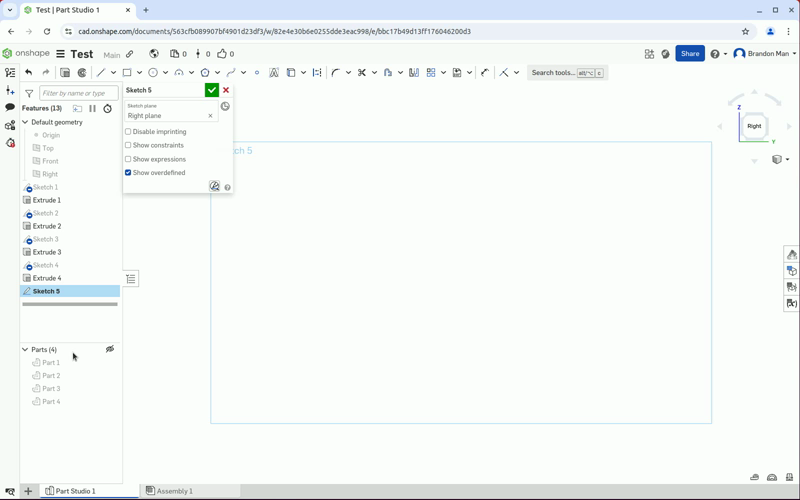
key(c)
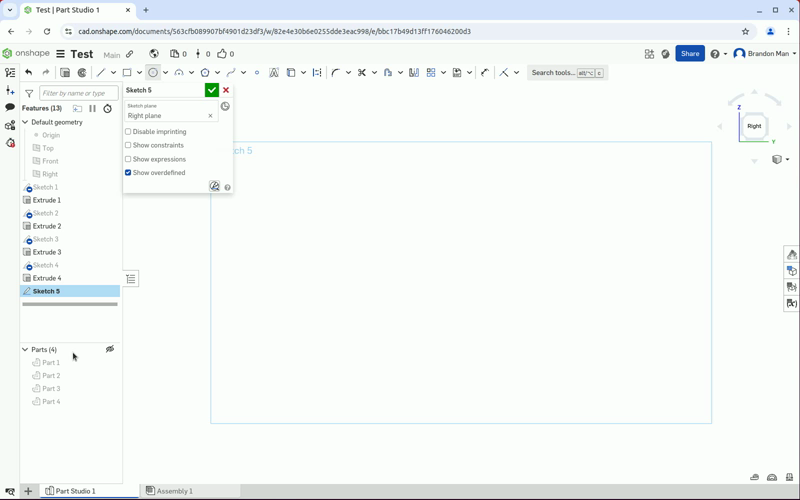
key_down(shift)
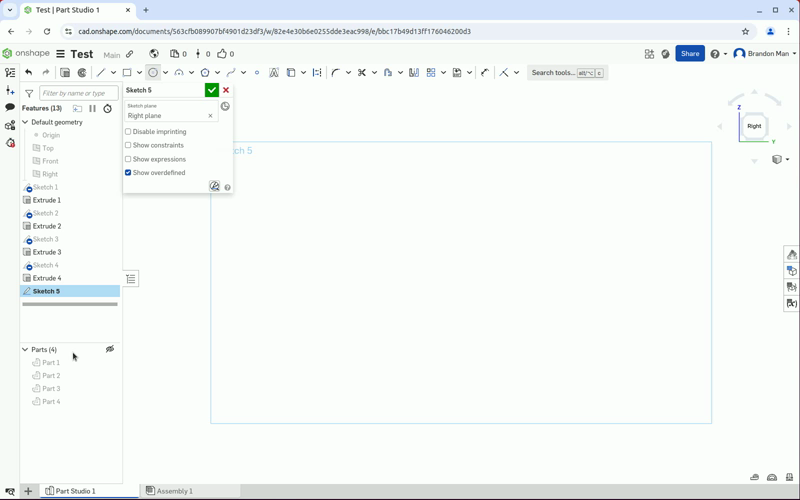
mouse_move(460, 232)
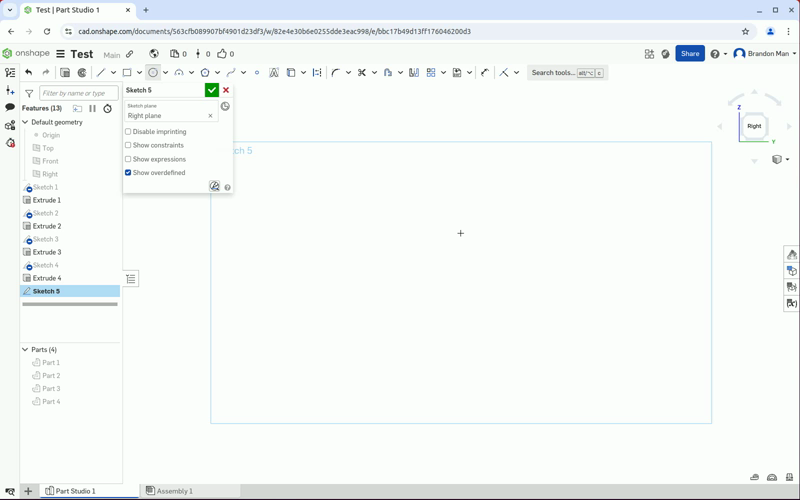
click(460, 232)
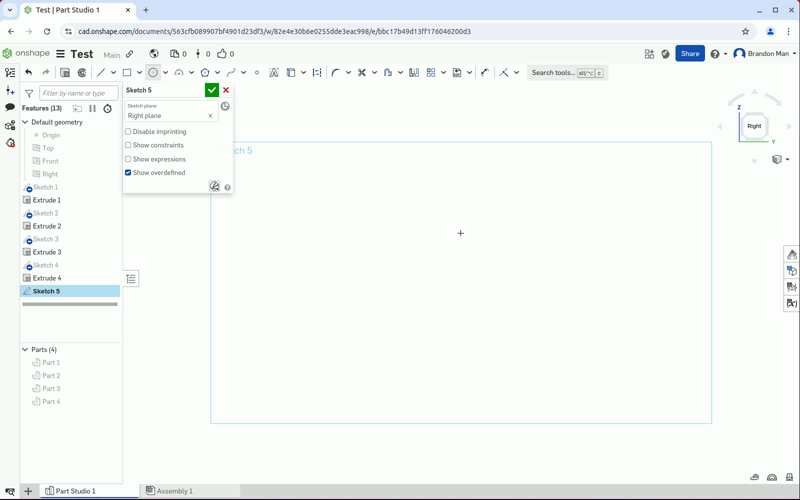
key_up(shift)
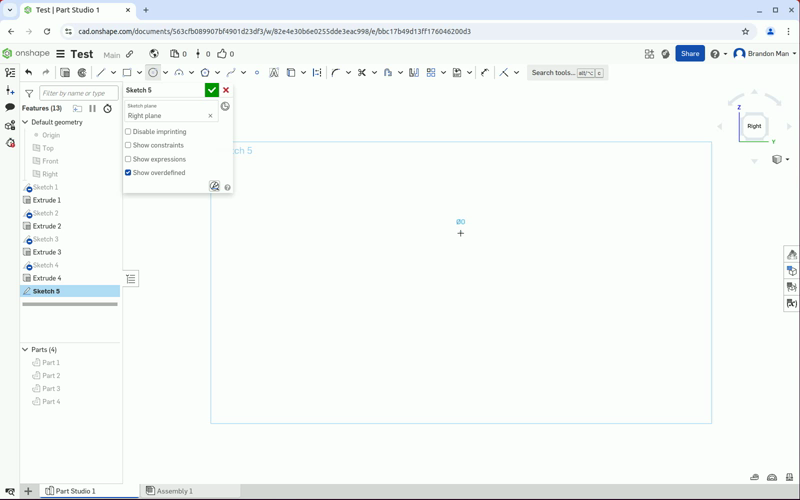
mouse_move(473, 232)
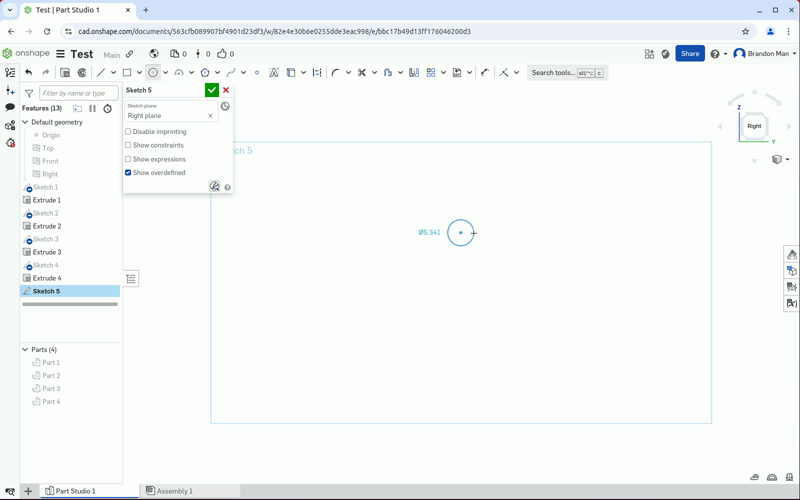
click(473, 232)
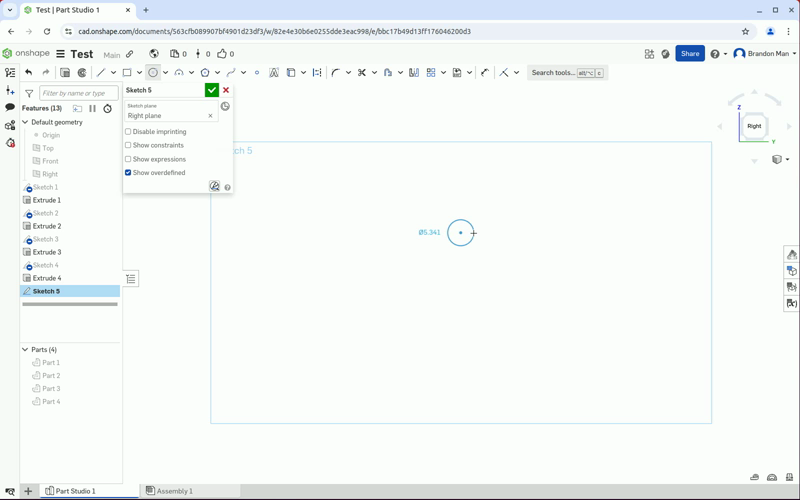
key(esc)
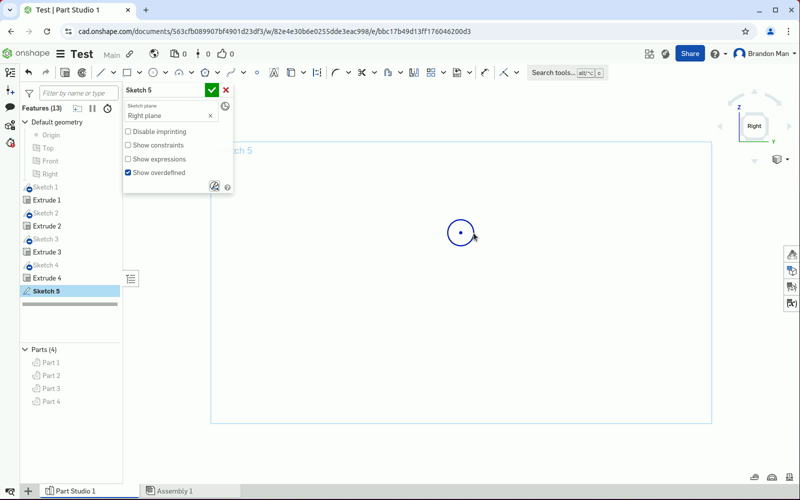
mouse_move(450, 237)
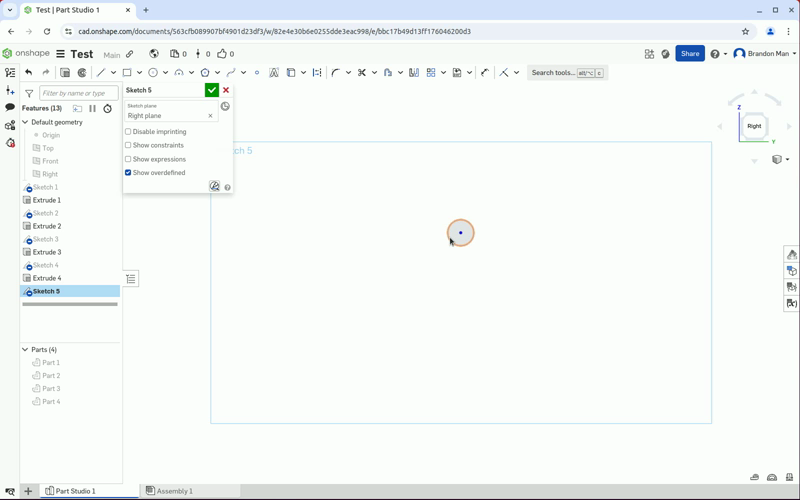
scroll(6)
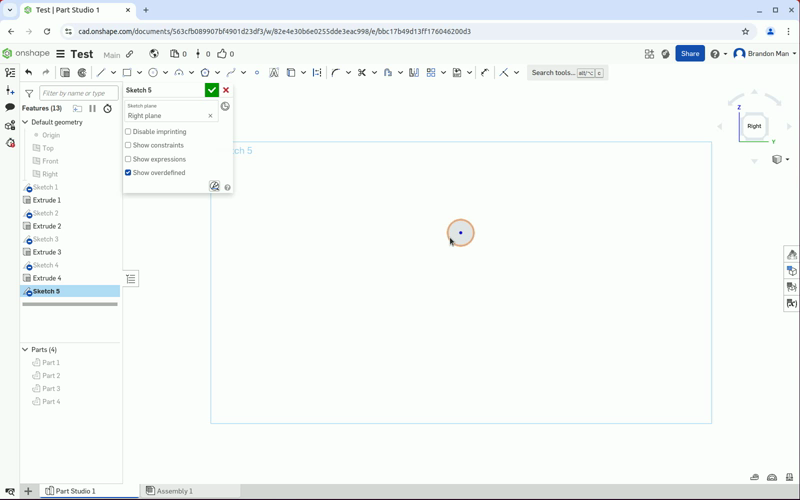
scroll(6)
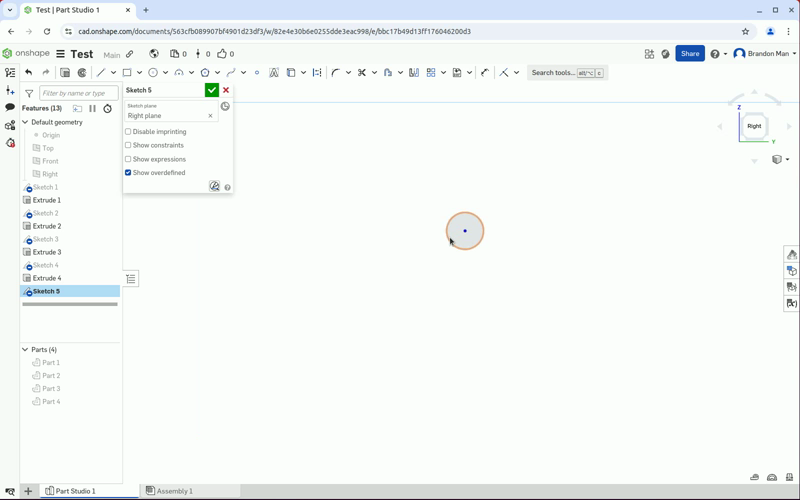
scroll(6)
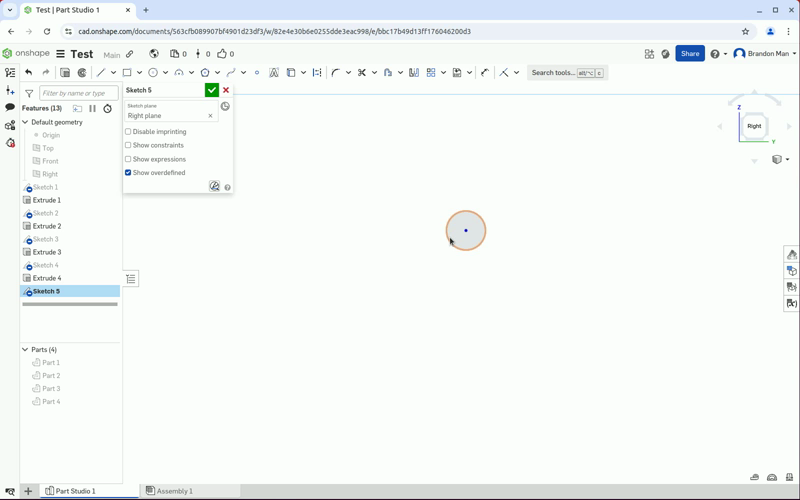
scroll(6)
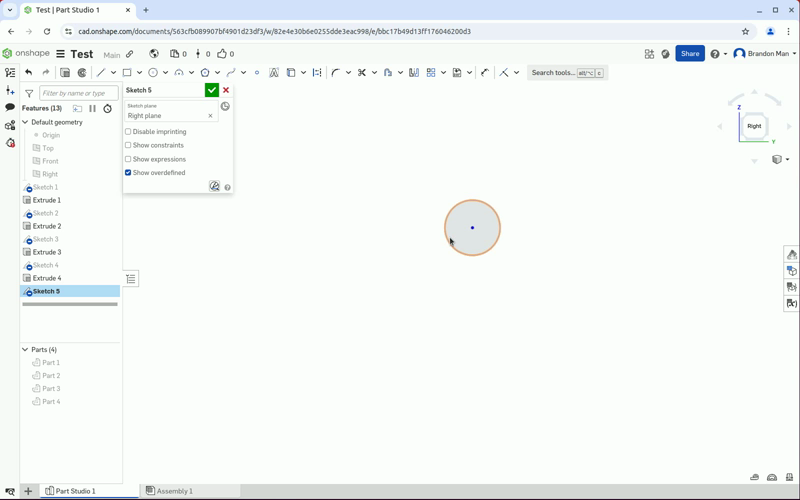
scroll(6)
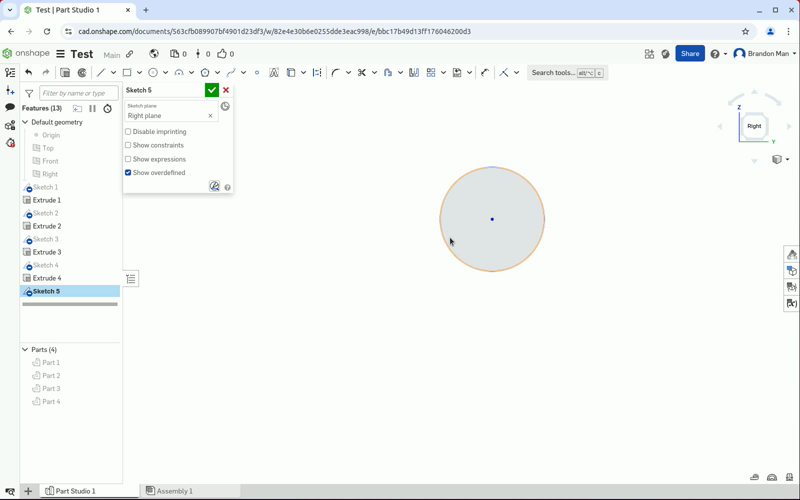
scroll(6)
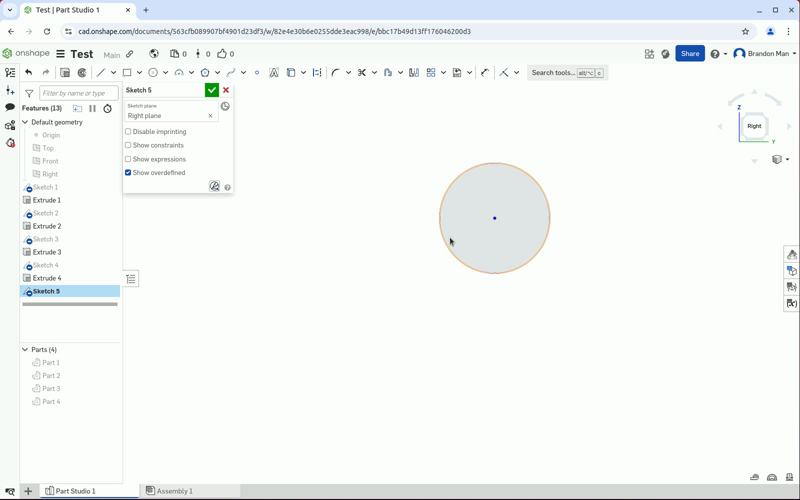
scroll(6)
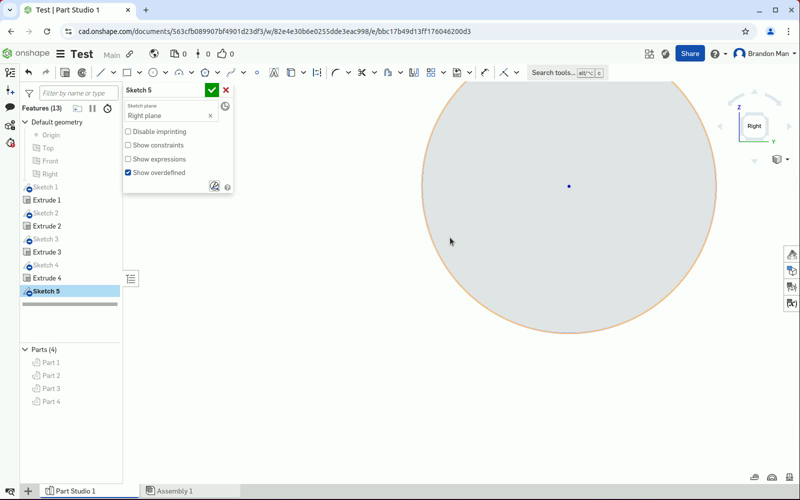
click(450, 237)
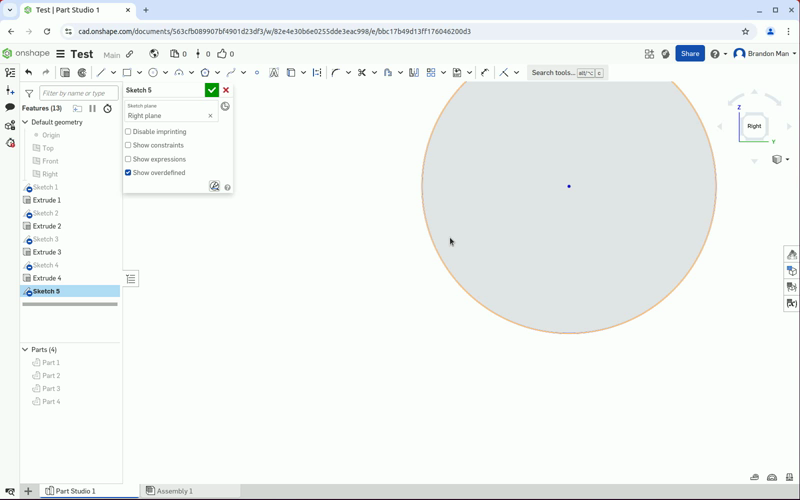
scroll(-6)
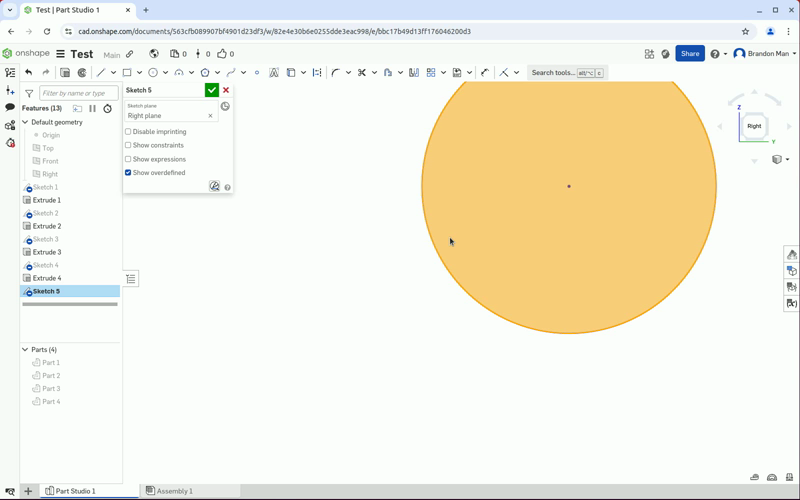
scroll(-6)
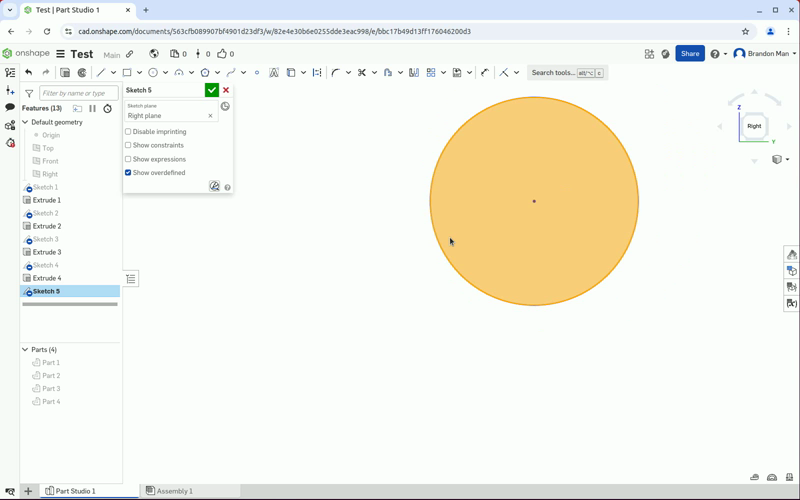
scroll(-6)
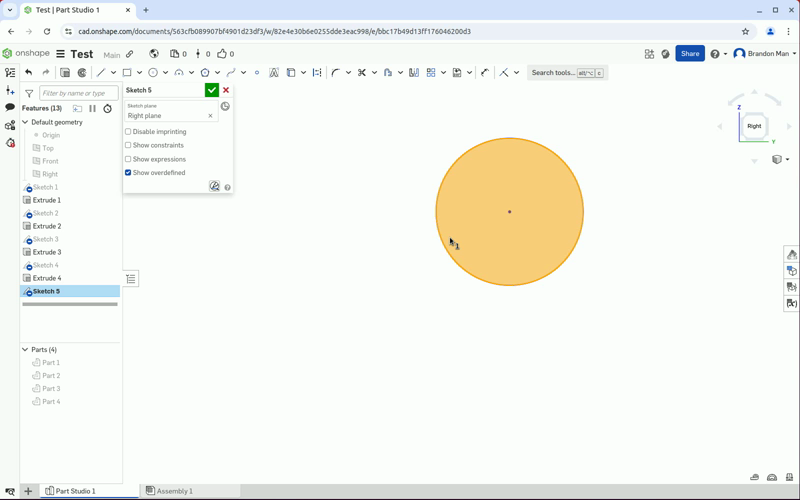
scroll(-6)
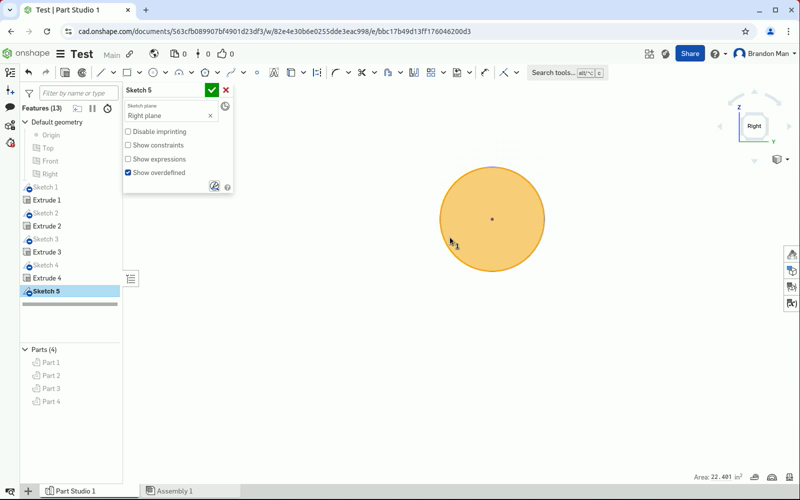
scroll(-6)
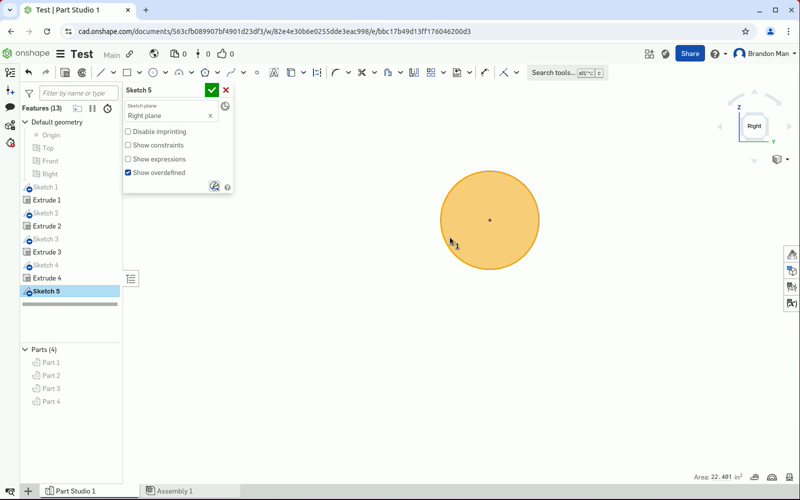
scroll(-6)
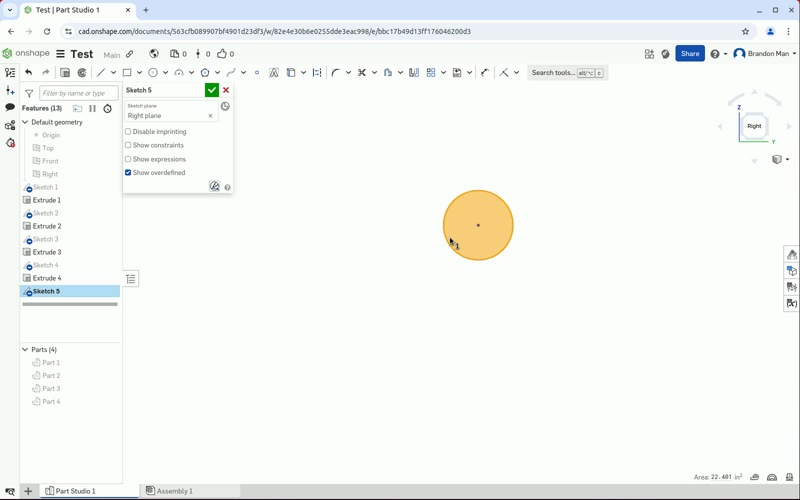
scroll(-6)
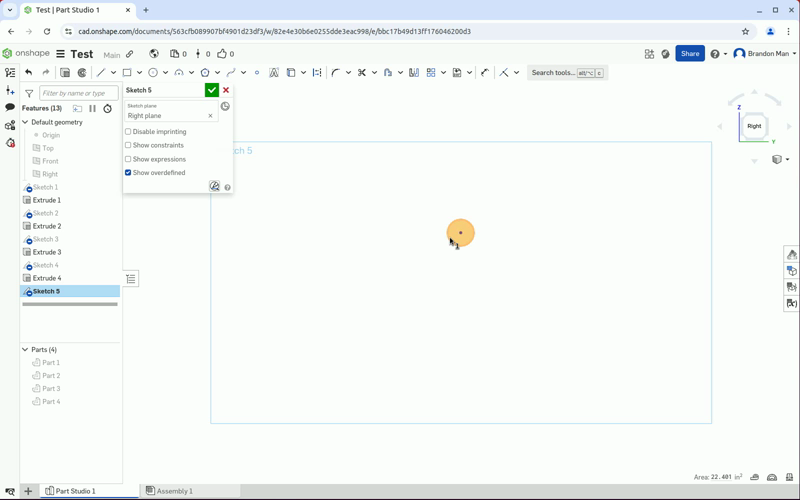
mouse_move(73, 352)
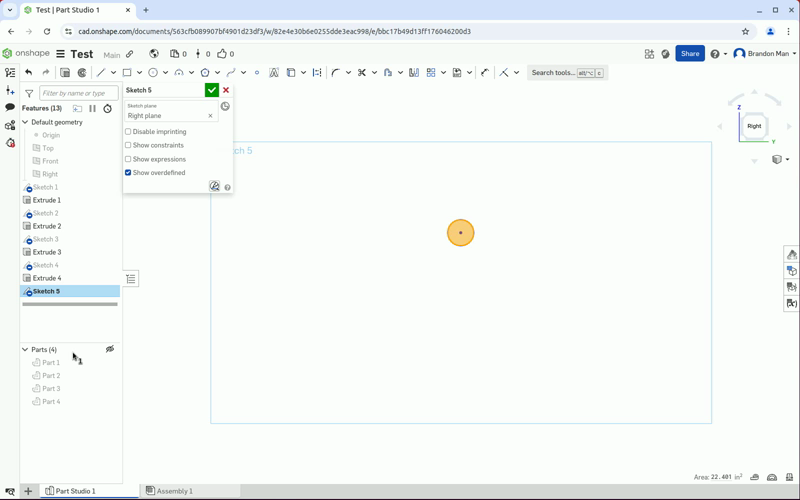
key(shift+y)
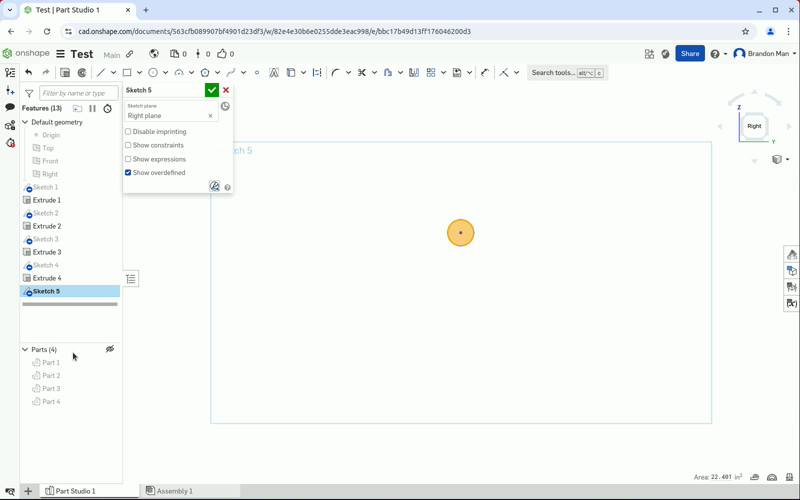
key(shift+e)
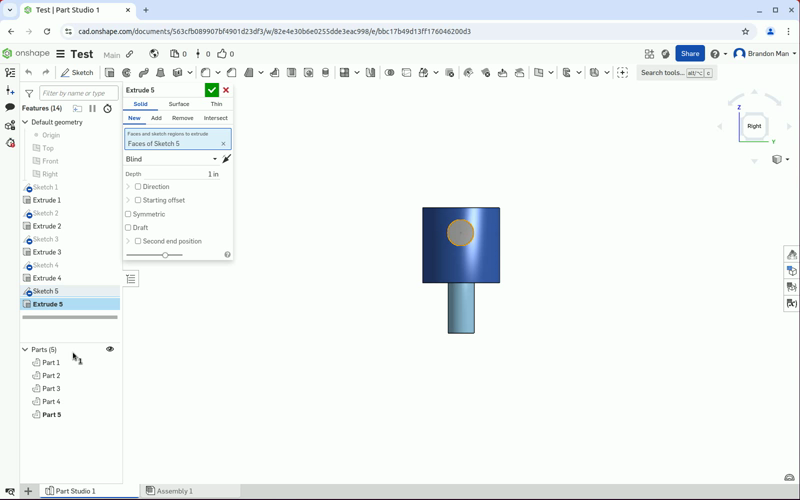
mouse_move(143, 106)
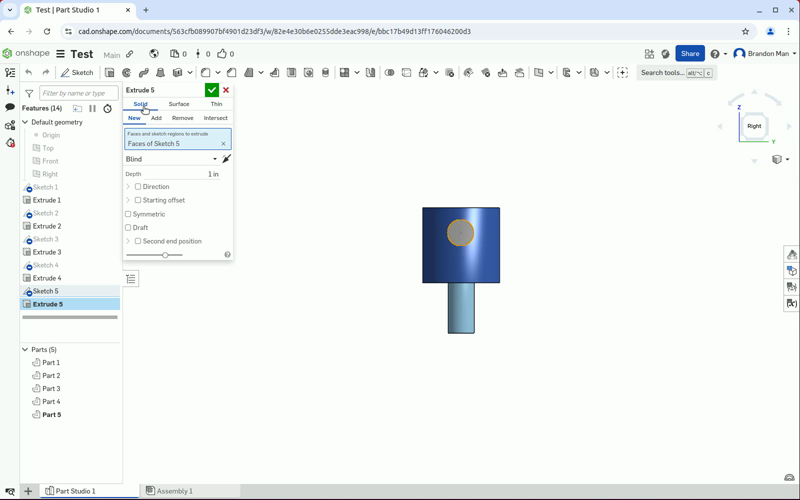
click(143, 106)
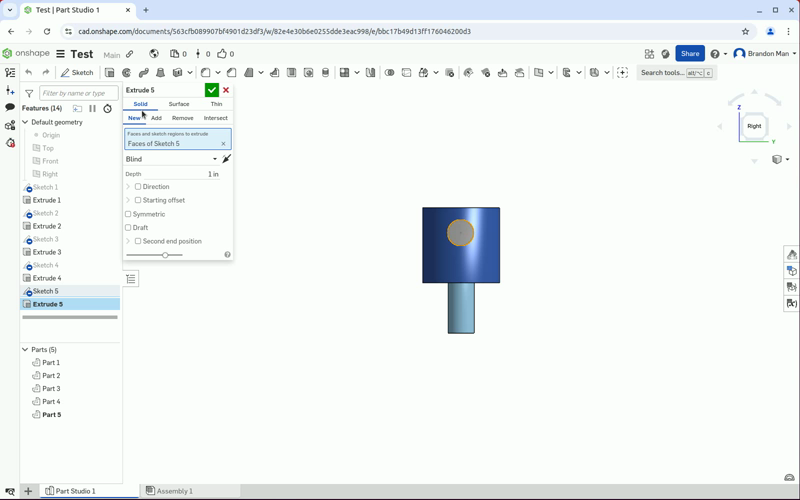
mouse_move(137, 120)
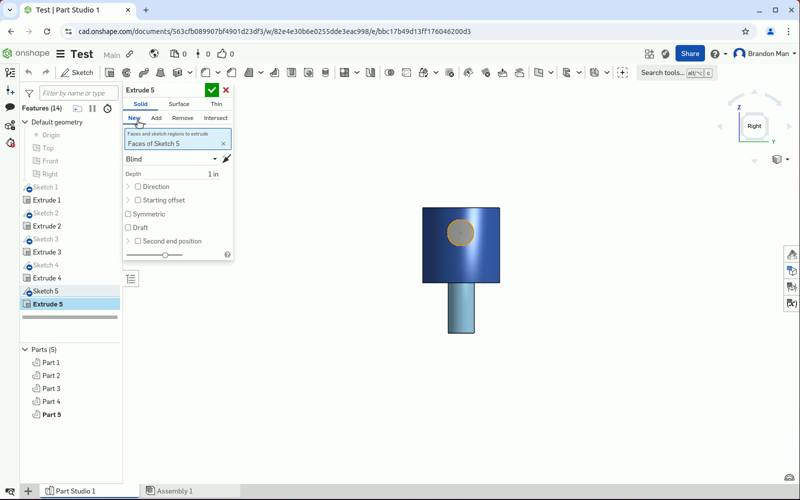
click(137, 120)
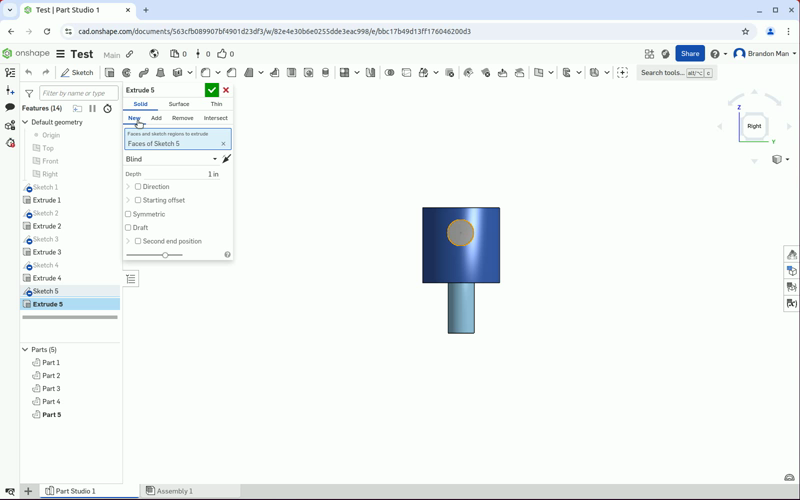
key(tab, 4)
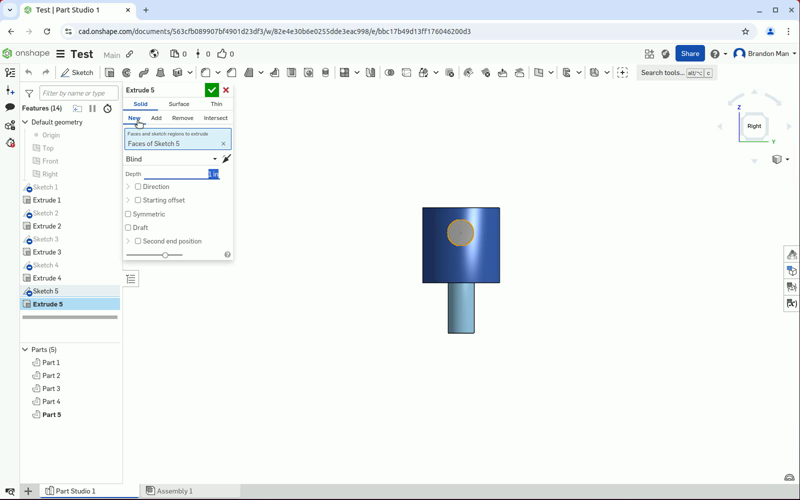
text(-12.758)
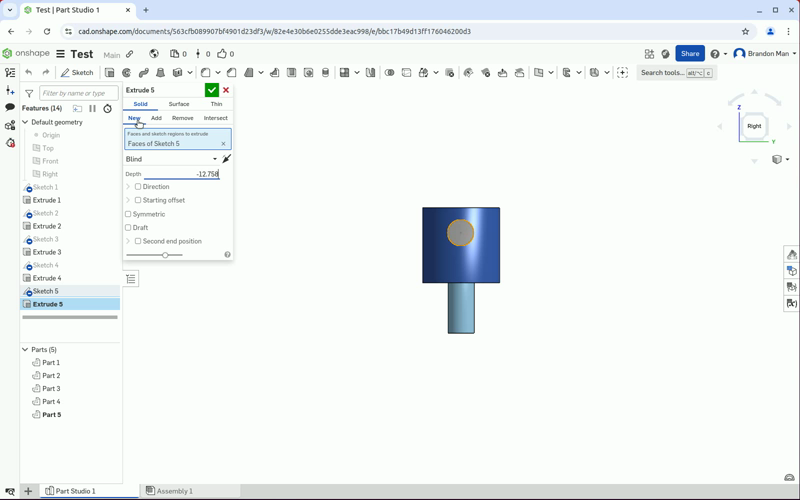
key(enter)
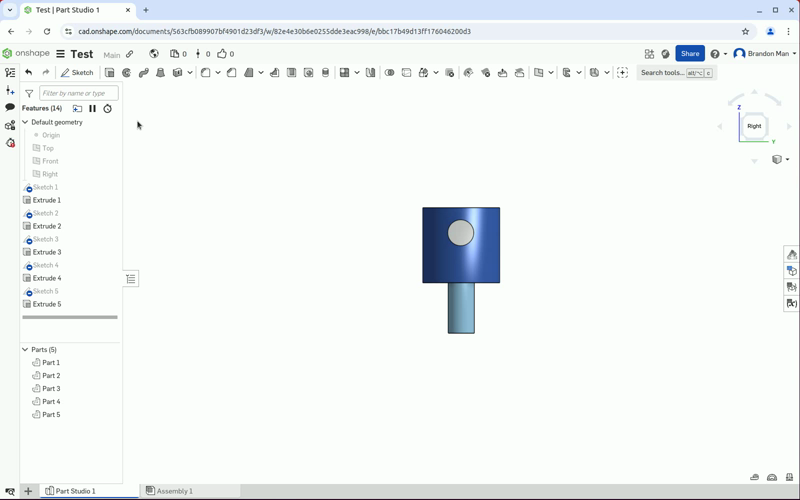
key(shift+h)
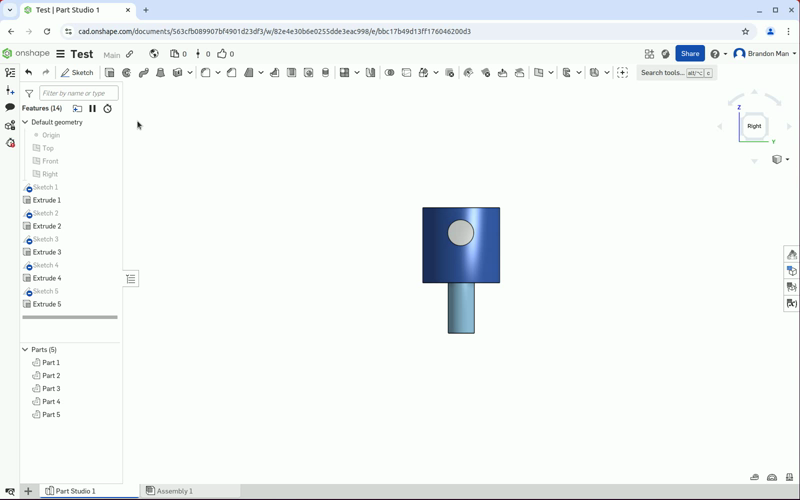
key(shift+h)
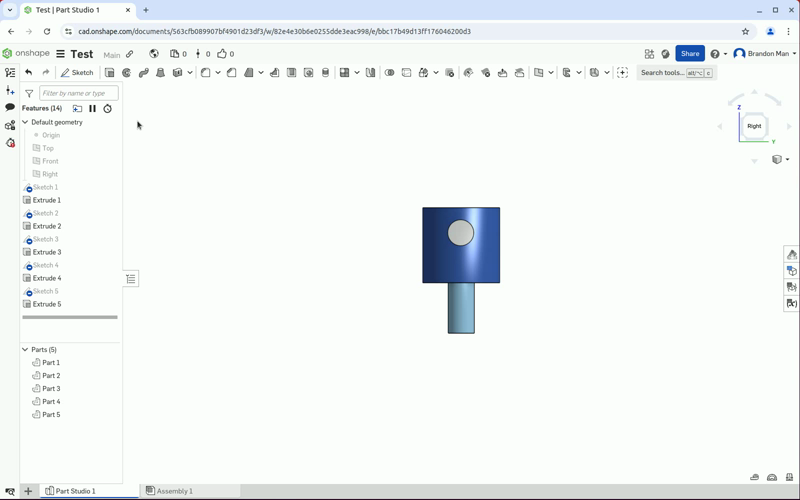
mouse_move(73, 189)
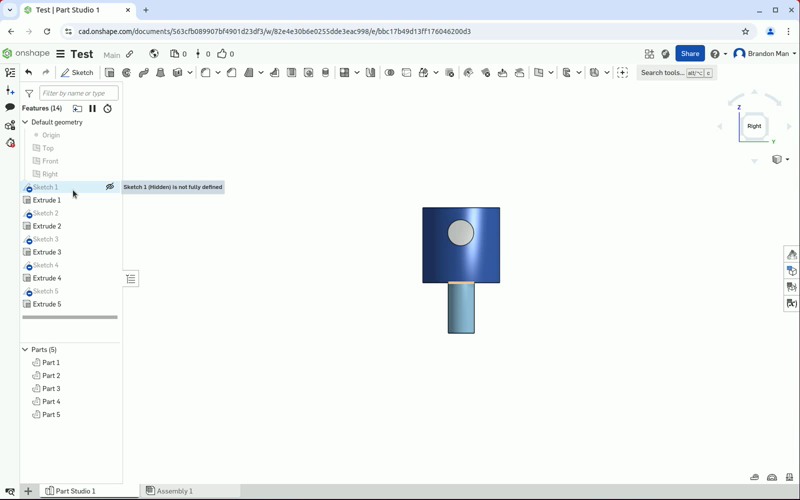
click(73, 189)
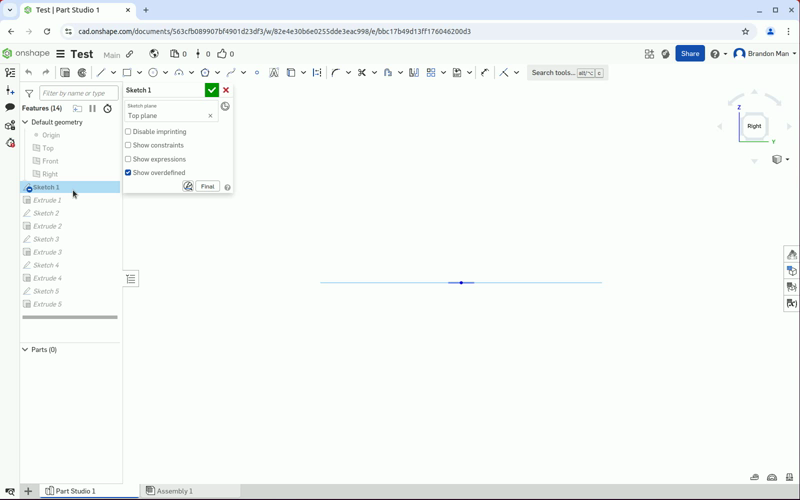
mouse_move(229, 92)
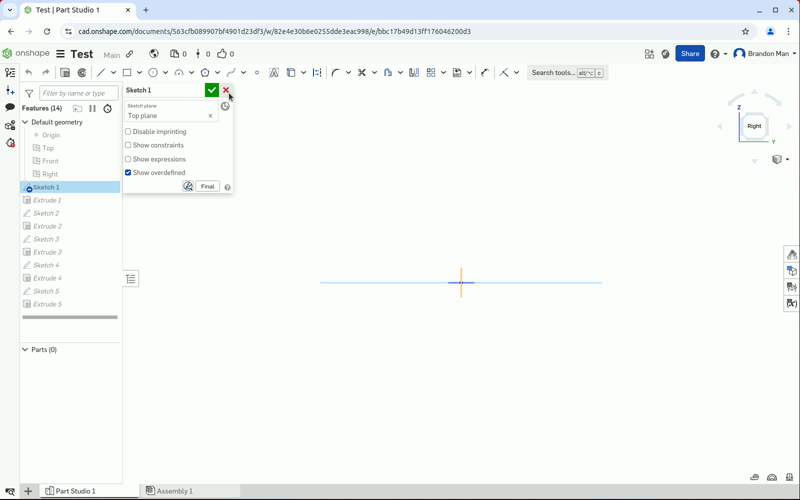
click(229, 92)
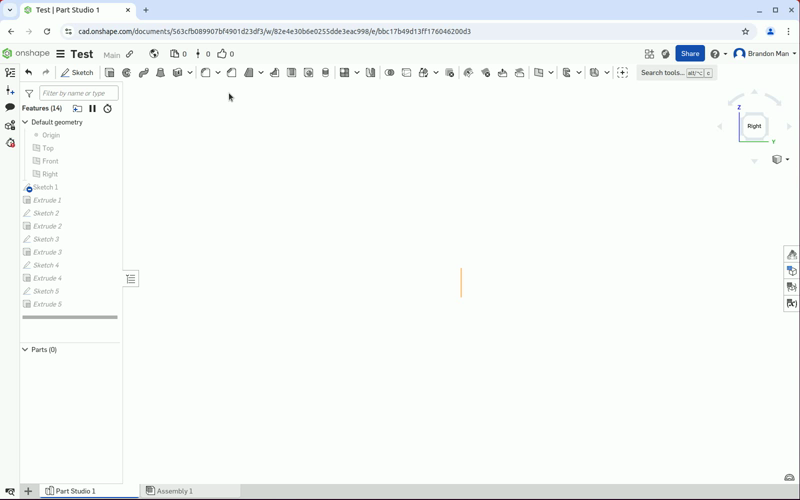
mouse_move(73, 352)
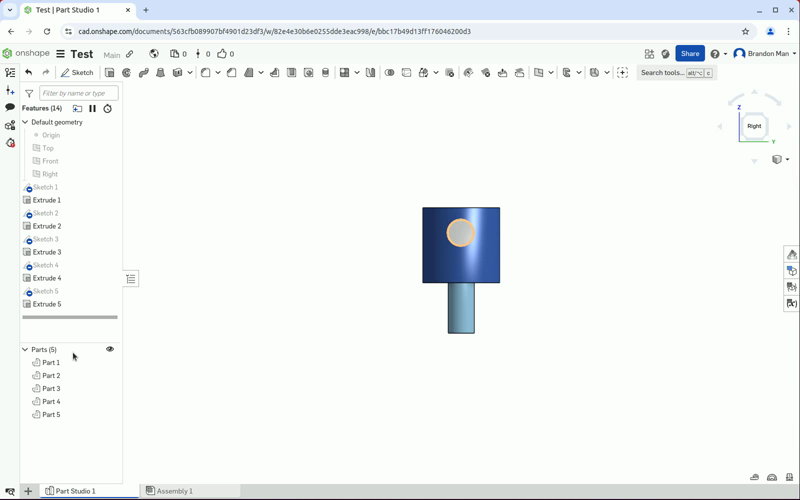
key(y)
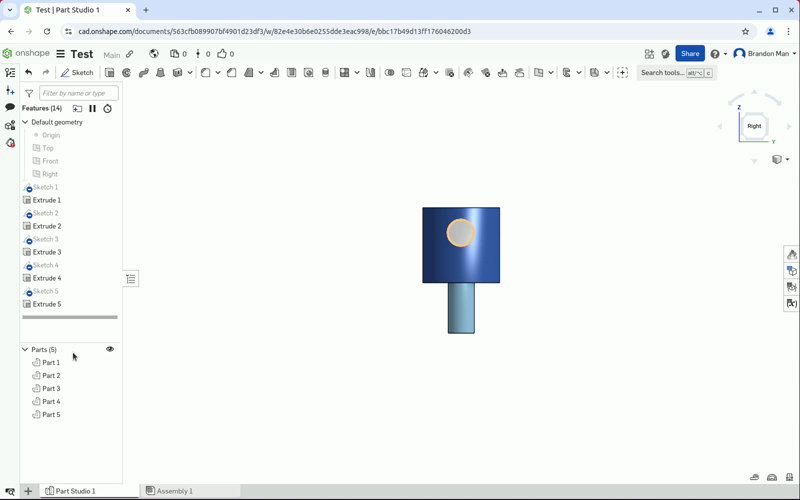
key(shift+p)
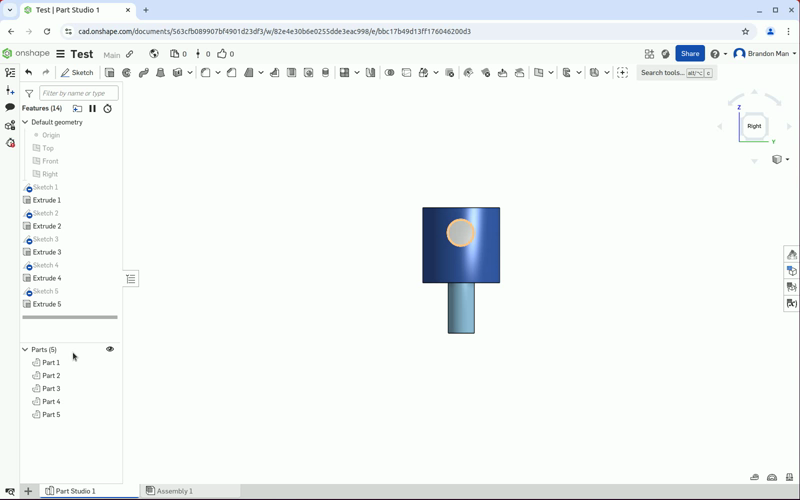
key(space)
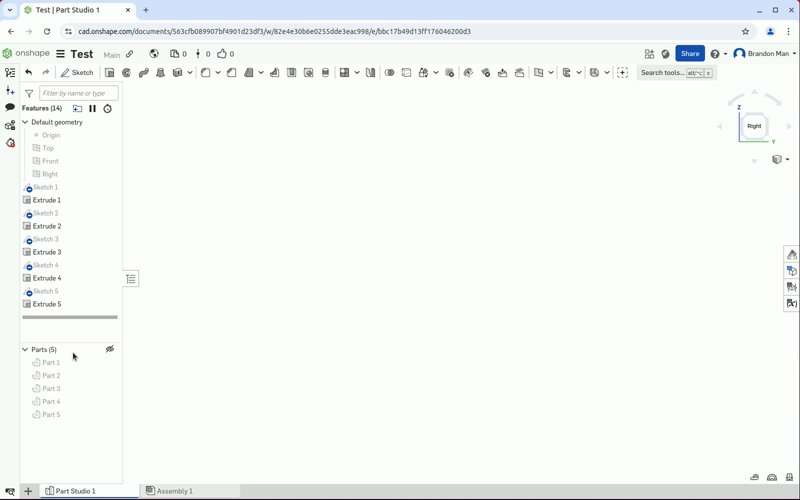
key_down(shift)
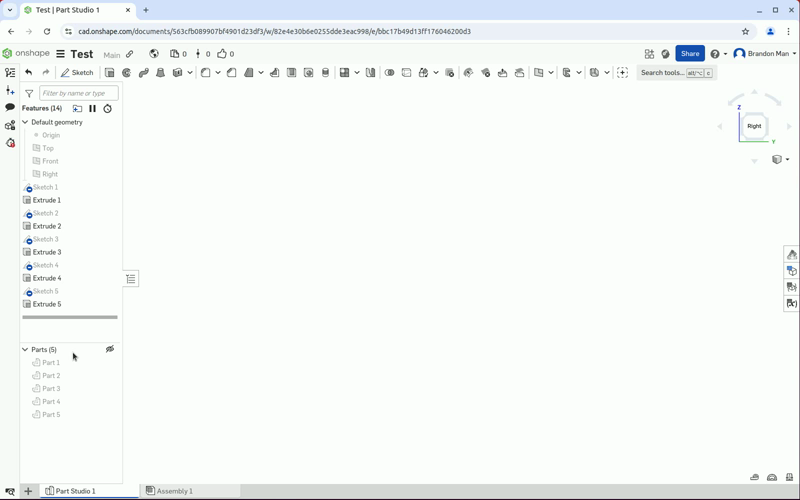
key(right)
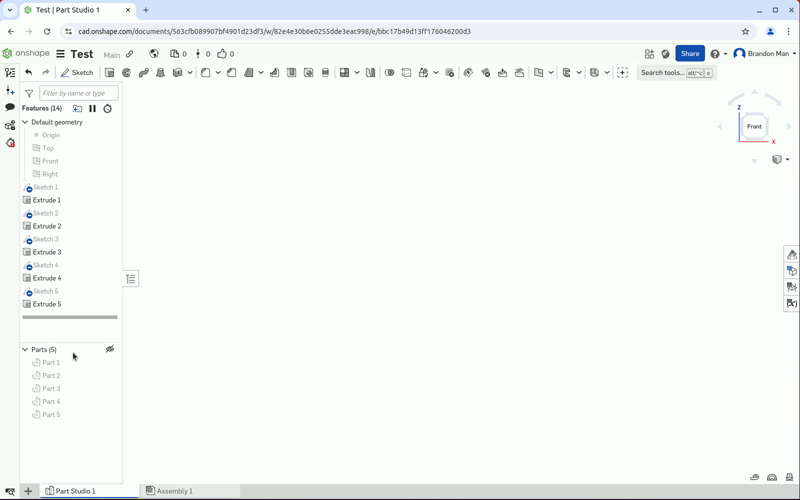
key_up(shift)
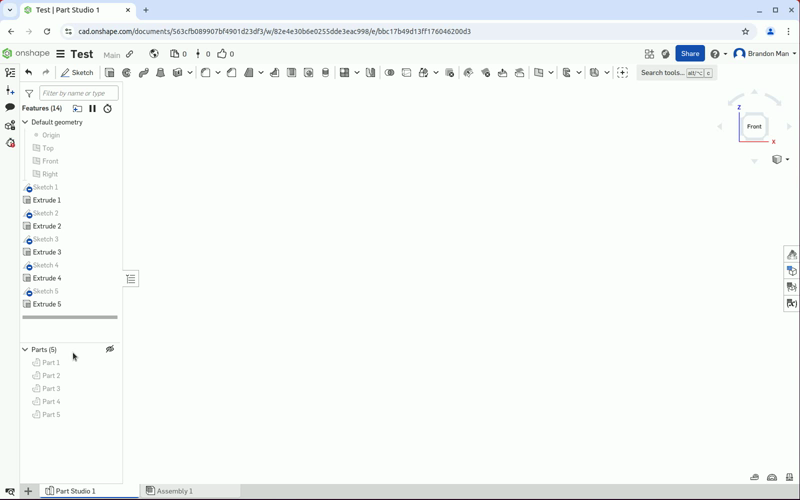
key(space)
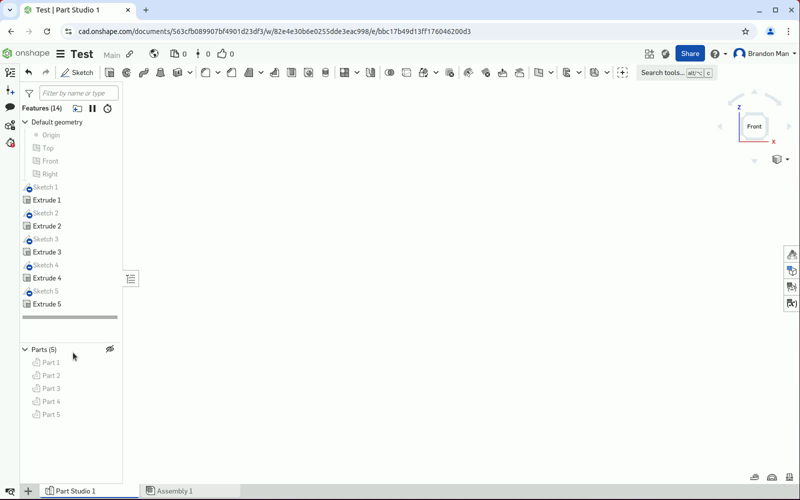
key_down(shift)
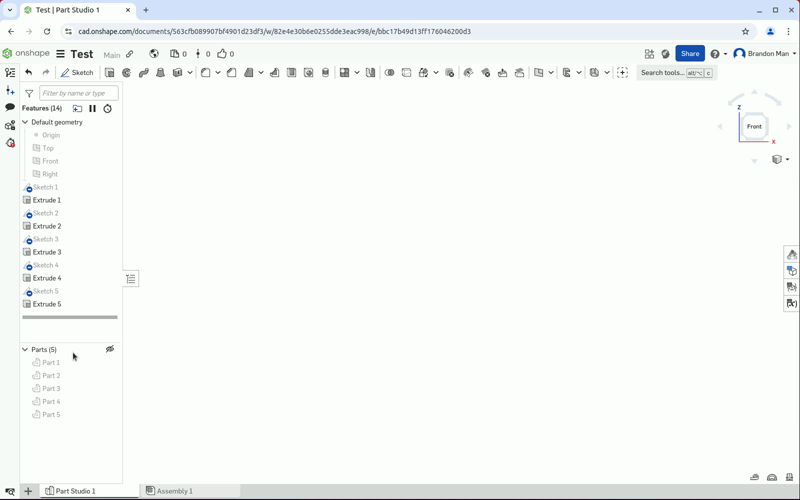
key(down)
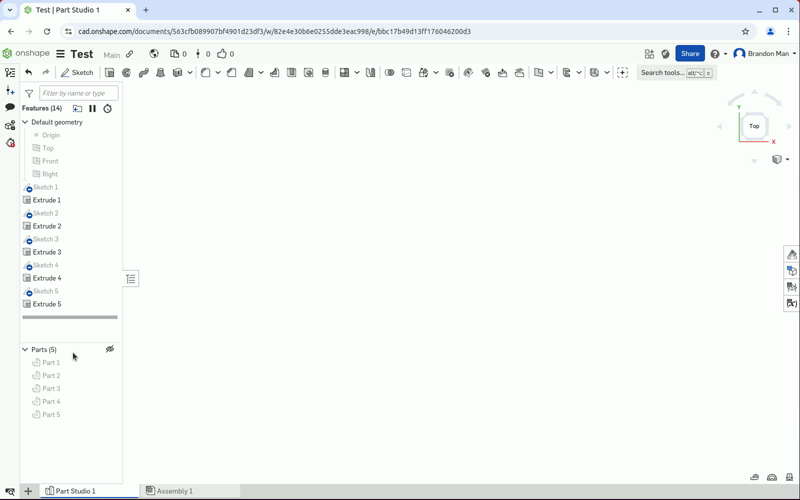
key_up(shift)
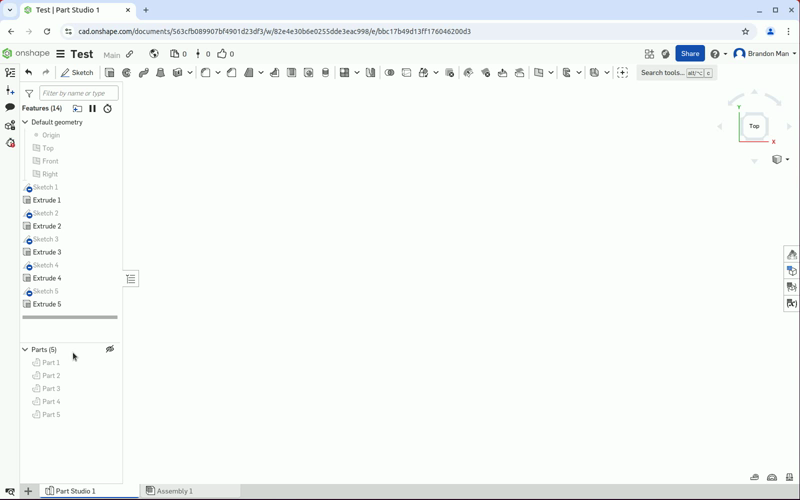
mouse_move(73, 352)
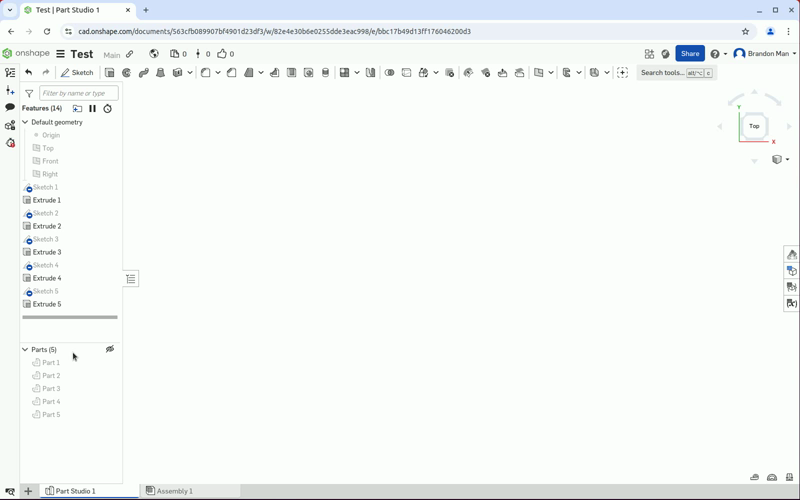
key(shift+y)
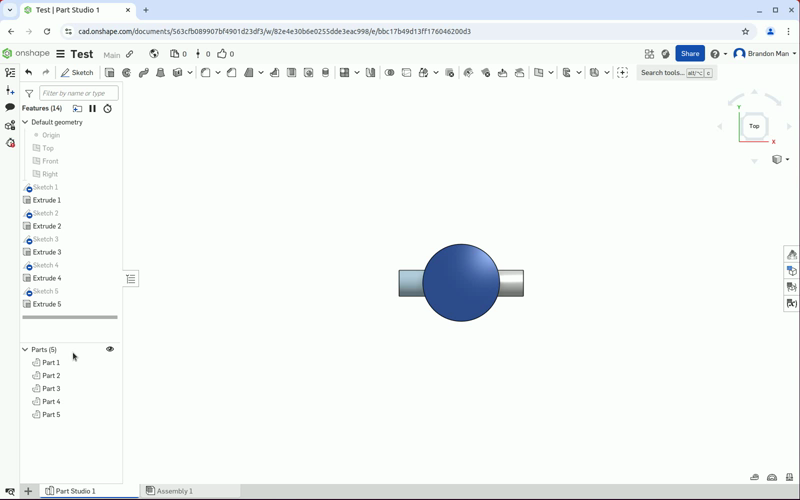
mouse_move(541, 75)
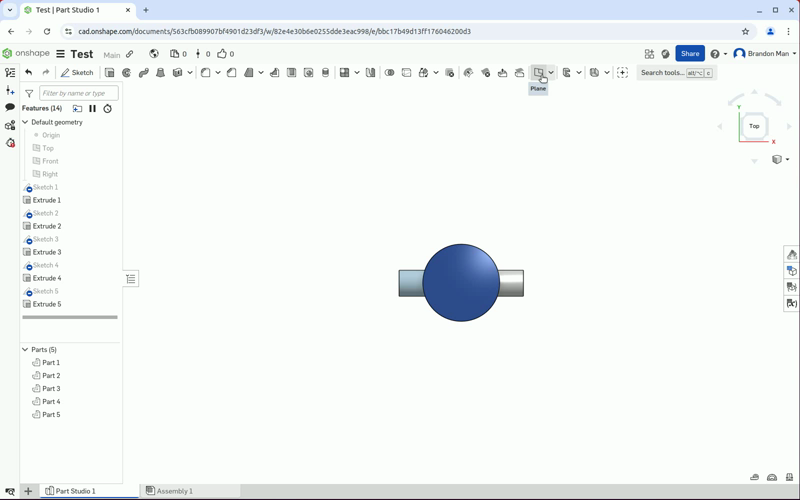
click(541, 75)
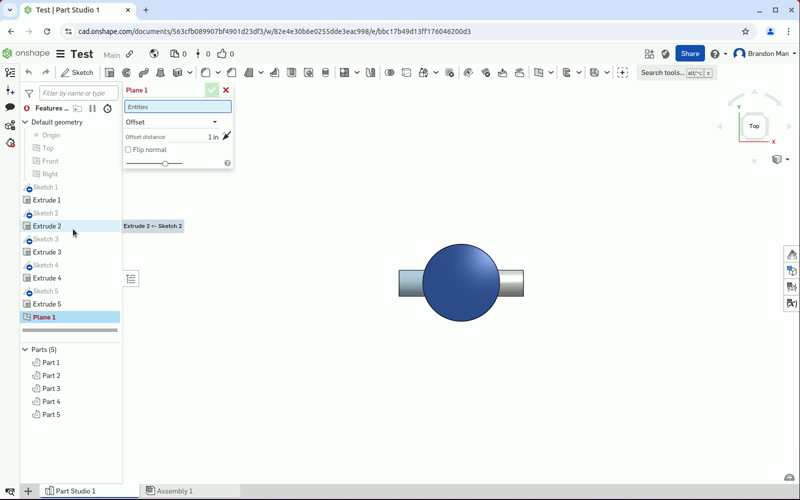
scroll(3)
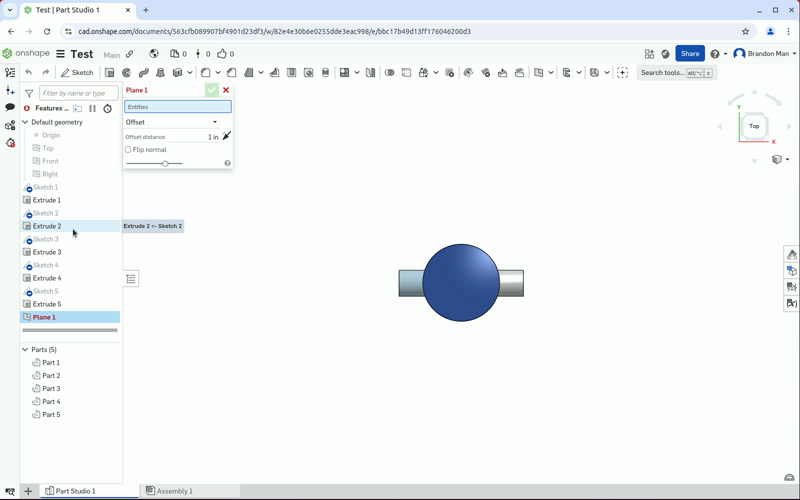
mouse_move(73, 150)
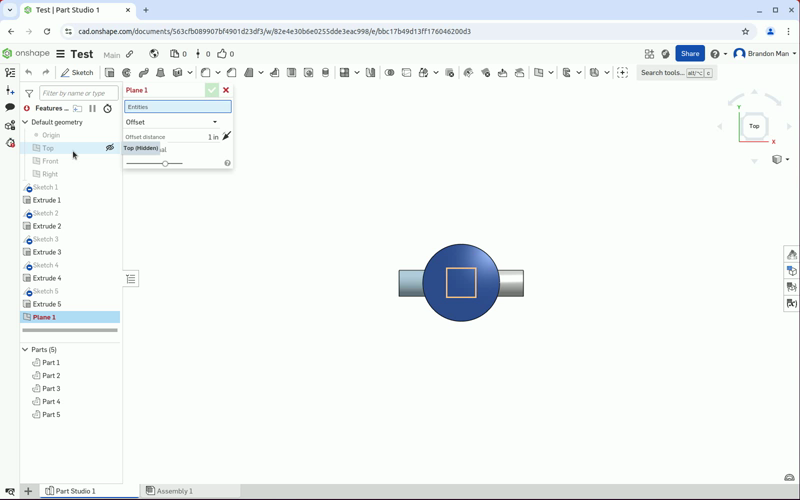
click(73, 150)
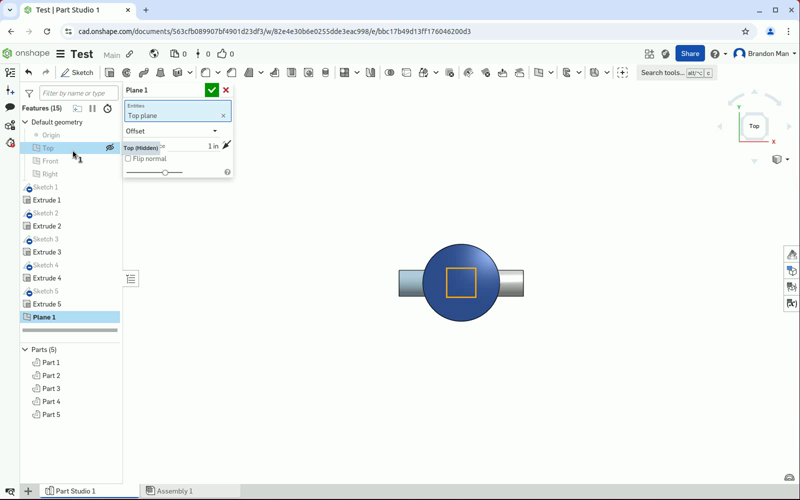
key(tab, 2)
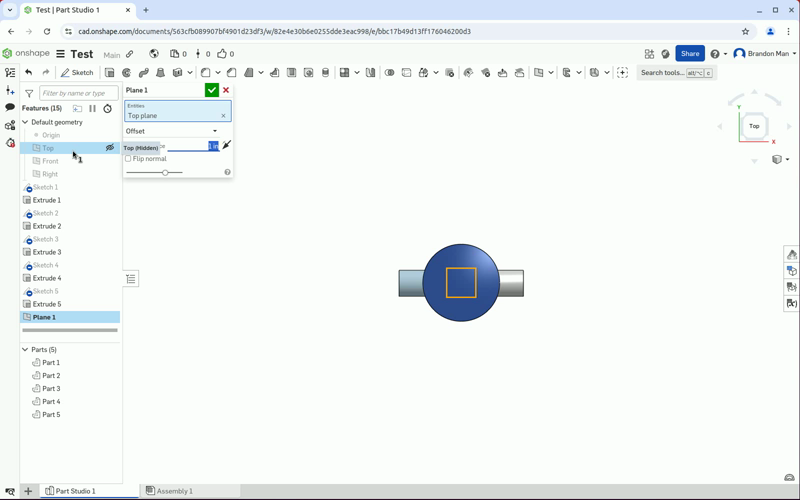
text(15.405)
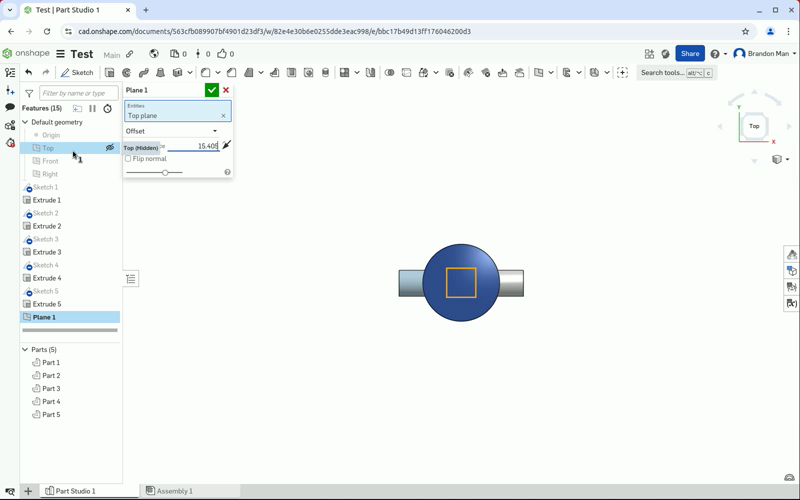
key(enter, 2)
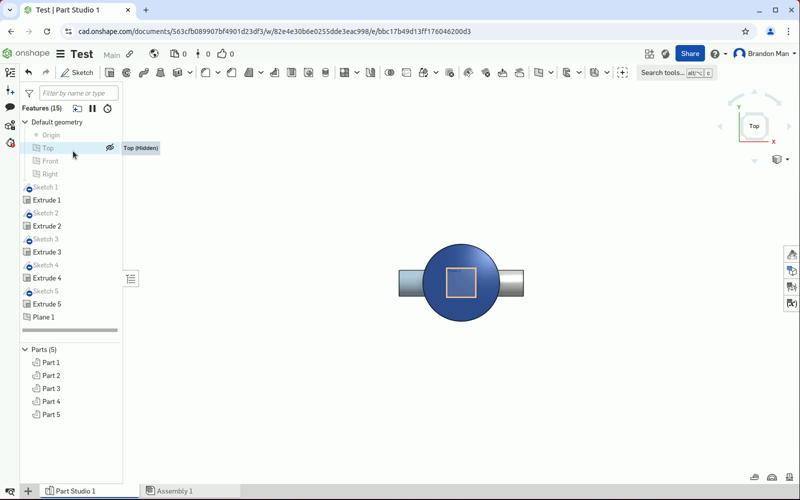
key(shift+s)
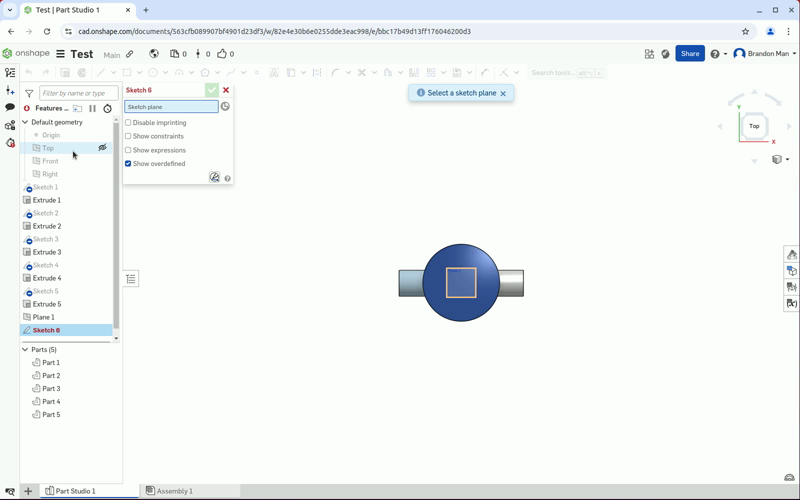
mouse_move(69, 319)
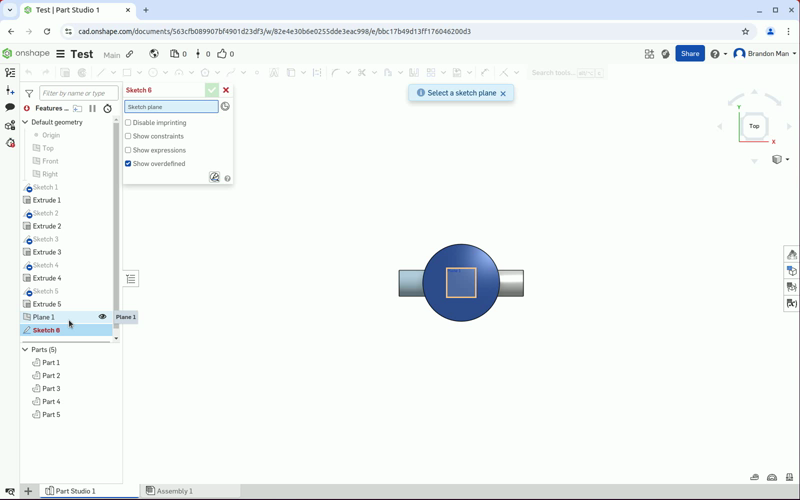
click(69, 319)
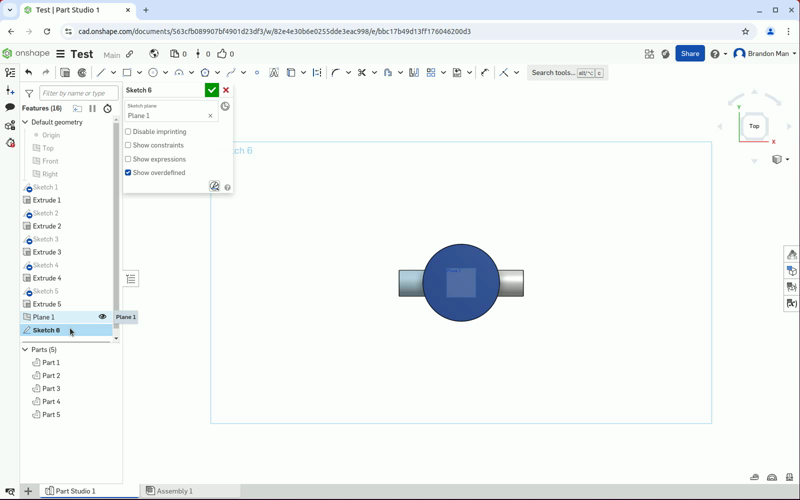
mouse_move(73, 352)
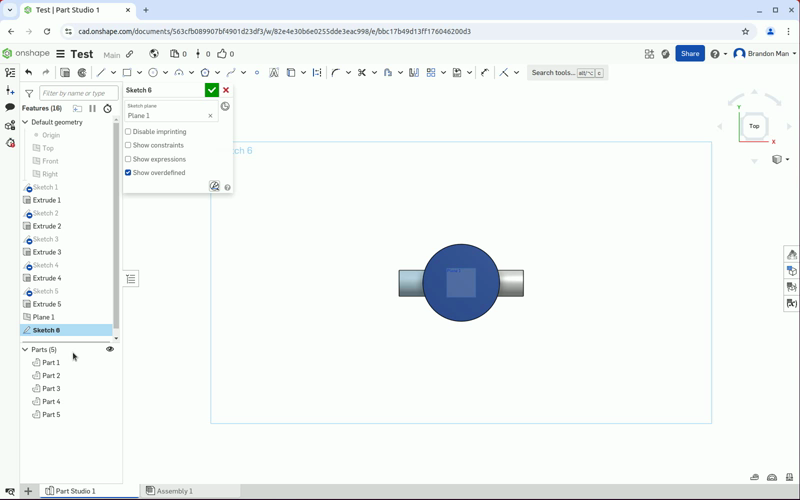
key(y)
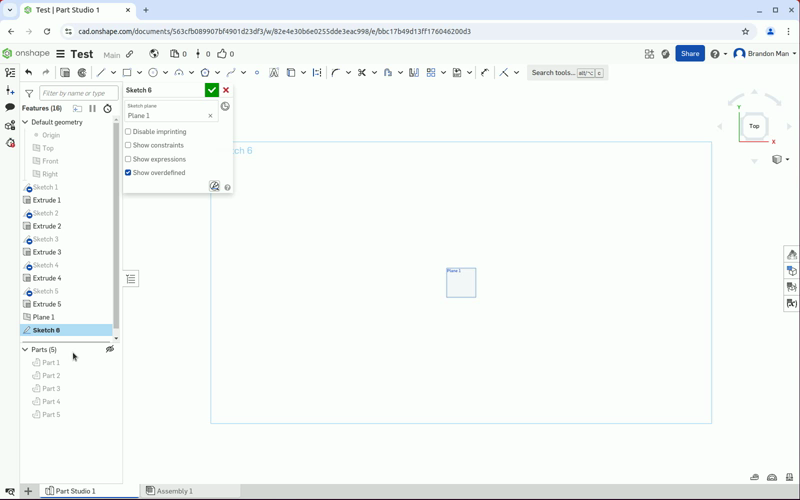
key(c)
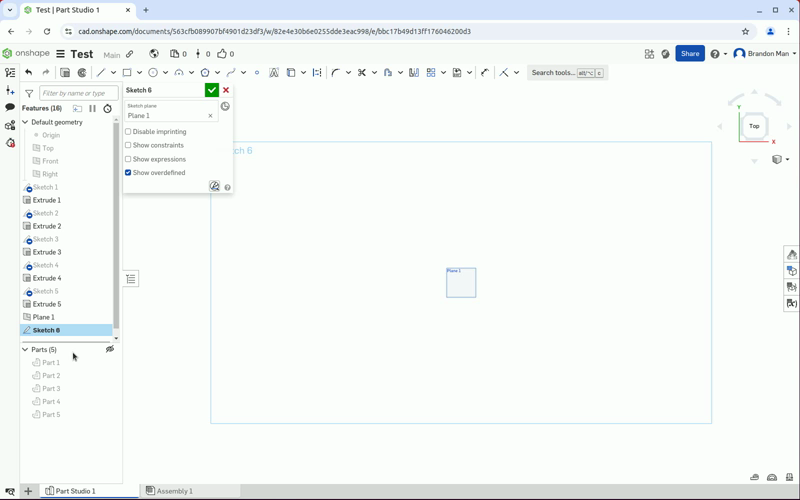
key_down(shift)
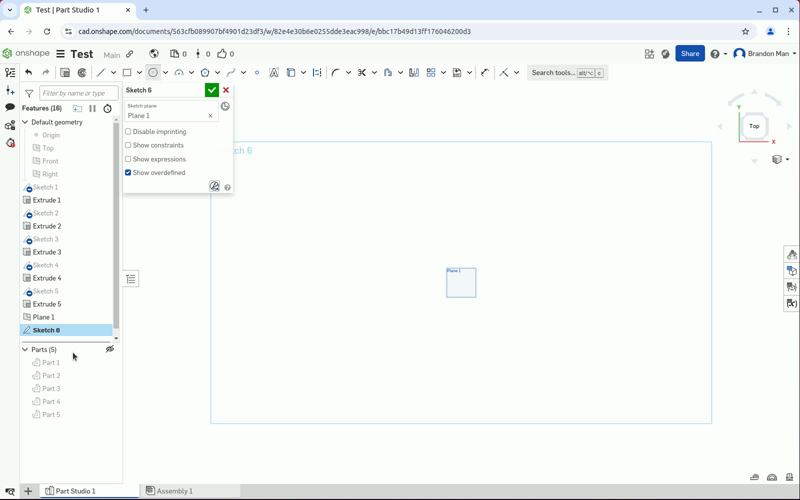
mouse_move(461, 282)
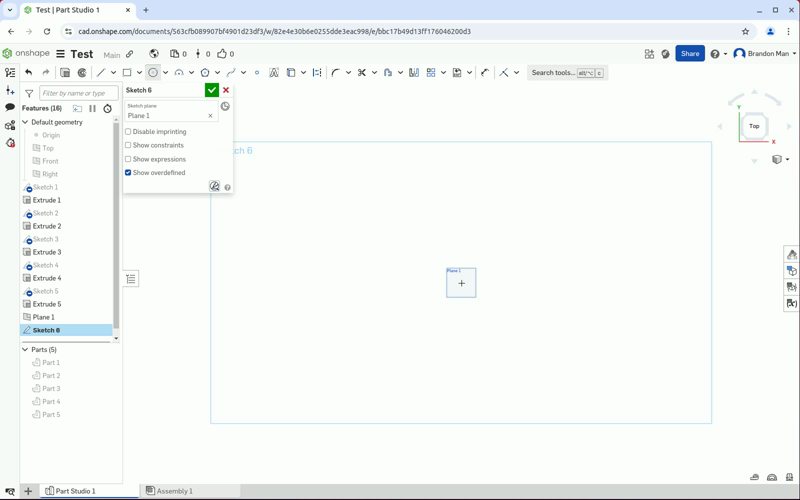
click(461, 282)
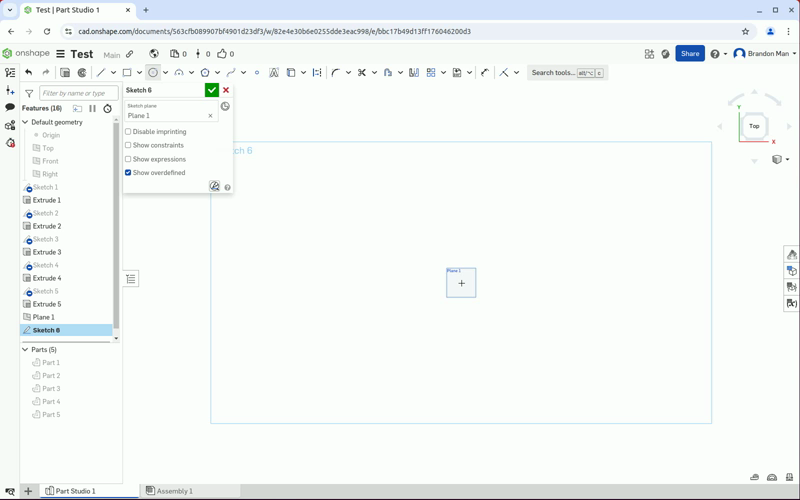
key_up(shift)
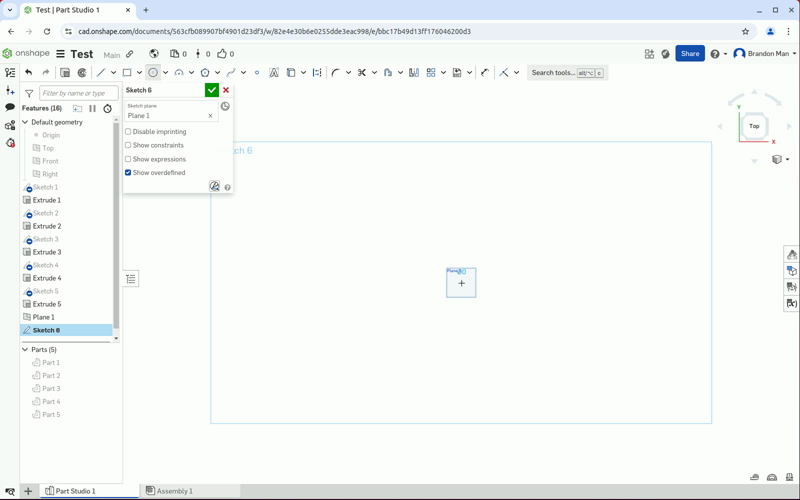
mouse_move(487, 282)
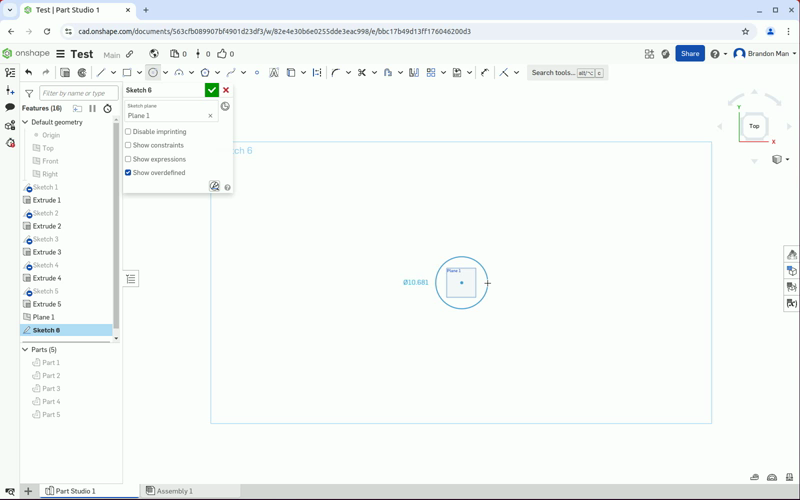
click(487, 282)
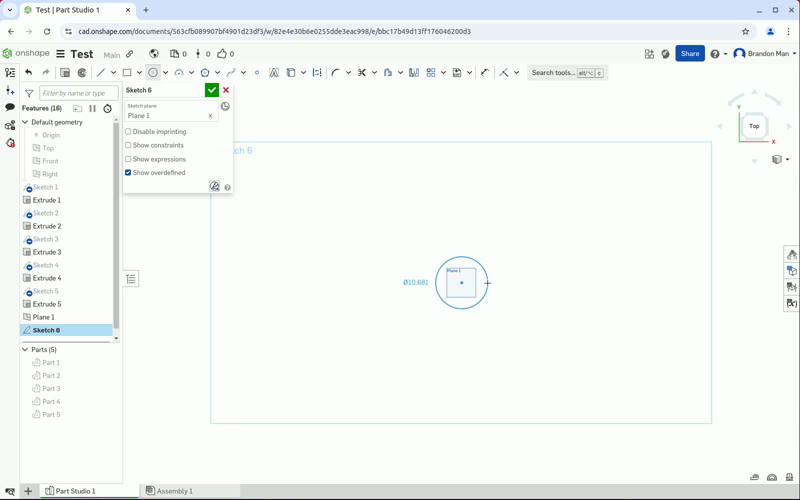
key(esc)
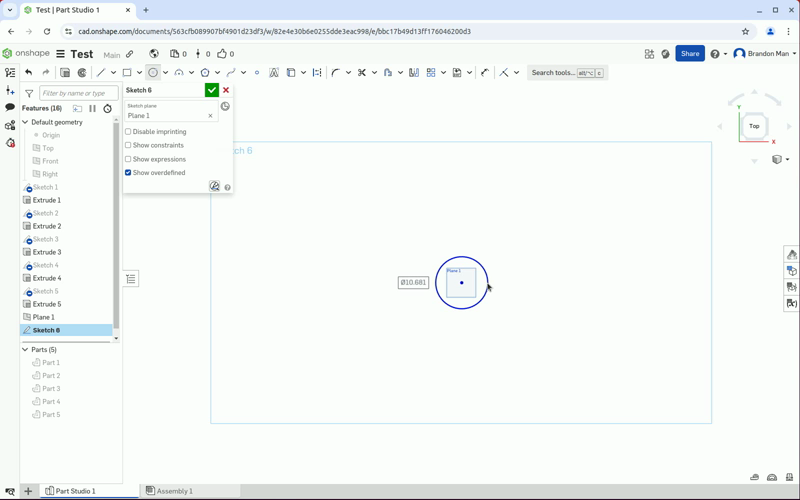
mouse_move(471, 279)
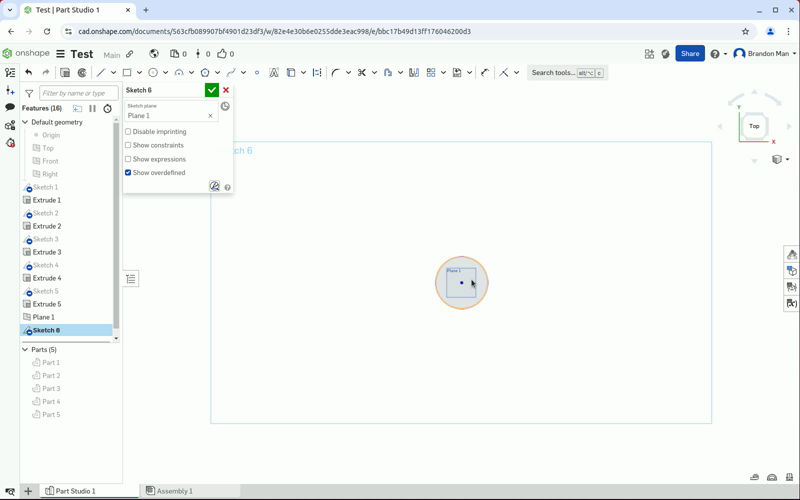
click(471, 279)
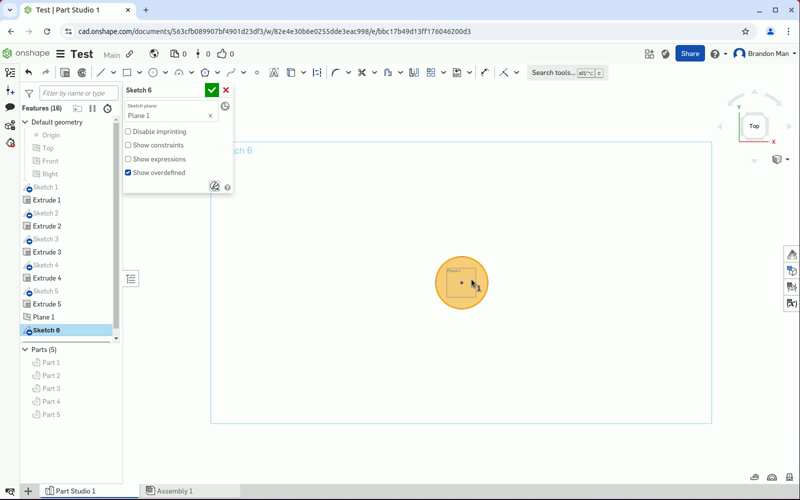
mouse_move(73, 352)
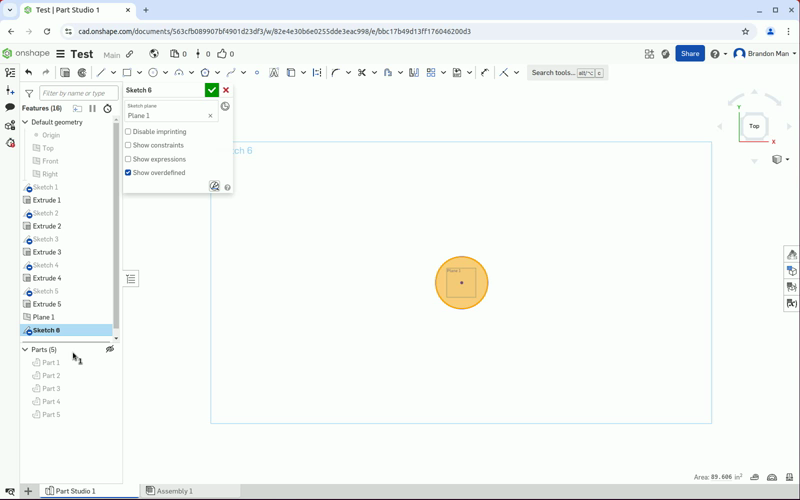
key(shift+y)
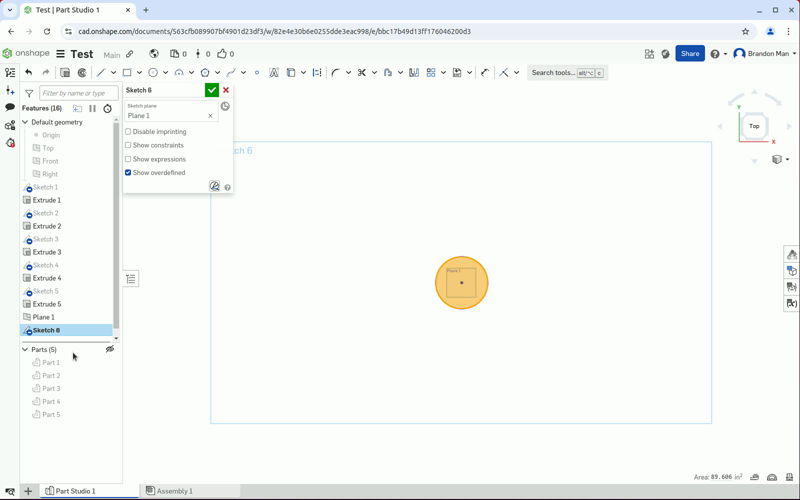
key(shift+e)
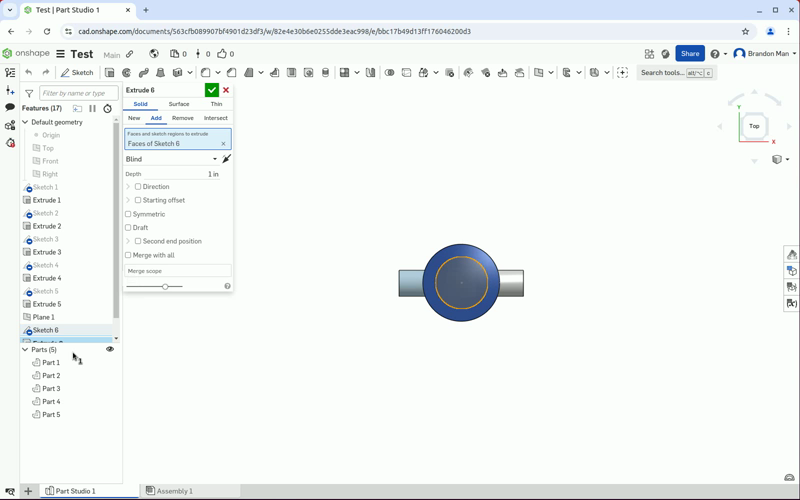
mouse_move(143, 106)
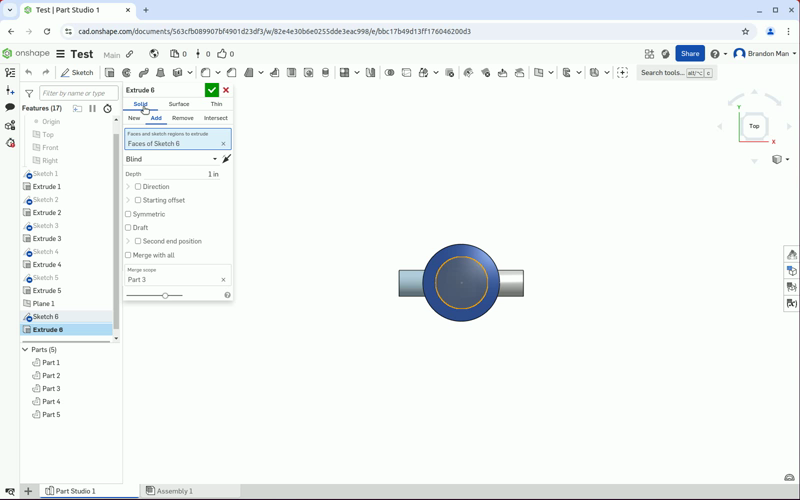
click(143, 106)
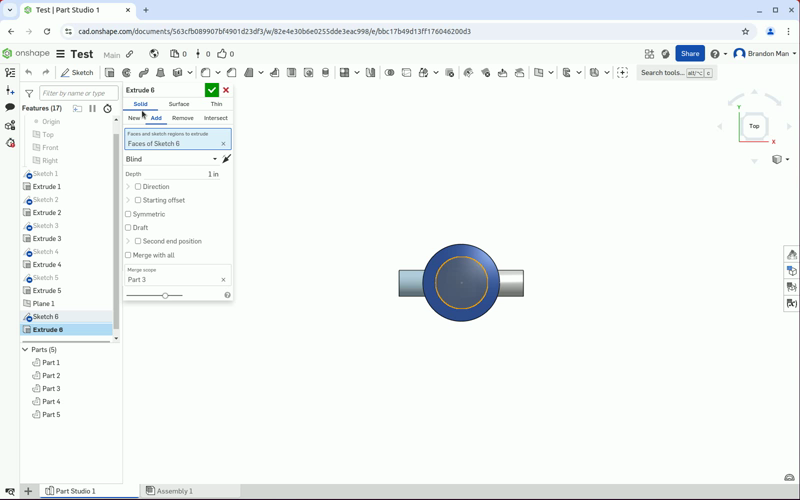
mouse_move(137, 120)
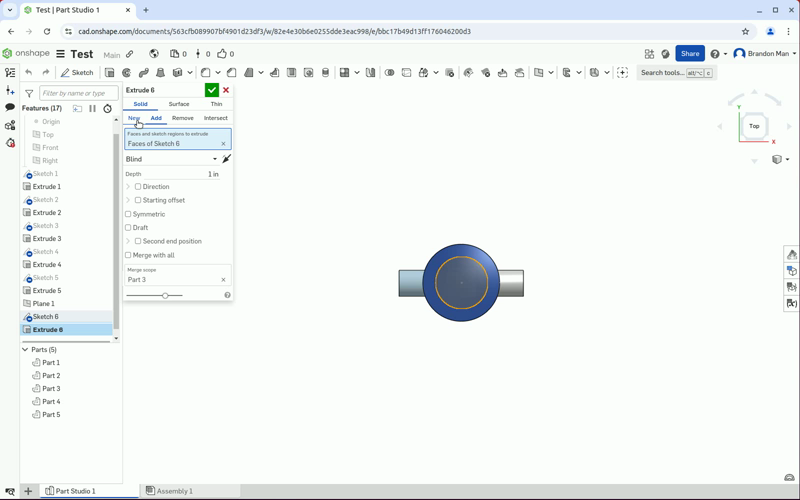
click(137, 120)
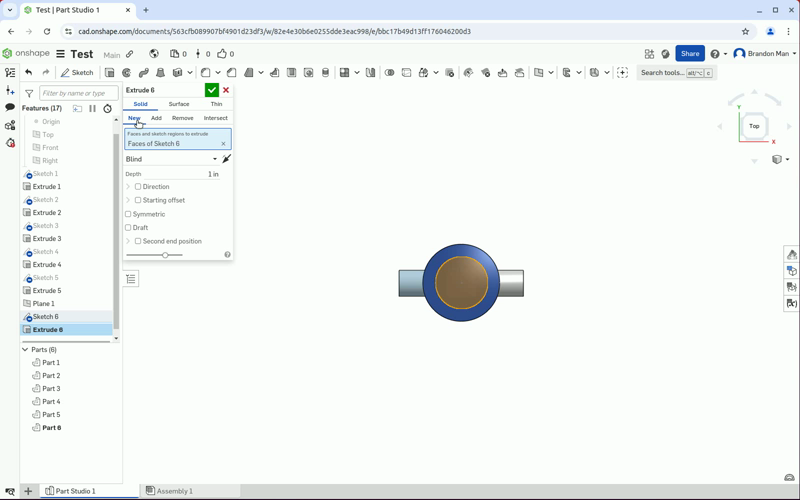
key(tab, 4)
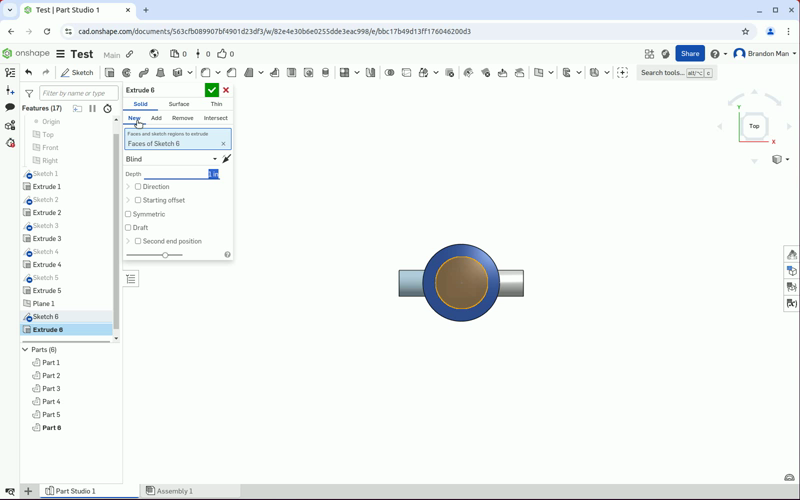
text(7.703)
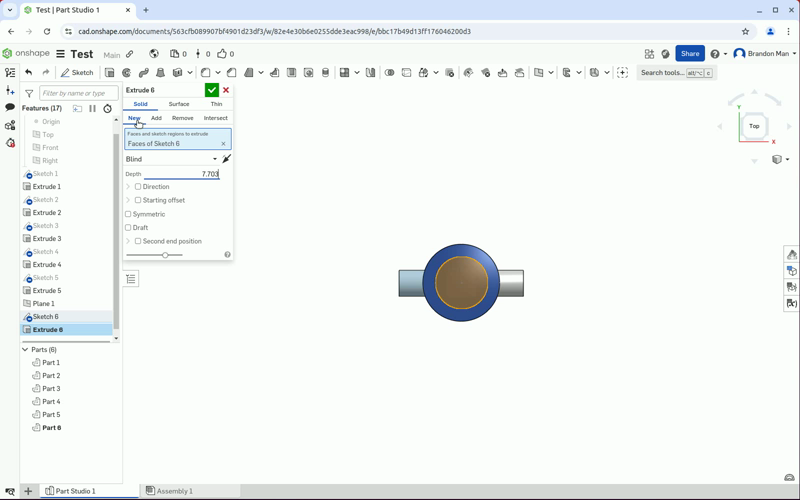
key(enter)
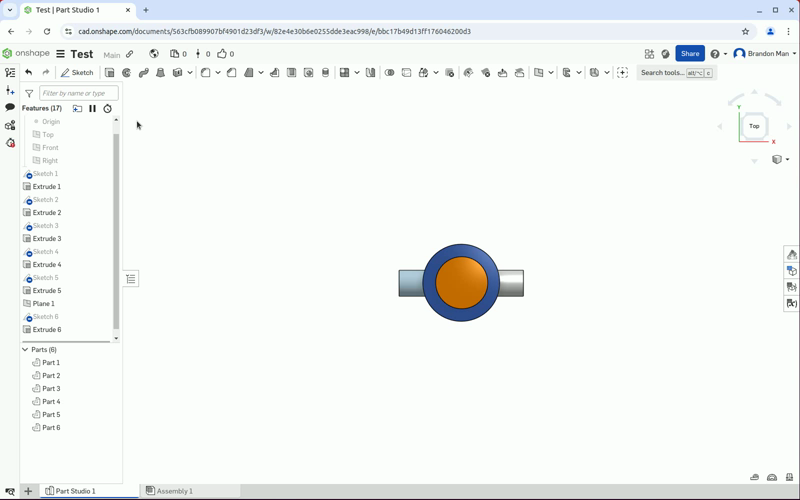
key(shift+h)
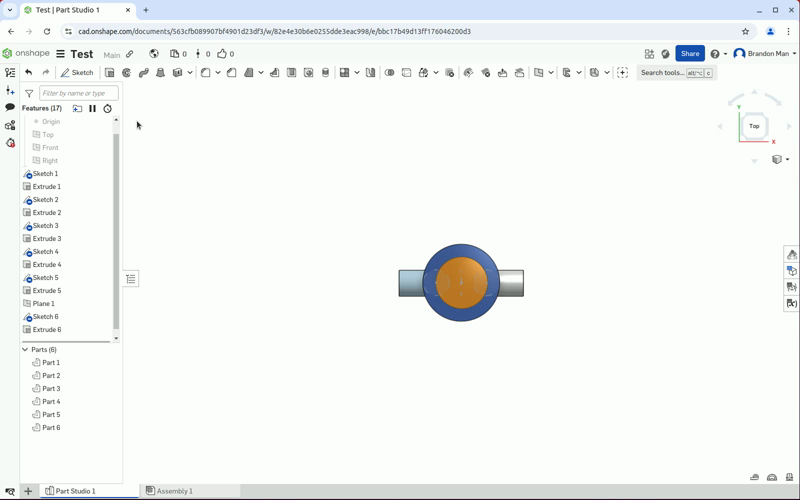
key(shift+h)
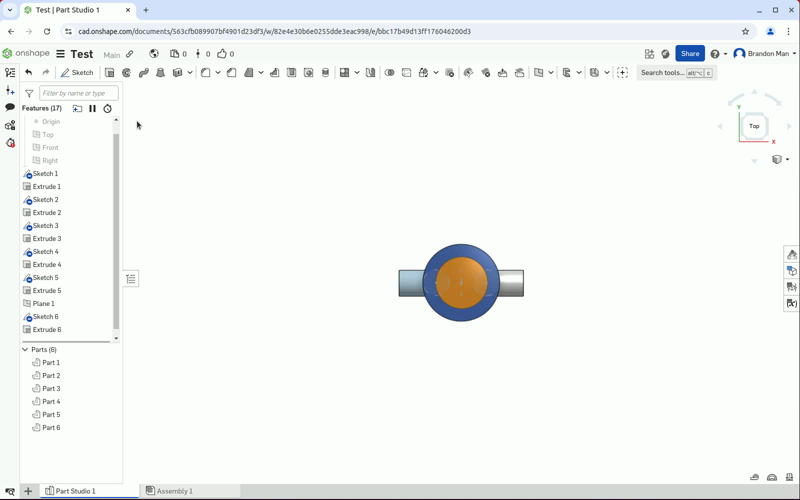
key(shift+7)
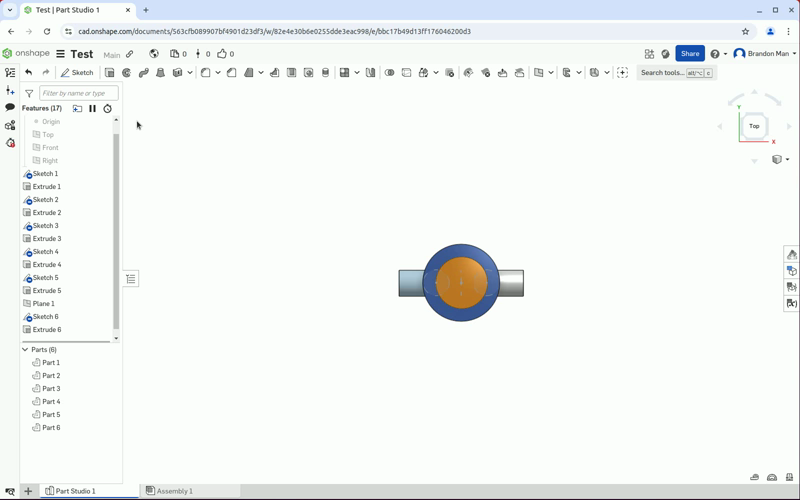
key(up, 3)
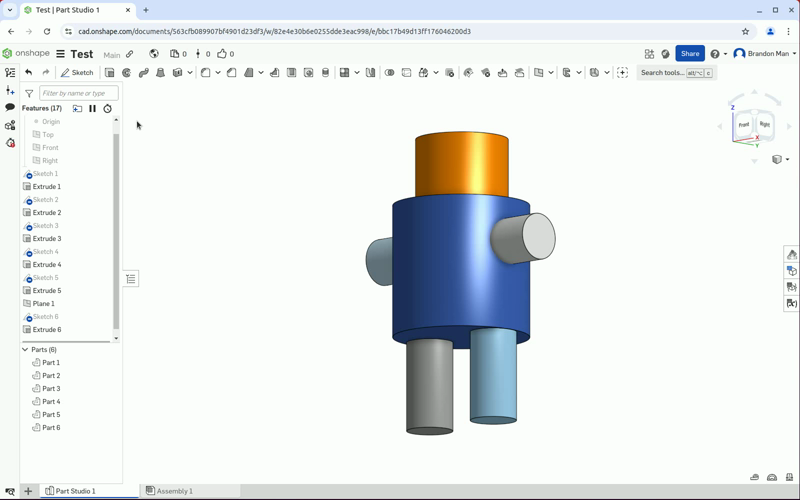
key(left, 3)
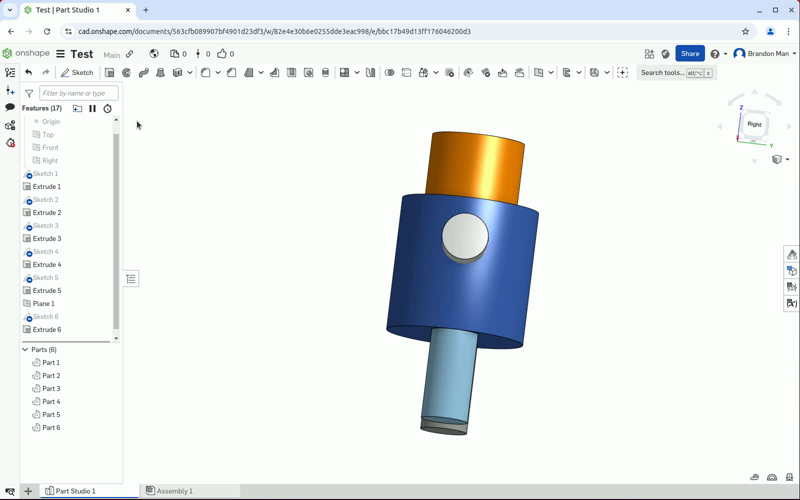
key(right, 3)
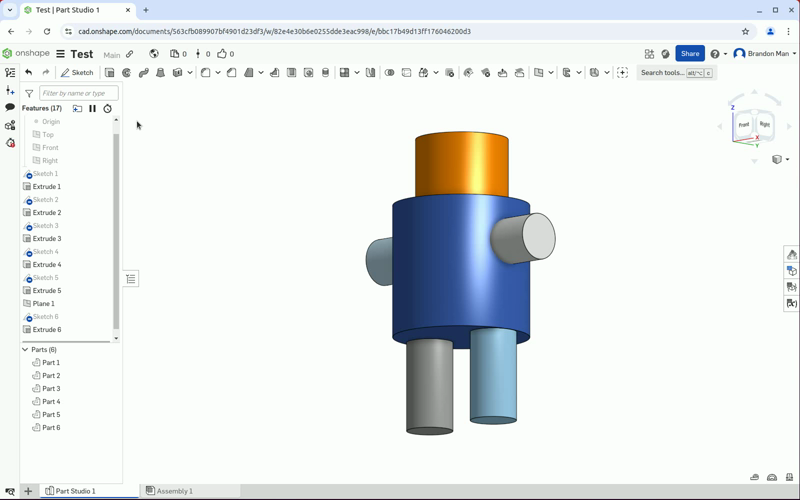
key(down, 3)
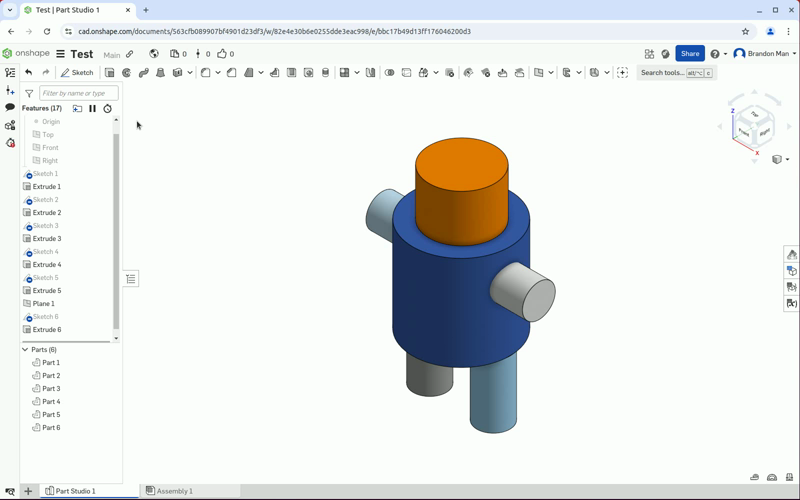
mouse_move(69, 176)
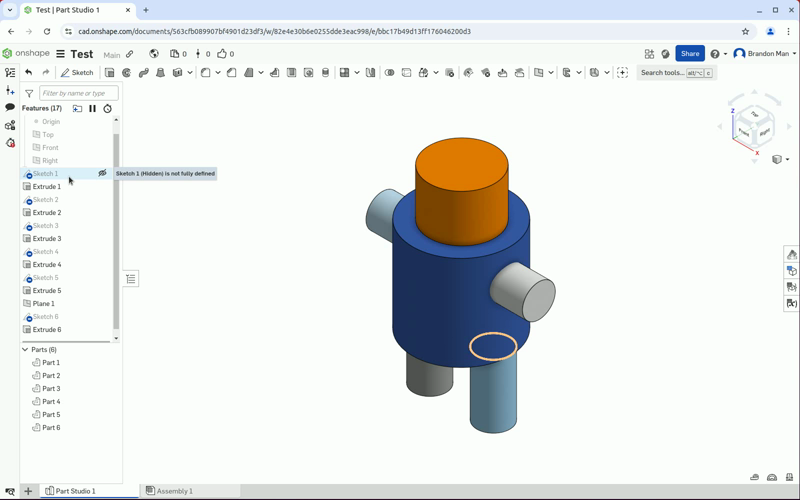
click(69, 176)